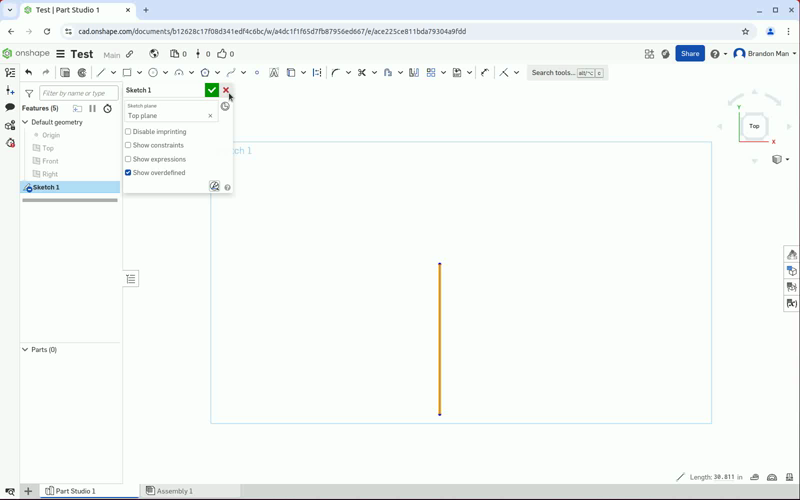
key(shift+h)
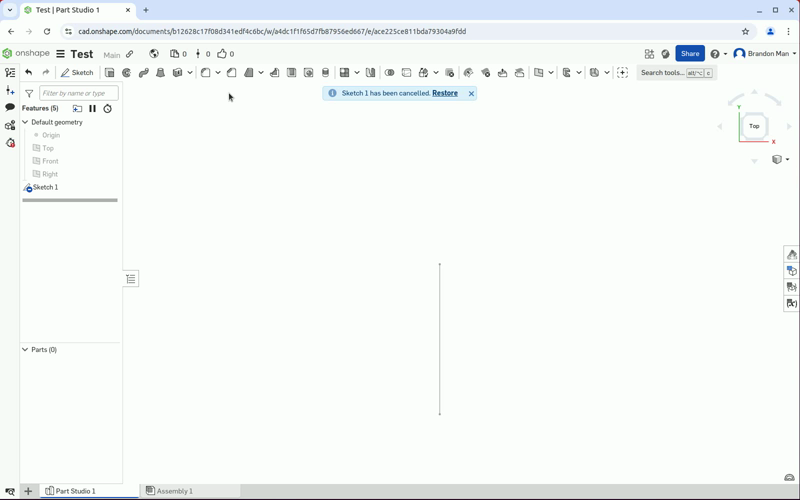
mouse_move(73, 352)
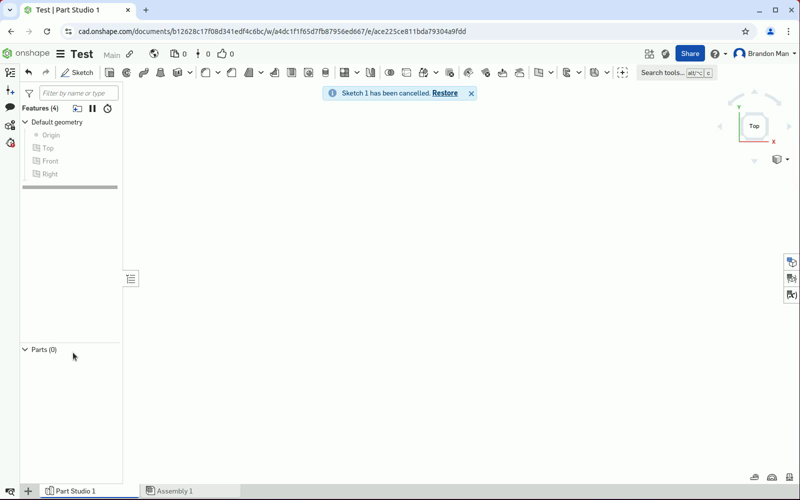
key(y)
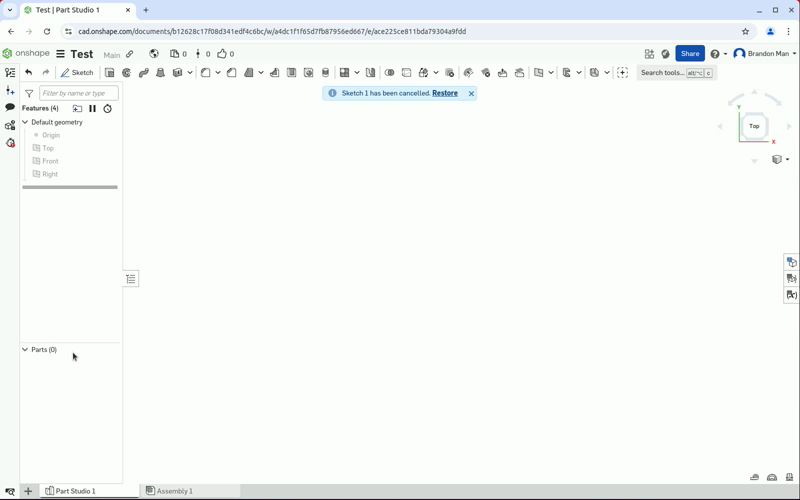
key(shift+p)
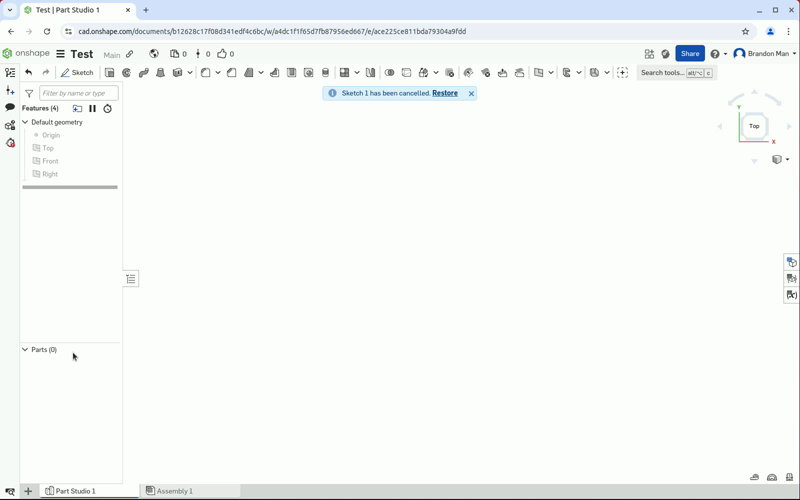
key(space)
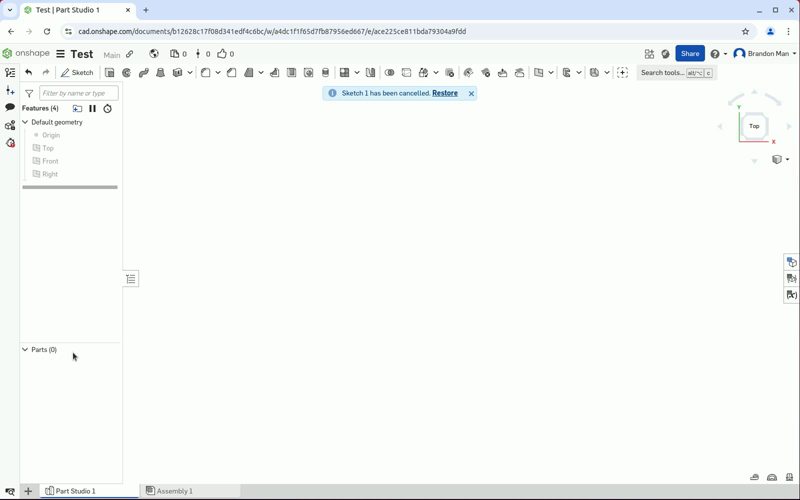
key_down(shift)
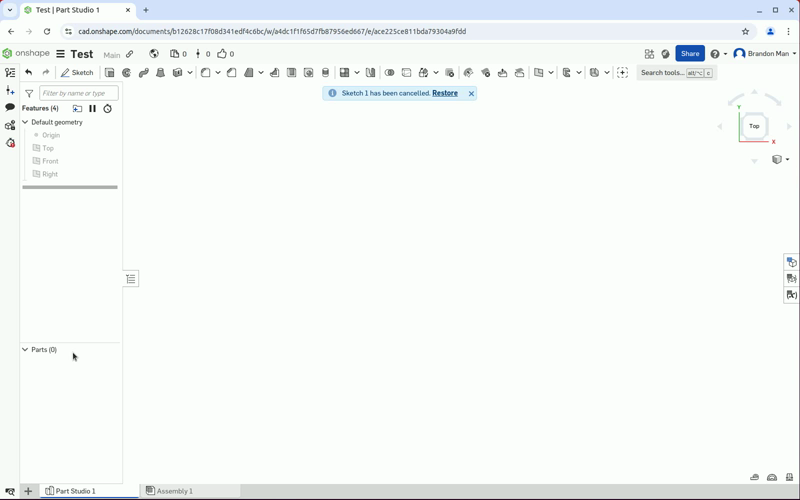
key(up)
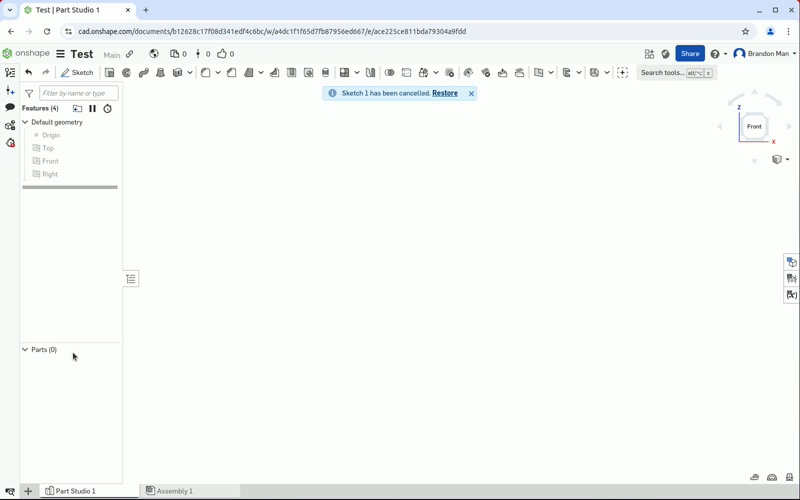
key_up(shift)
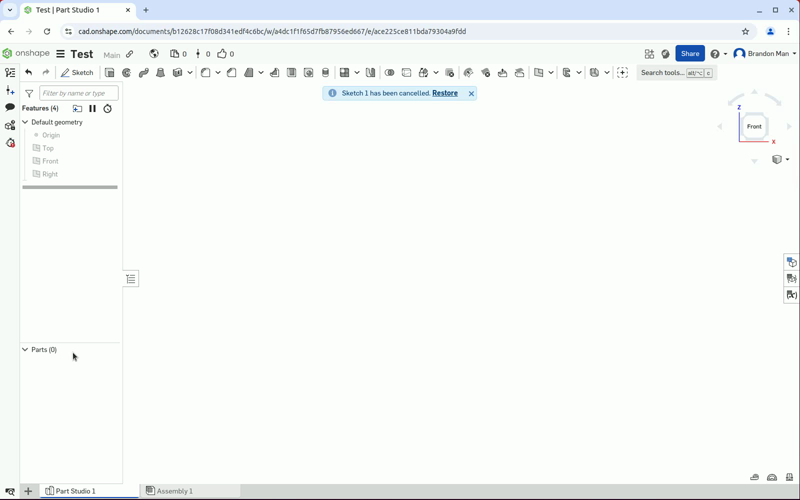
key(space)
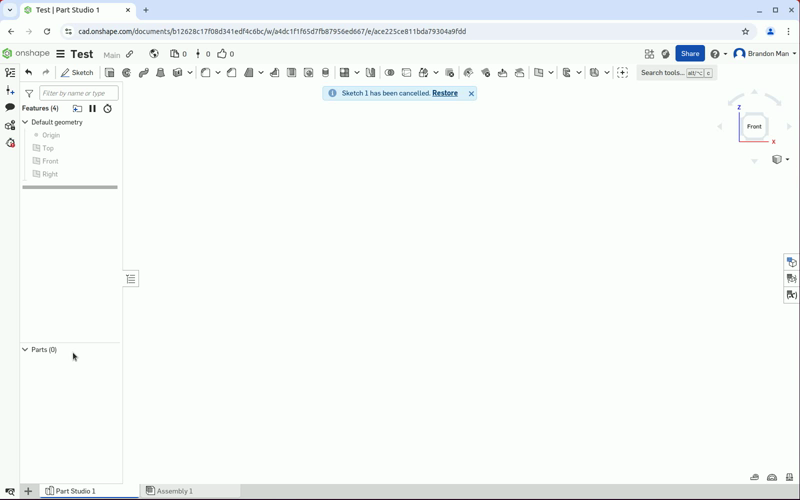
key_down(shift)
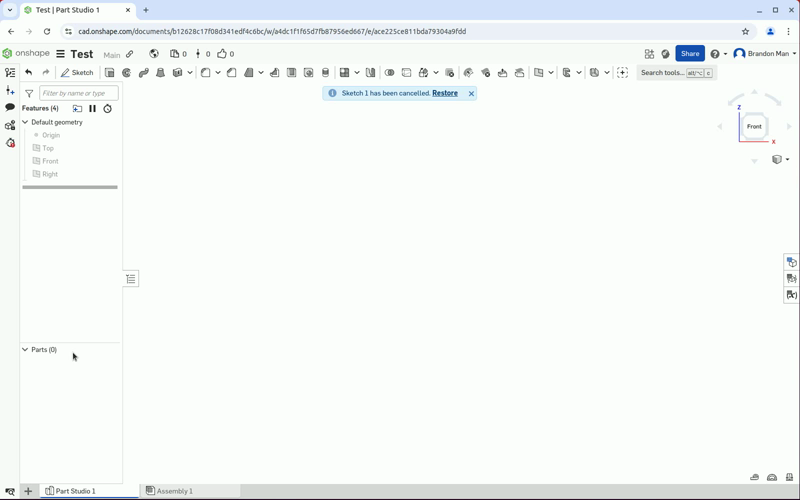
key(left)
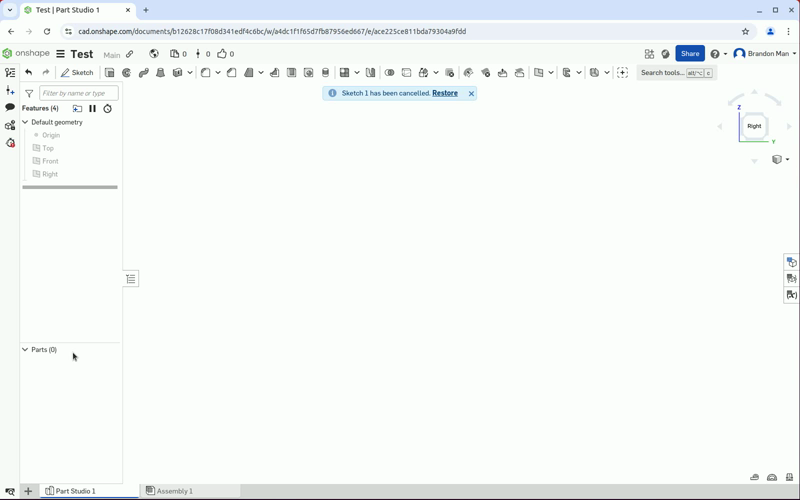
key_up(shift)
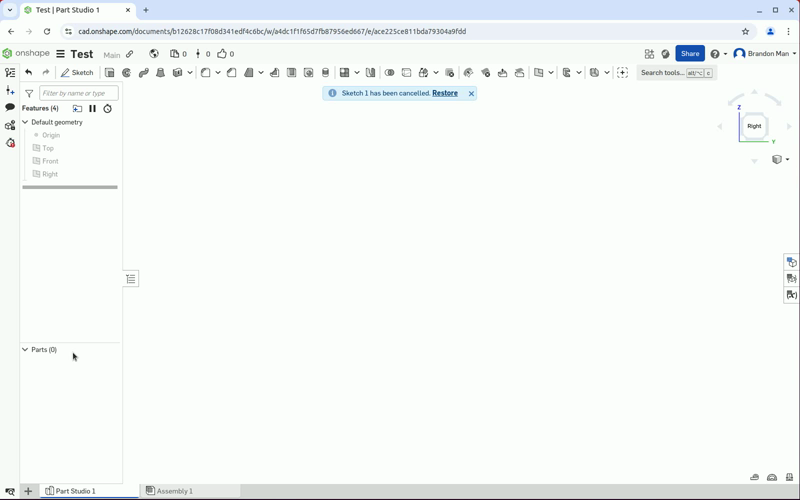
mouse_move(73, 352)
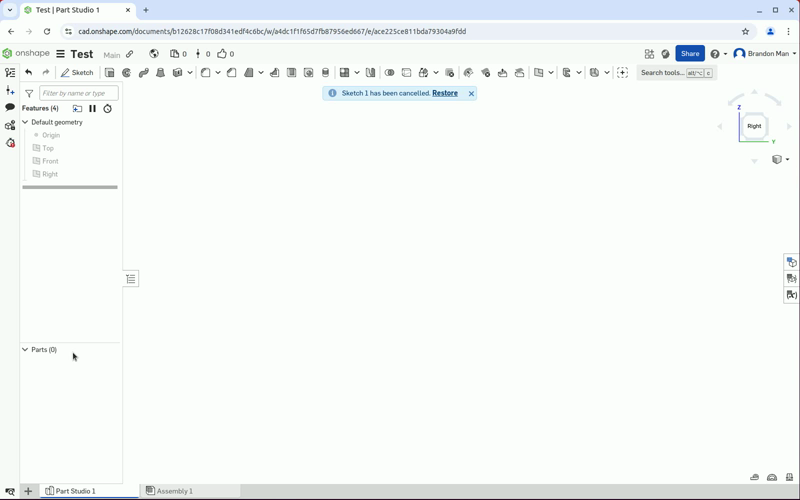
key(shift+y)
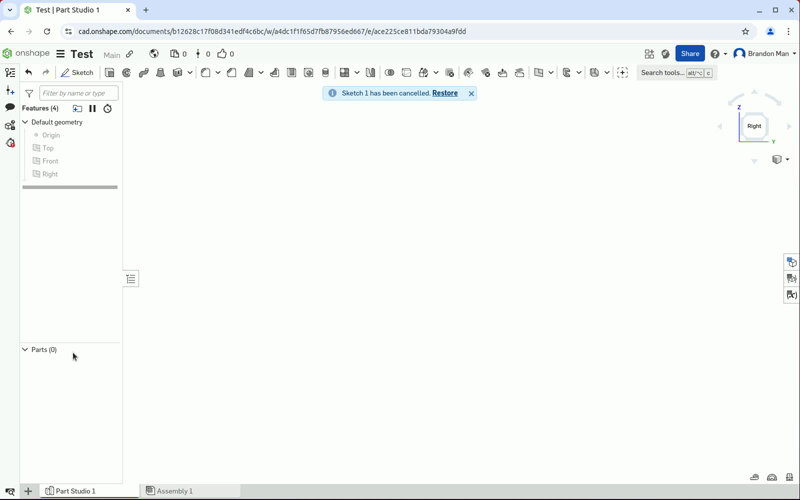
key(shift+s)
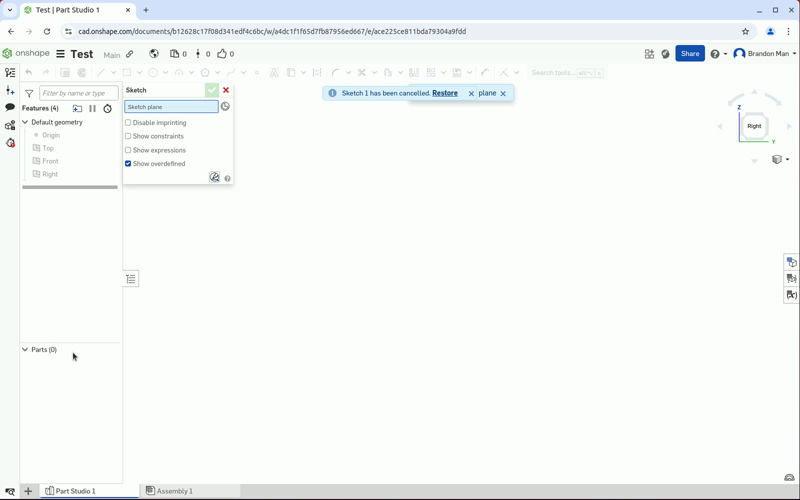
mouse_move(73, 176)
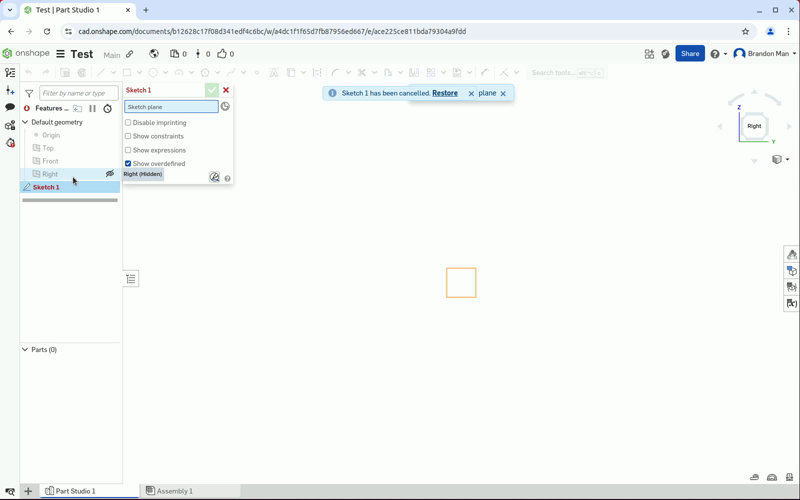
click(73, 176)
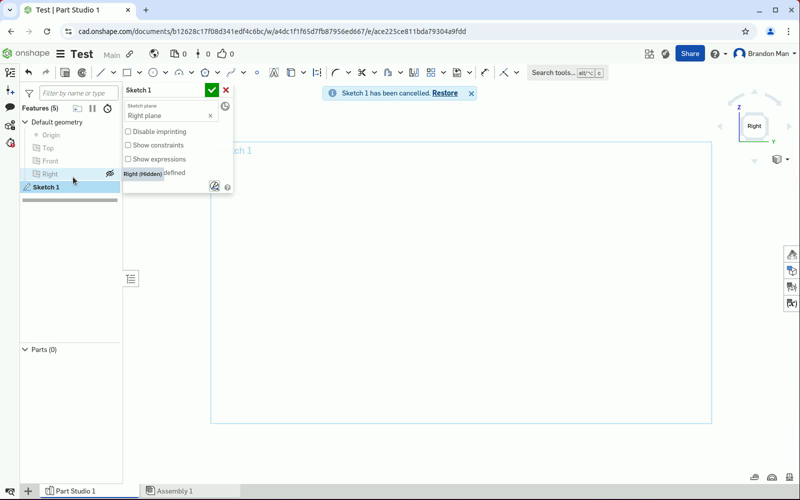
mouse_move(73, 352)
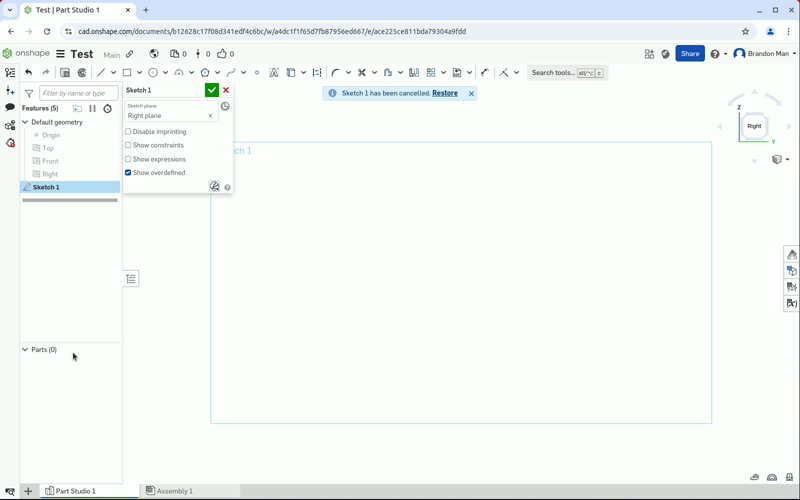
key(y)
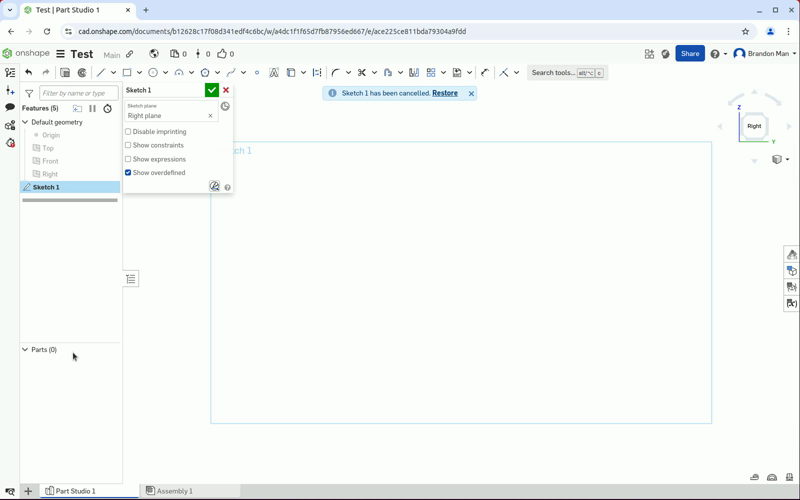
key(a)
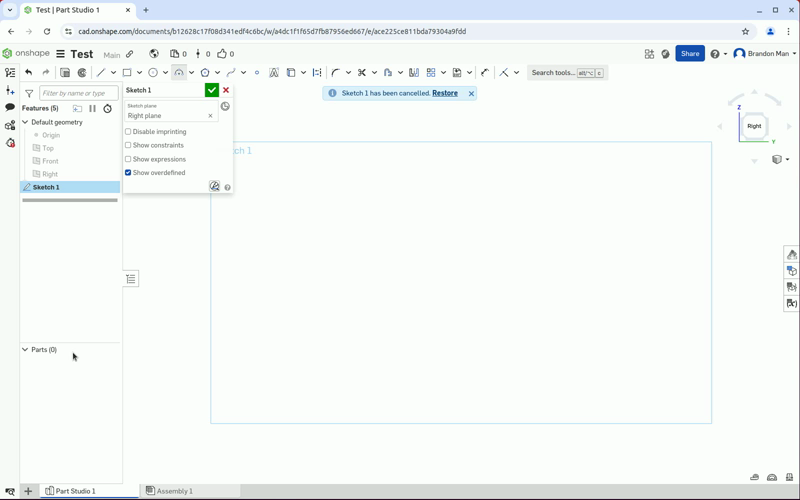
key_down(shift)
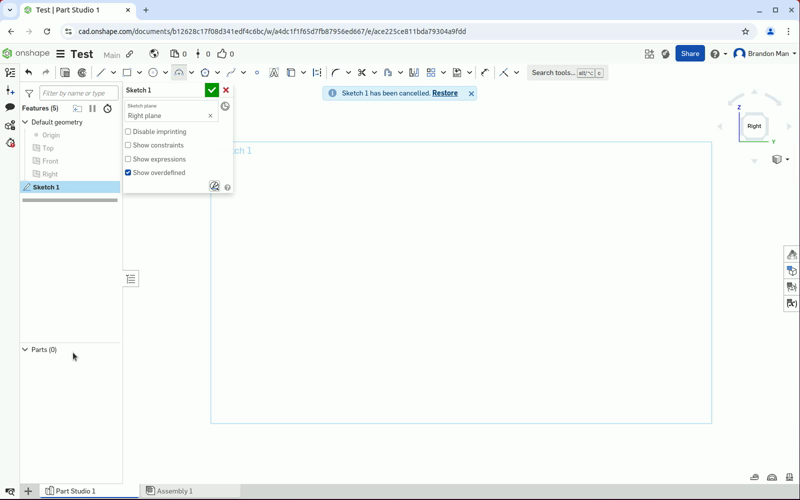
mouse_move(460, 339)
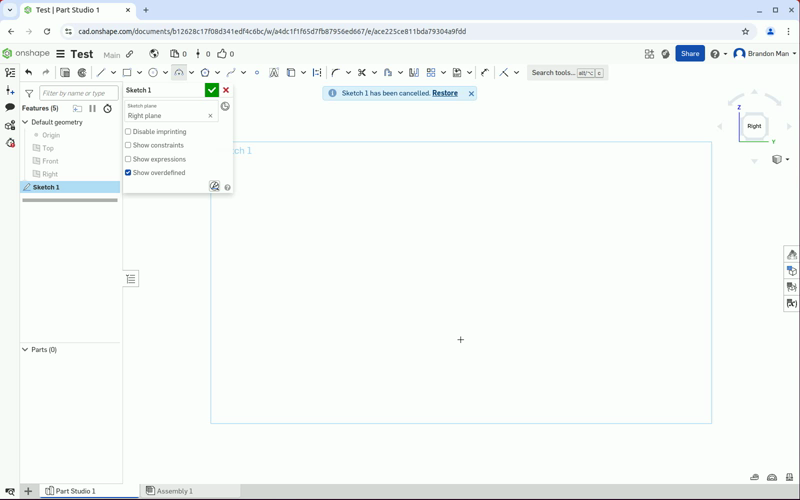
click(460, 339)
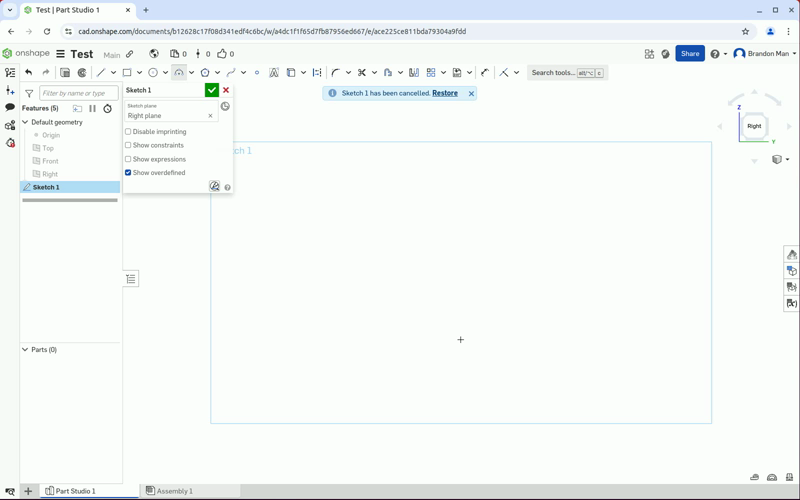
key_up(shift)
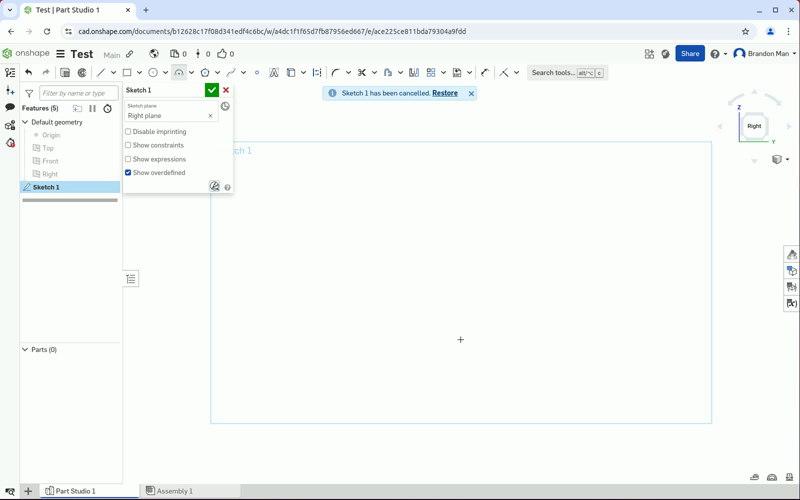
key_down(shift)
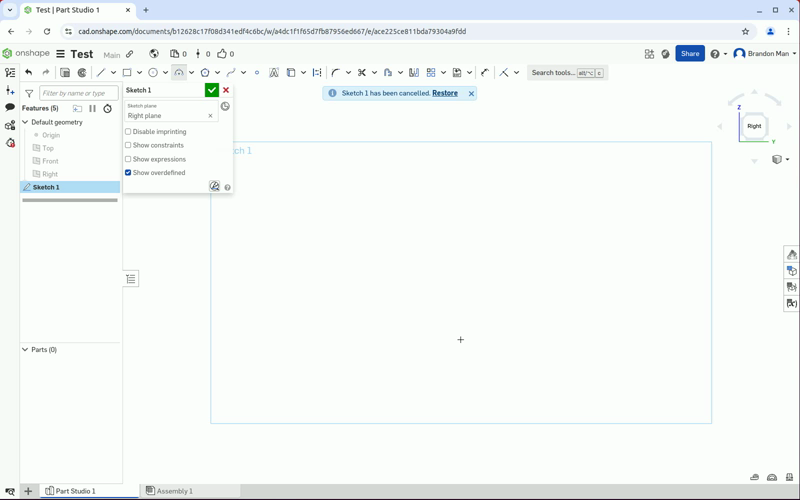
mouse_move(479, 339)
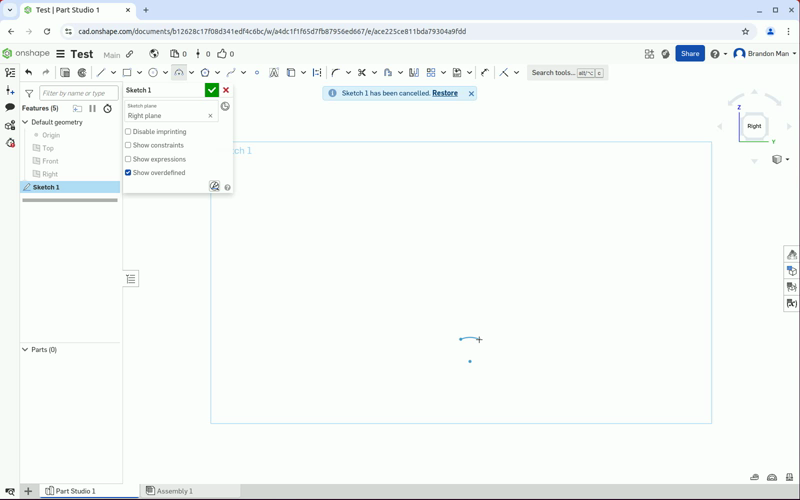
click(479, 339)
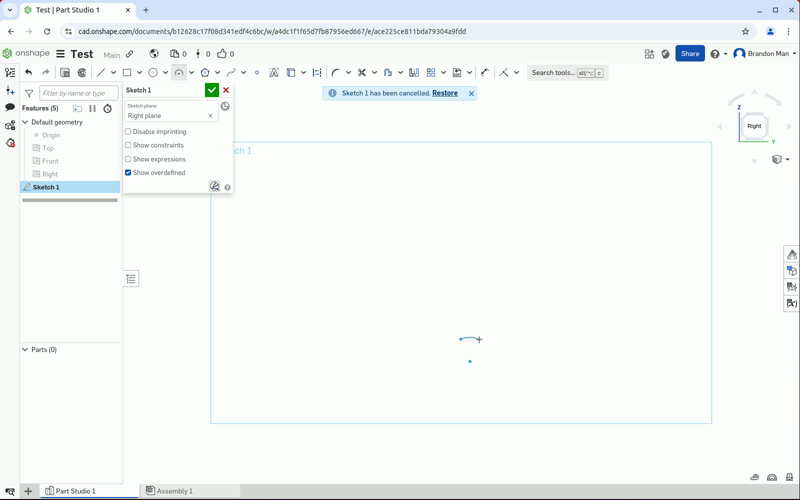
mouse_move(470, 348)
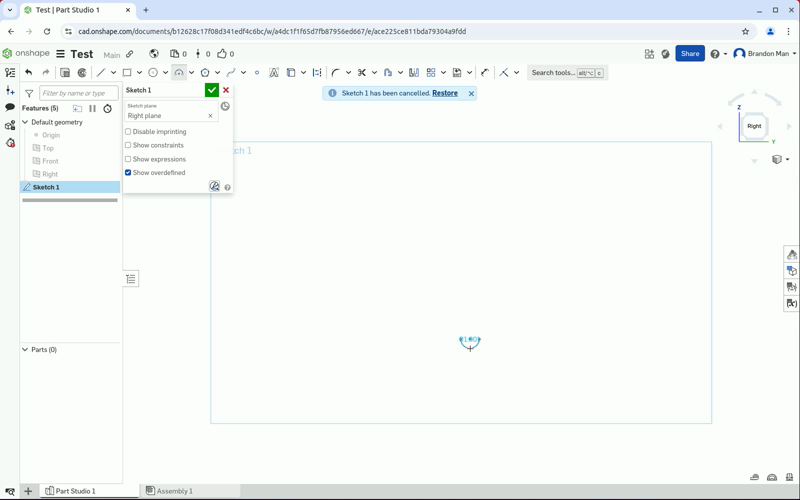
click(470, 348)
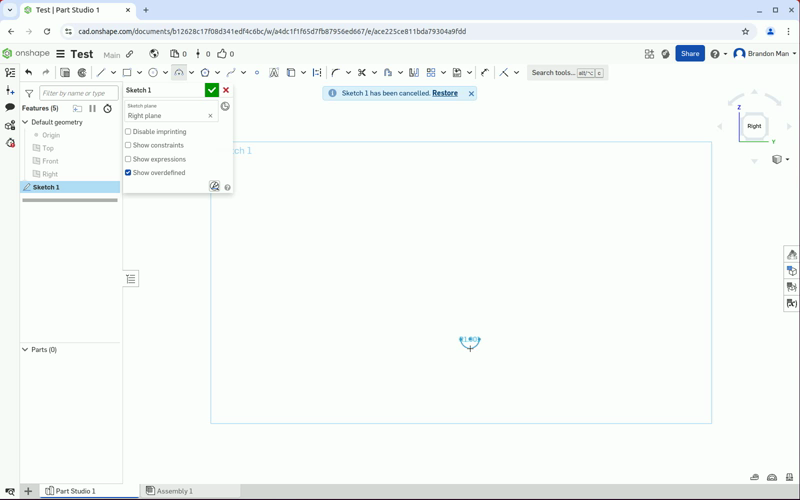
key_up(shift)
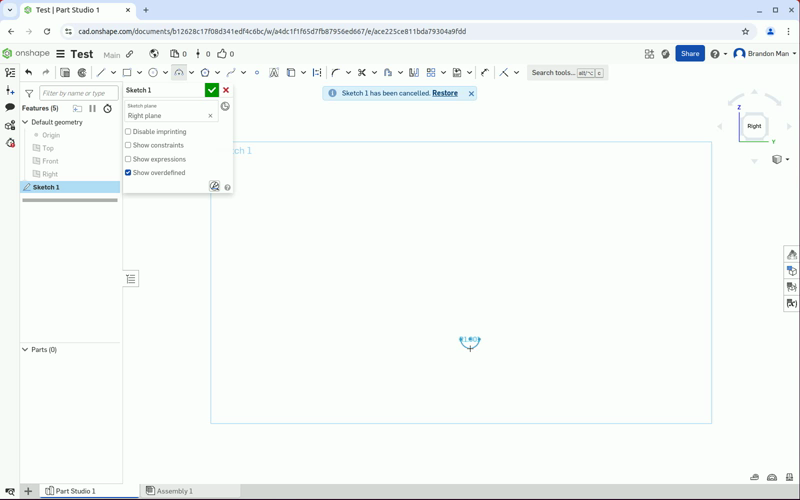
key(esc)
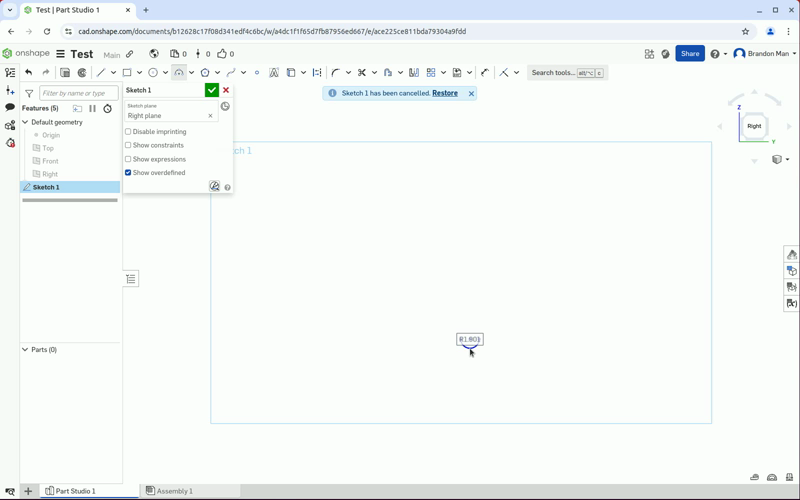
key(l)
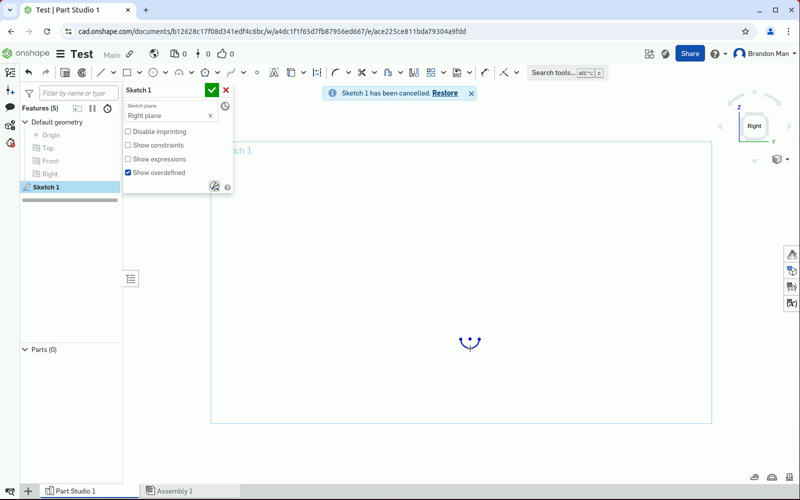
mouse_move(479, 339)
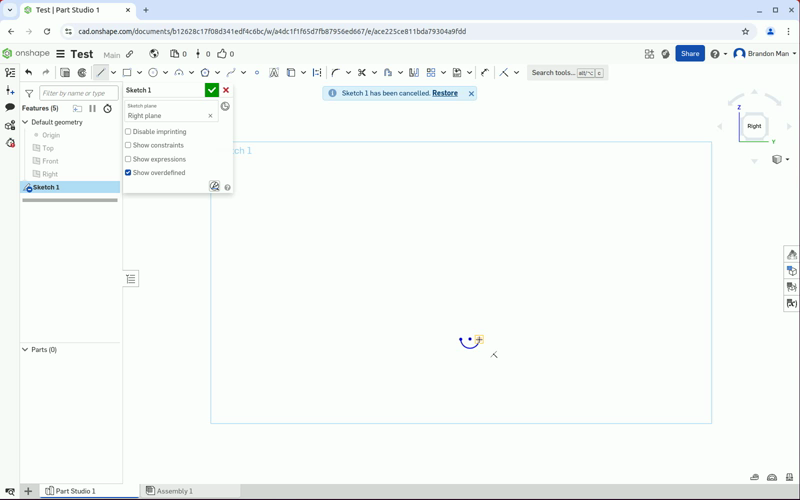
click(479, 339)
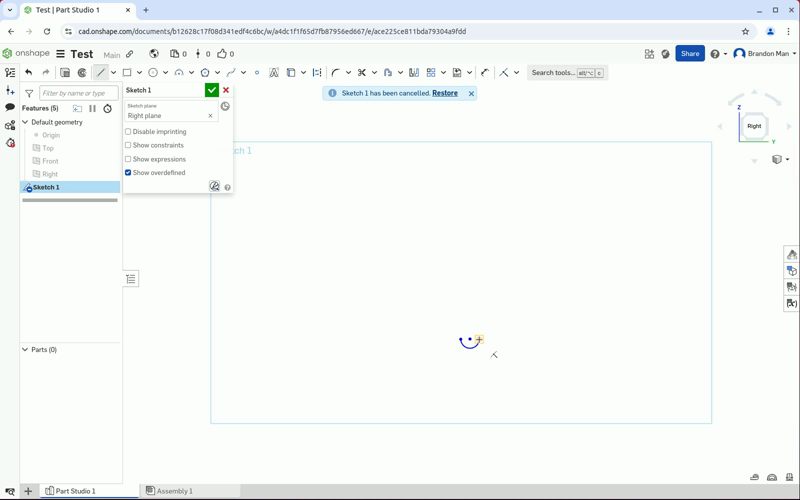
key_down(shift)
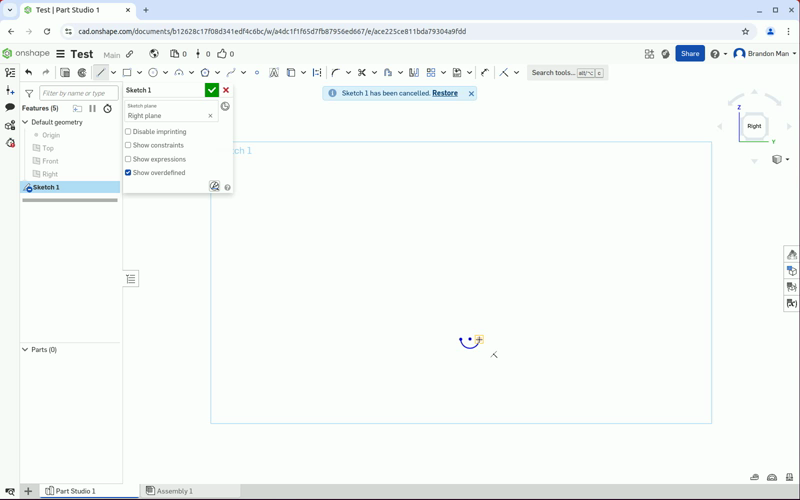
mouse_move(509, 339)
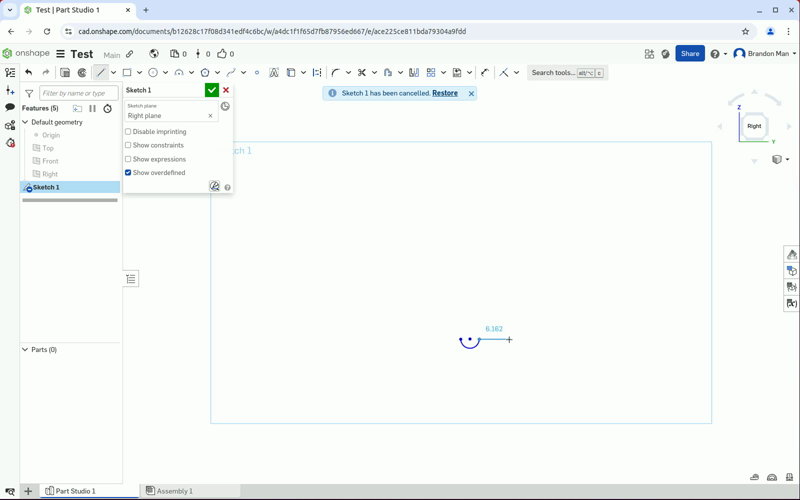
mouse_move(474, 339)
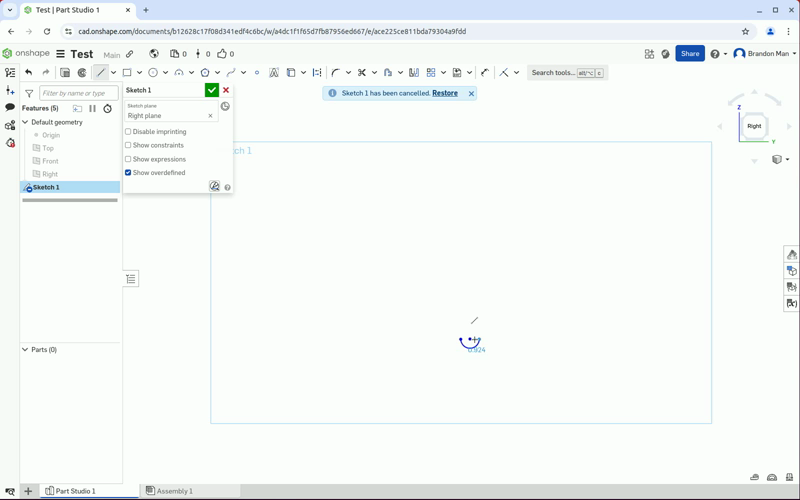
scroll(6)
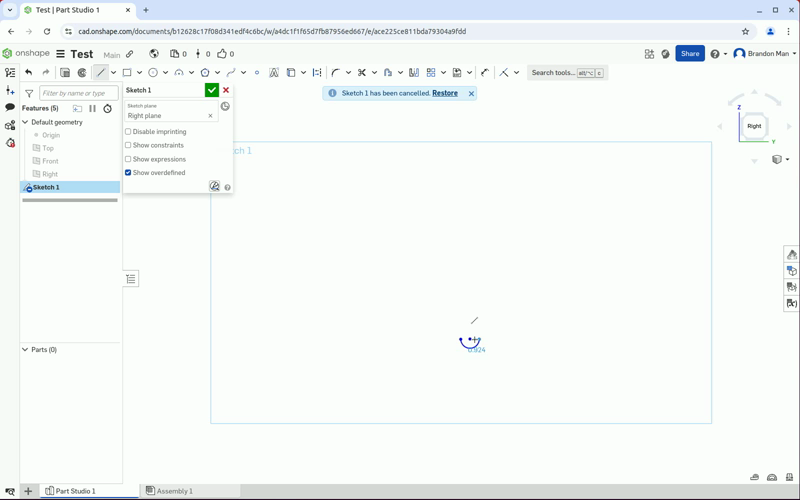
scroll(6)
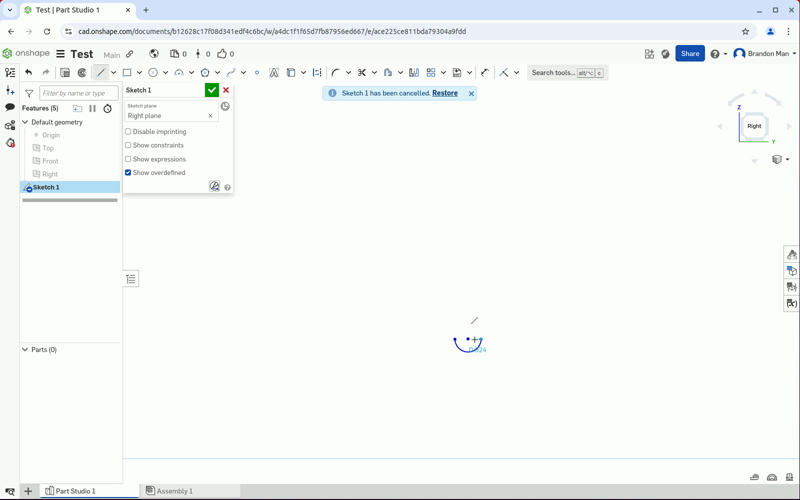
scroll(6)
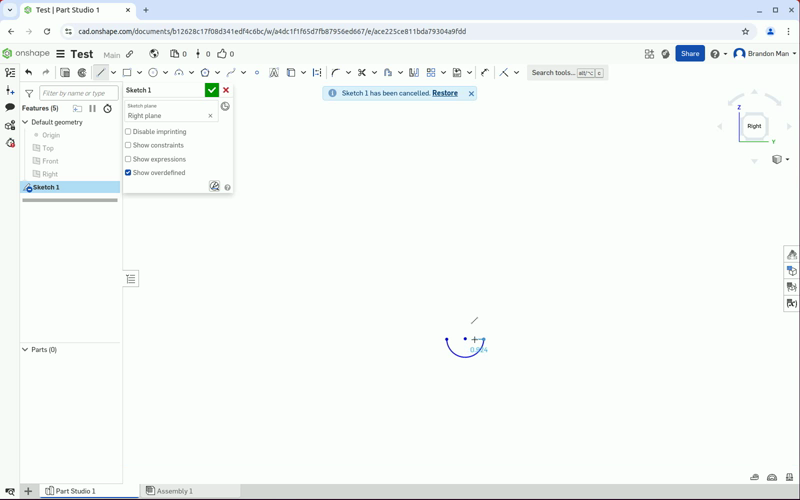
scroll(6)
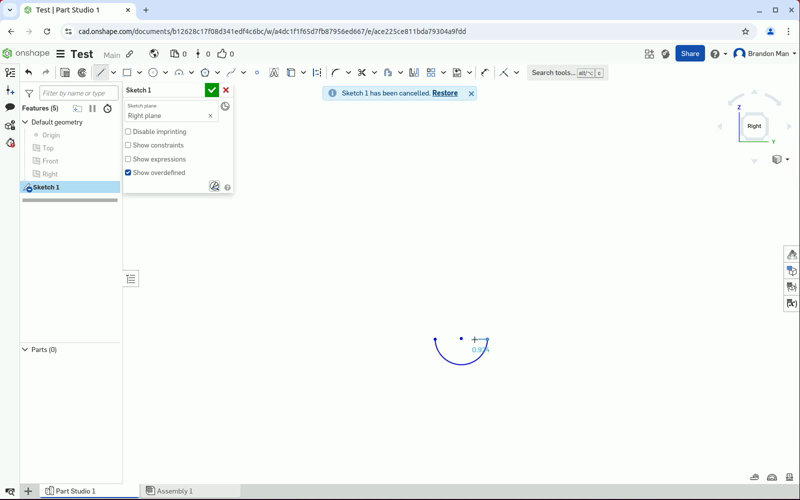
scroll(6)
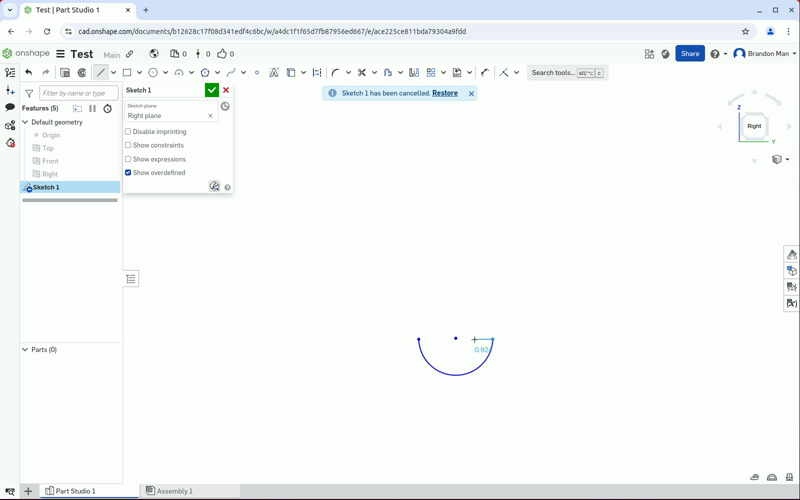
scroll(6)
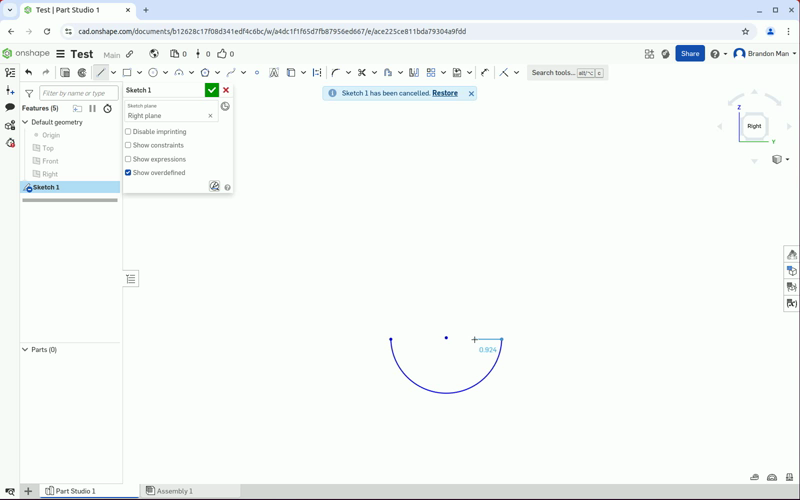
scroll(6)
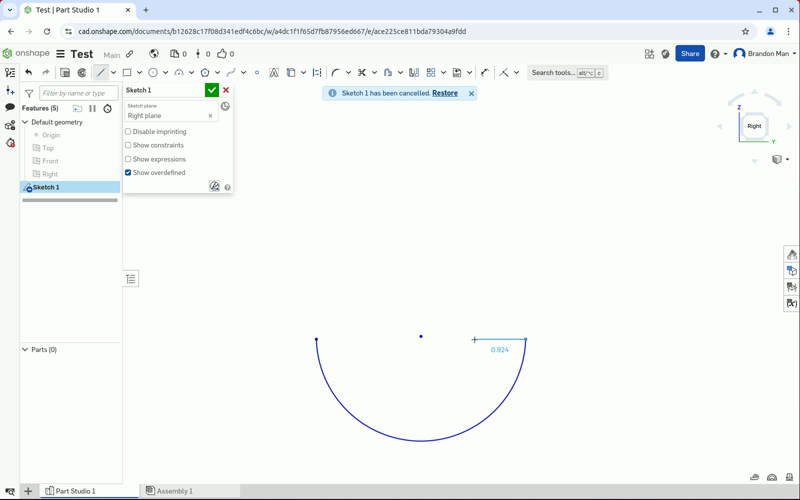
click(474, 339)
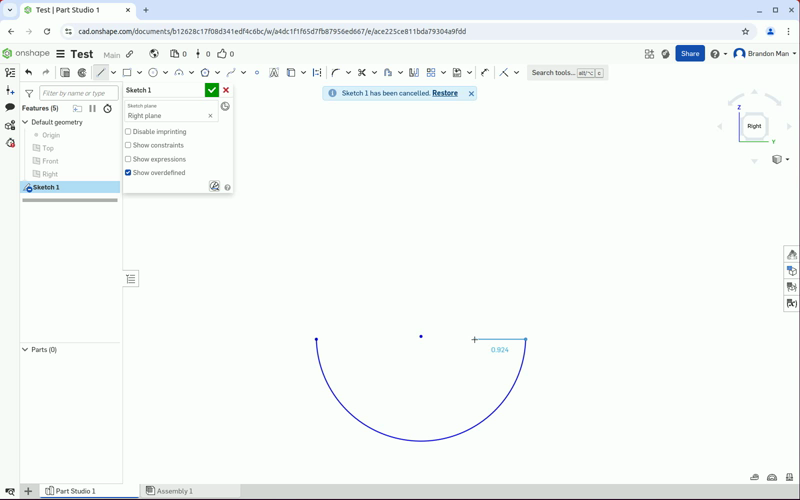
scroll(-6)
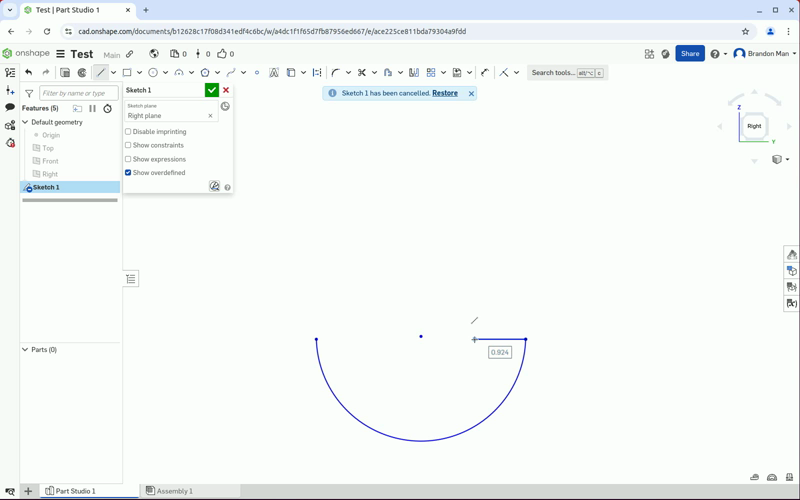
scroll(-6)
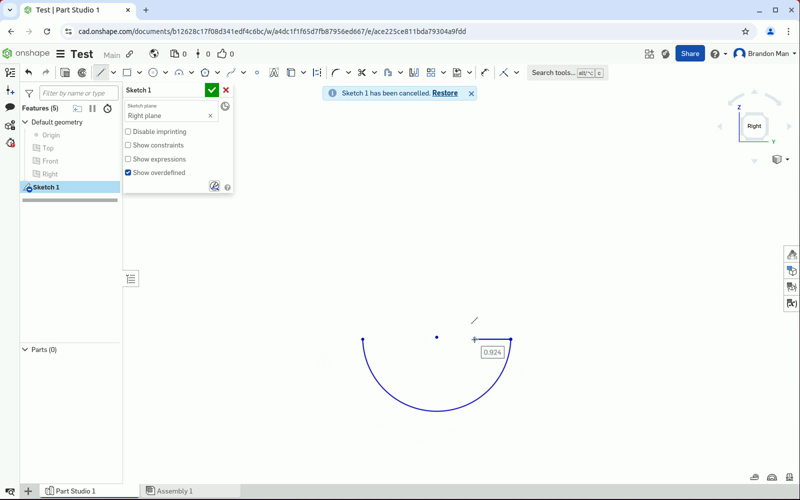
scroll(-6)
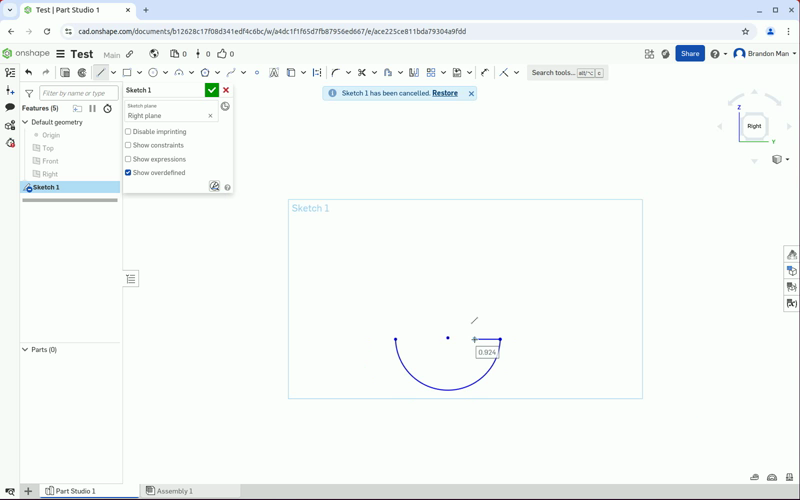
scroll(-6)
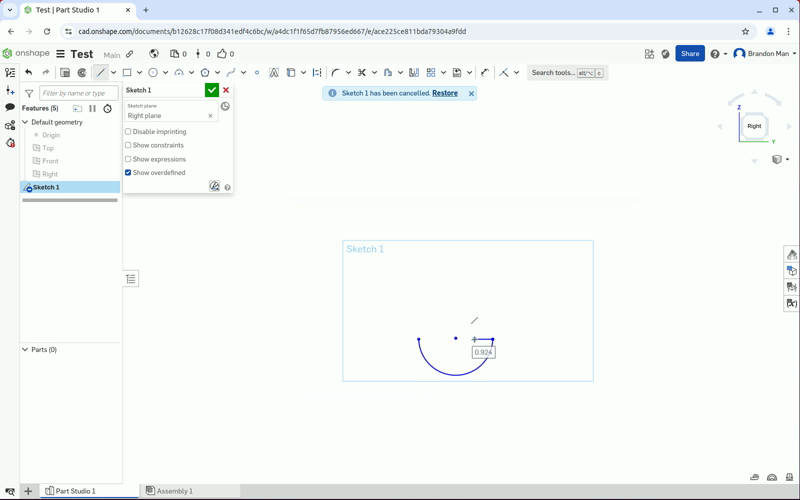
scroll(-6)
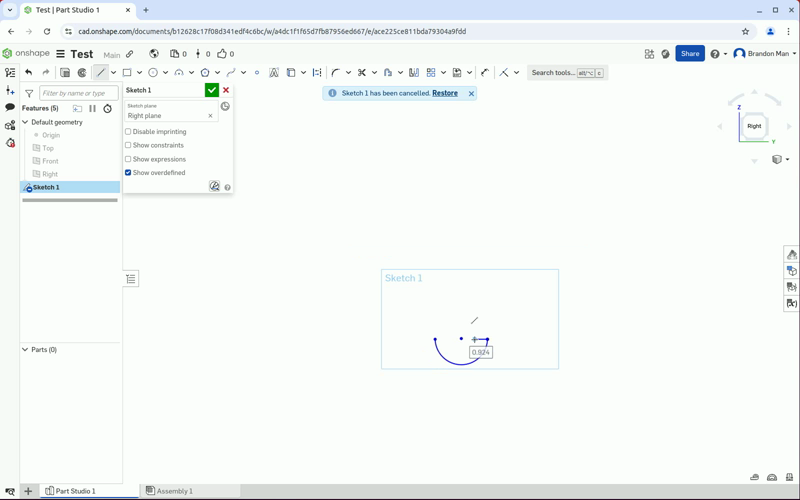
scroll(-6)
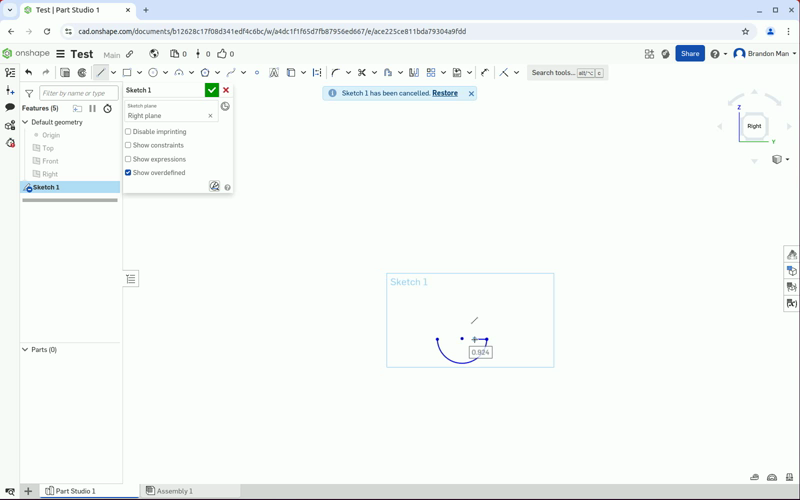
scroll(-6)
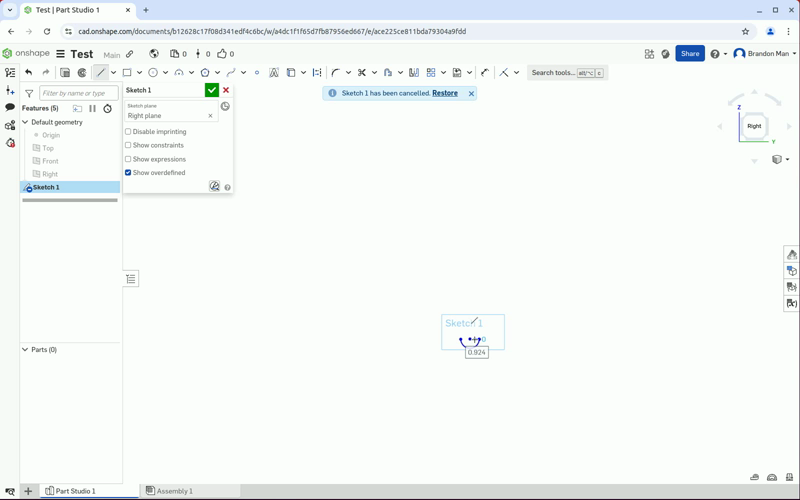
key_up(shift)
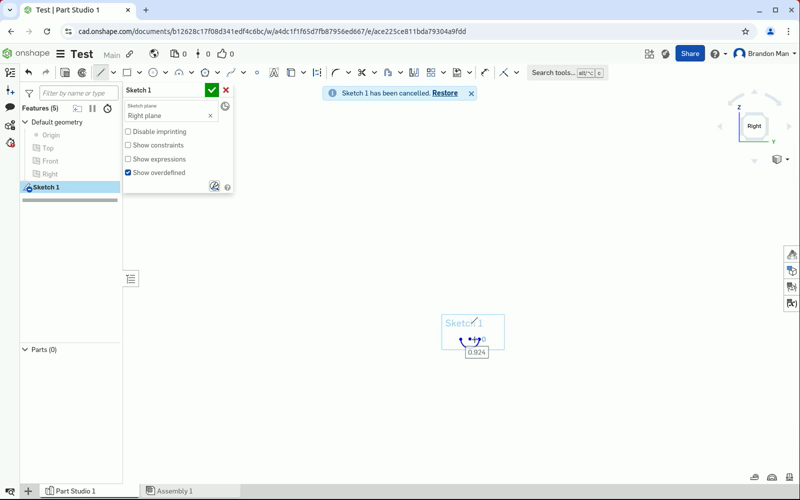
key(esc)
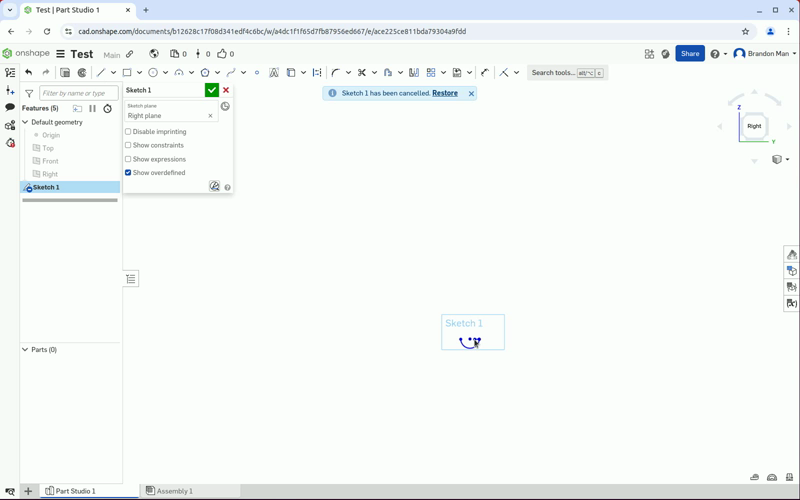
key(a)
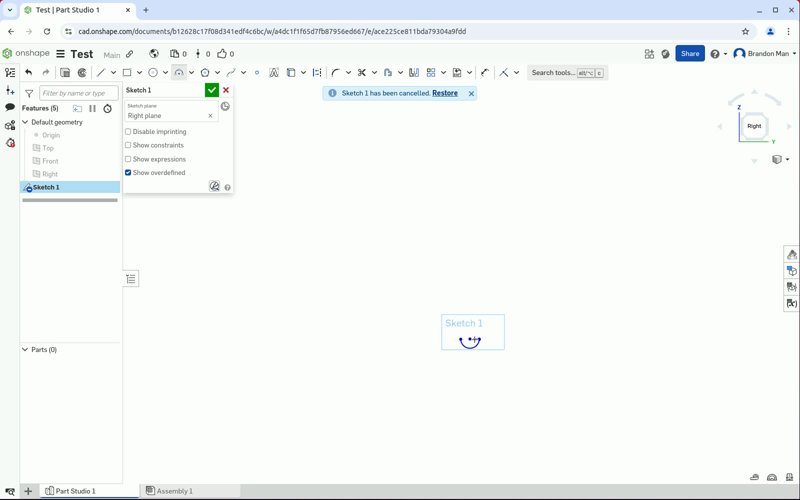
mouse_move(474, 339)
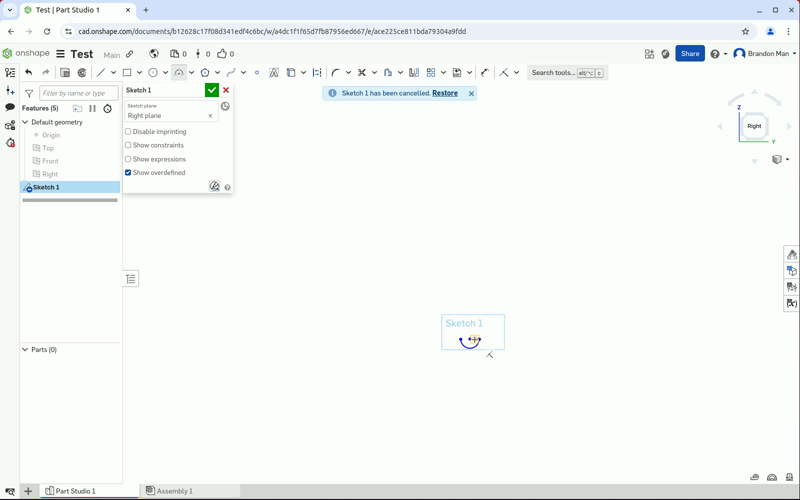
click(474, 339)
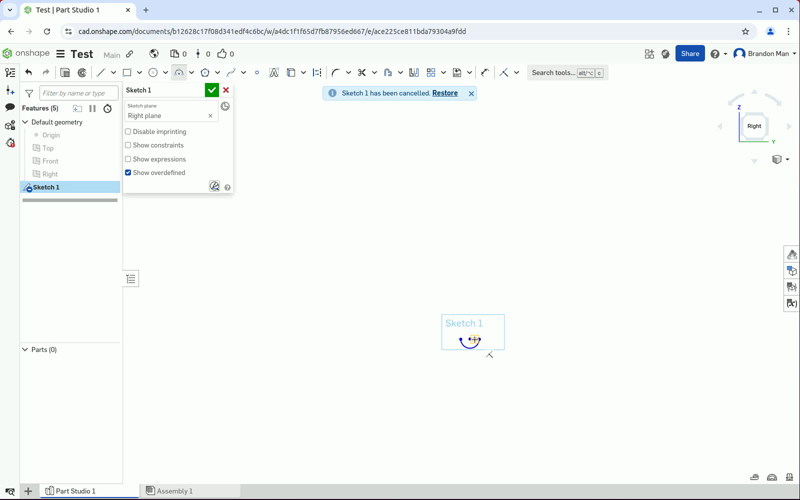
key_down(shift)
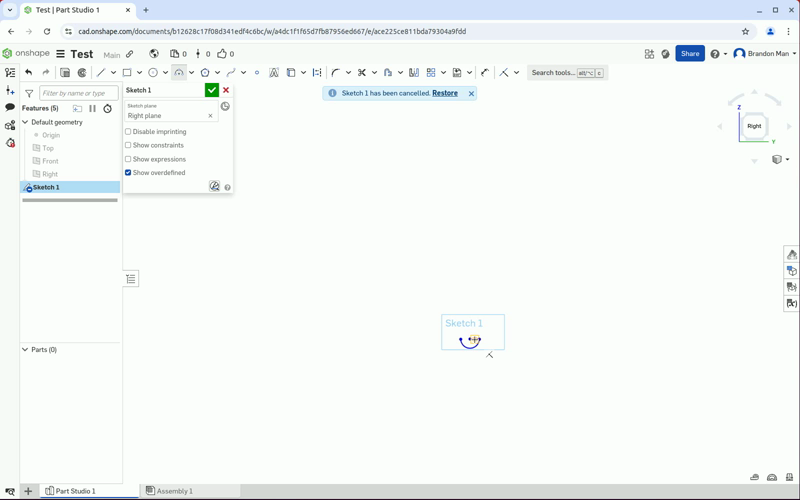
mouse_move(465, 339)
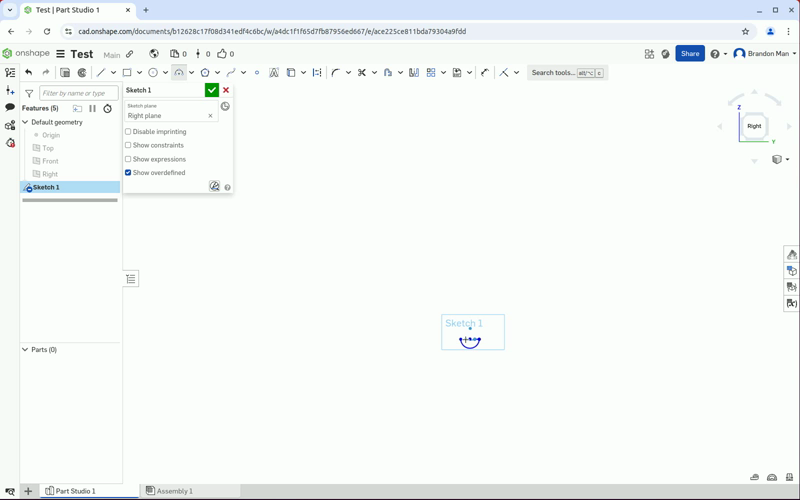
click(465, 339)
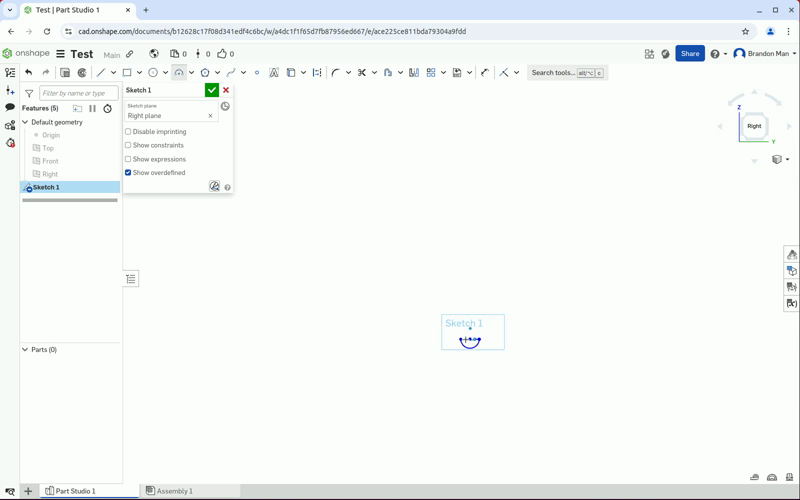
mouse_move(470, 343)
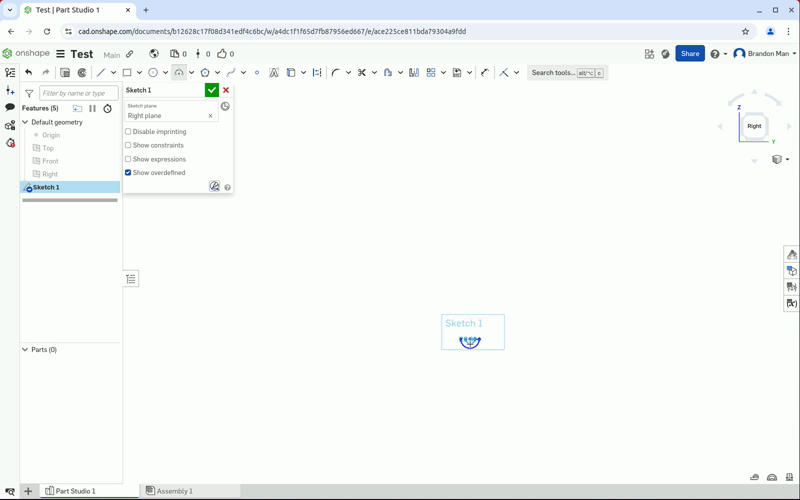
scroll(6)
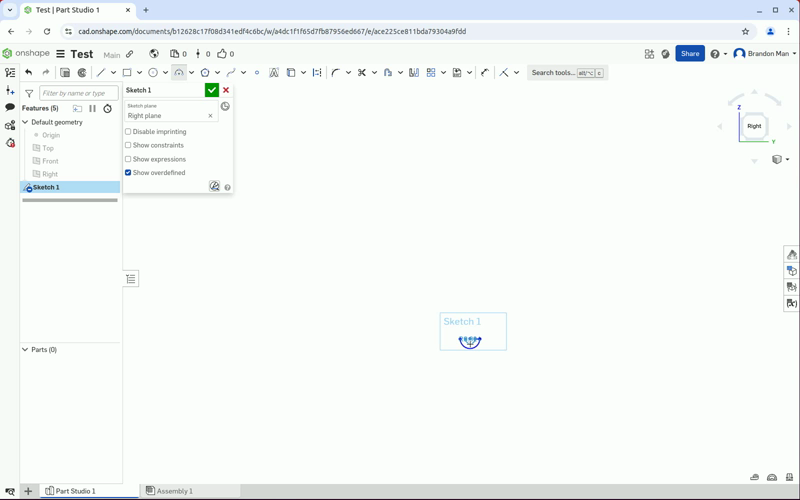
scroll(6)
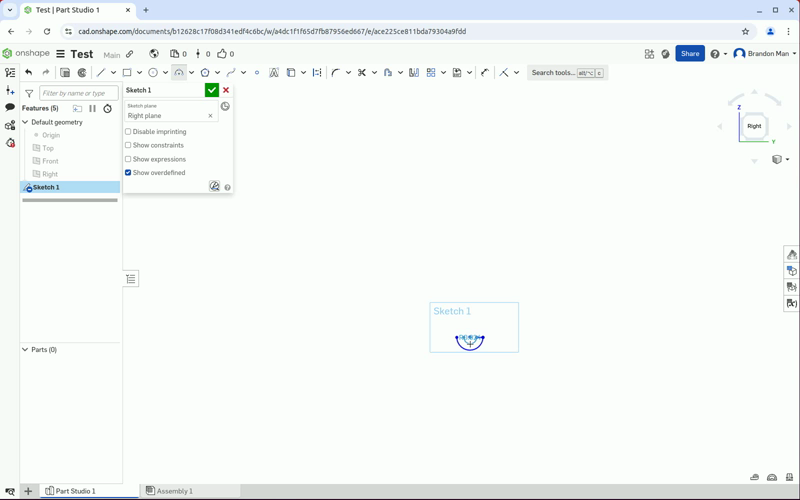
scroll(6)
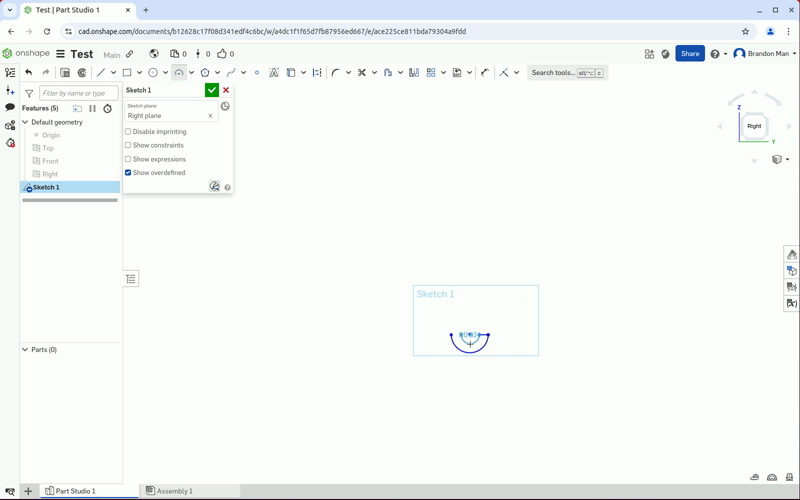
scroll(6)
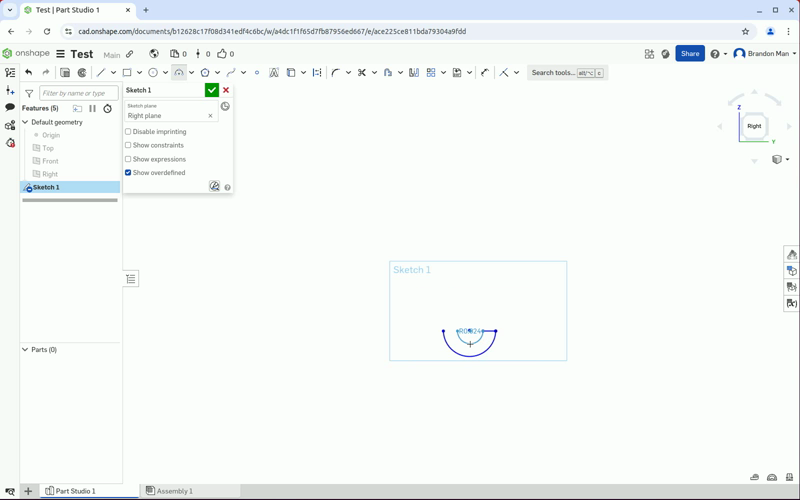
scroll(6)
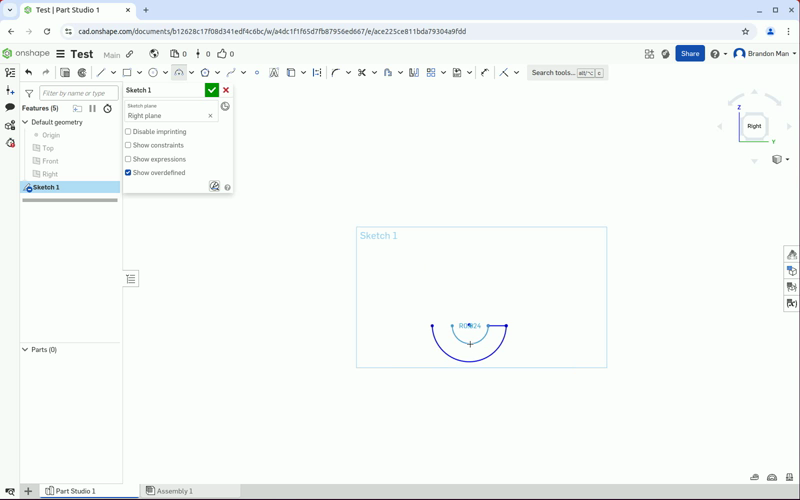
scroll(6)
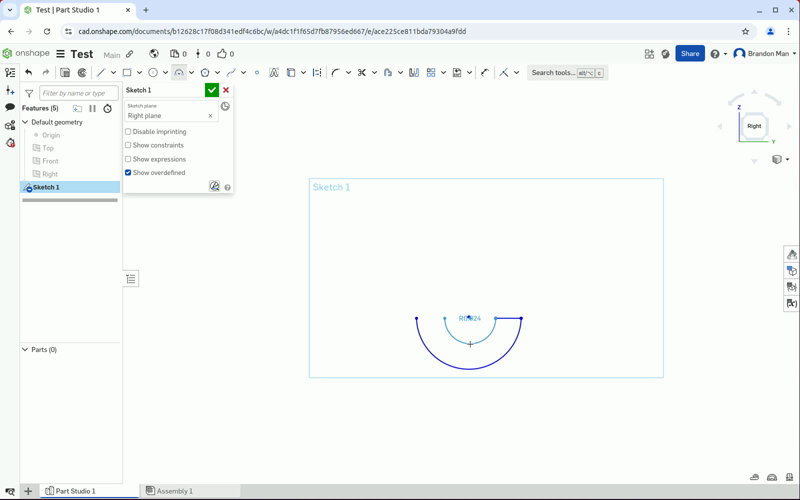
scroll(6)
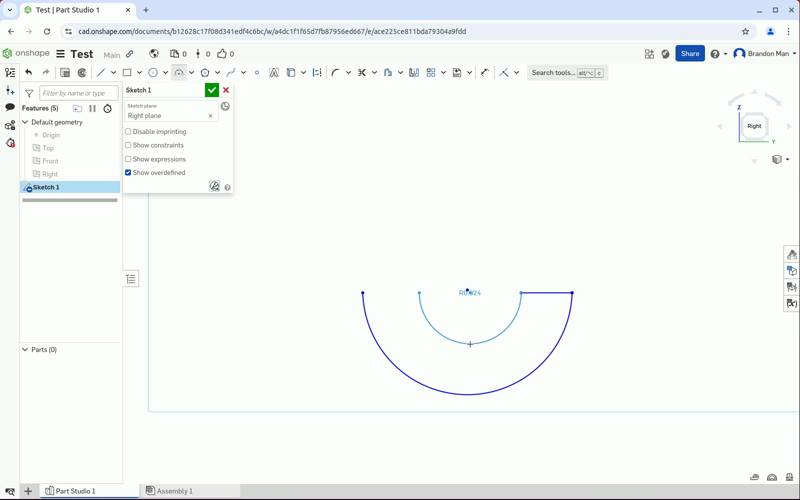
click(470, 343)
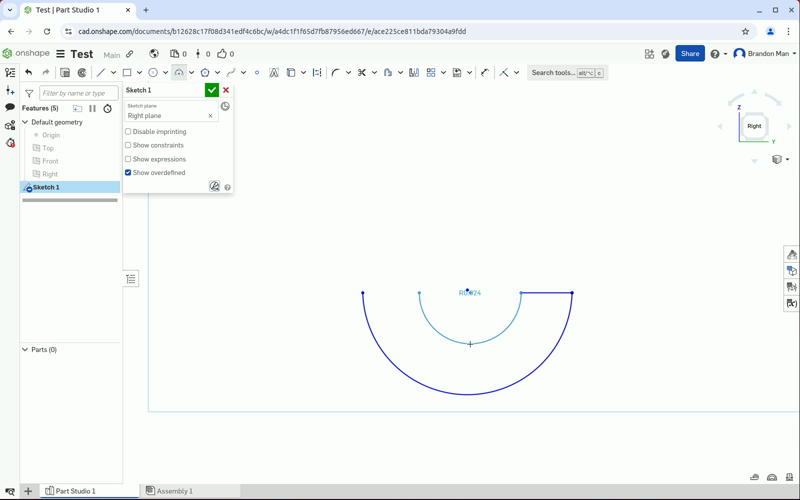
scroll(-6)
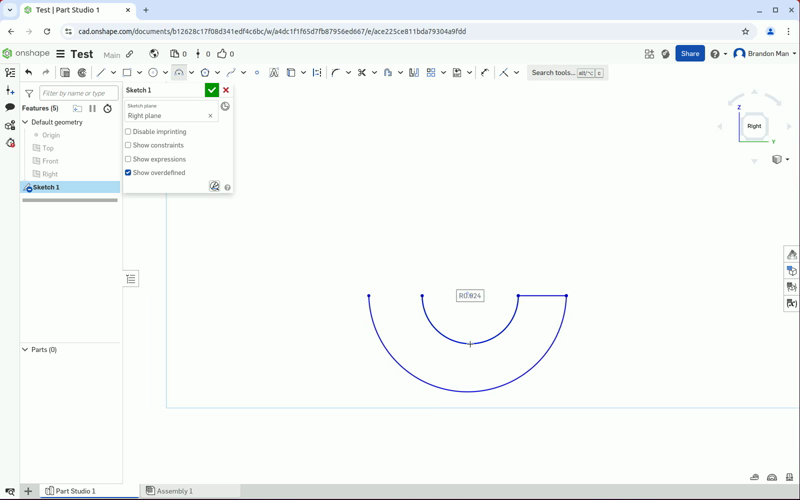
scroll(-6)
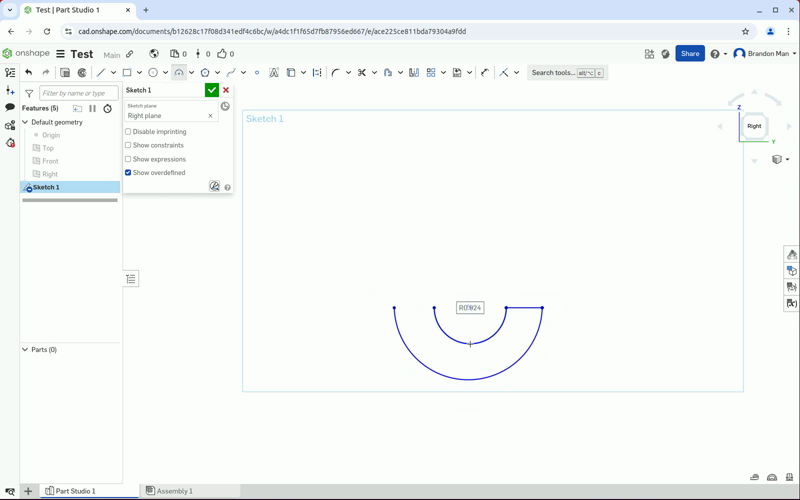
scroll(-6)
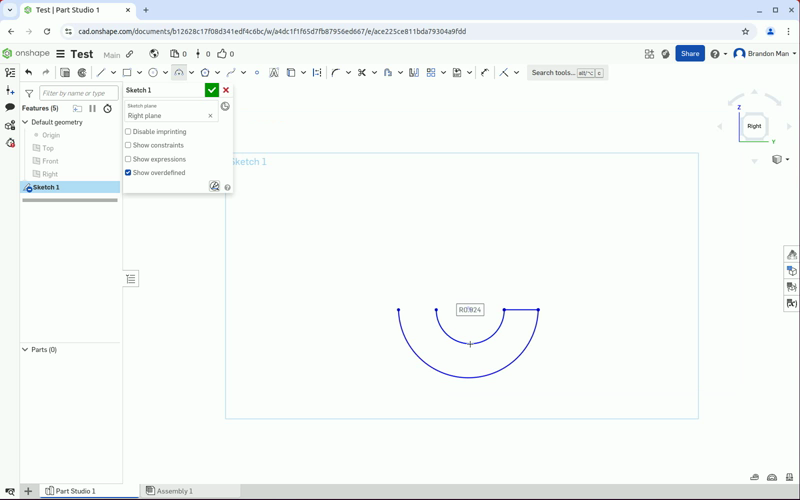
scroll(-6)
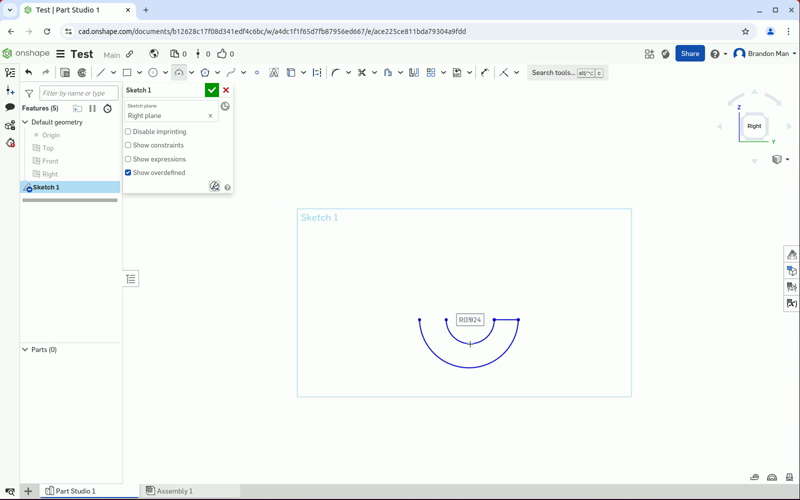
scroll(-6)
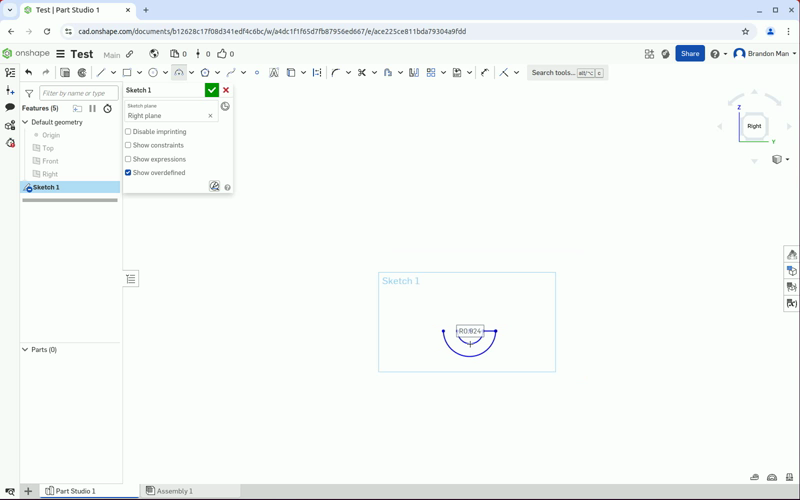
scroll(-6)
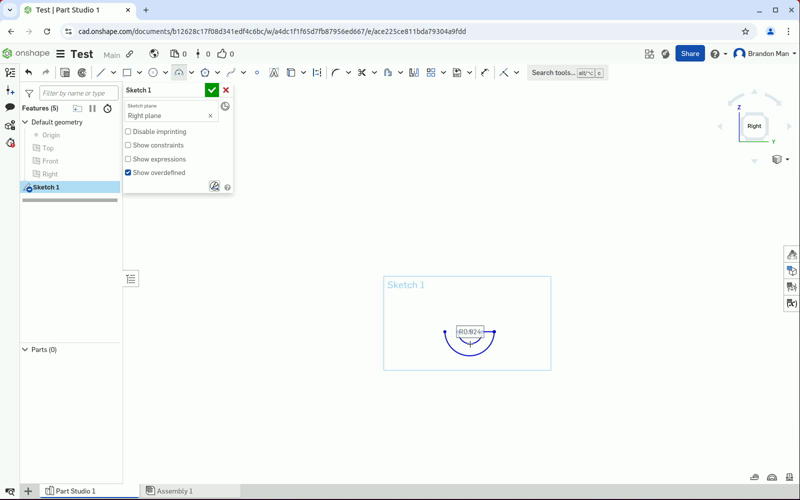
scroll(-6)
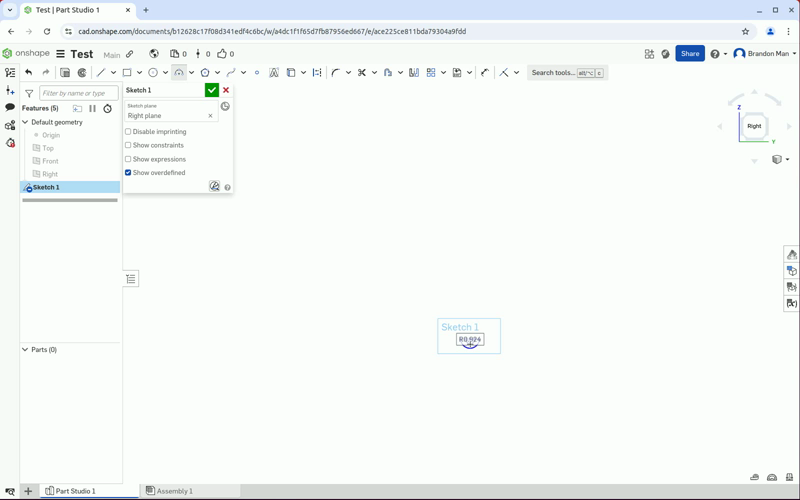
key_up(shift)
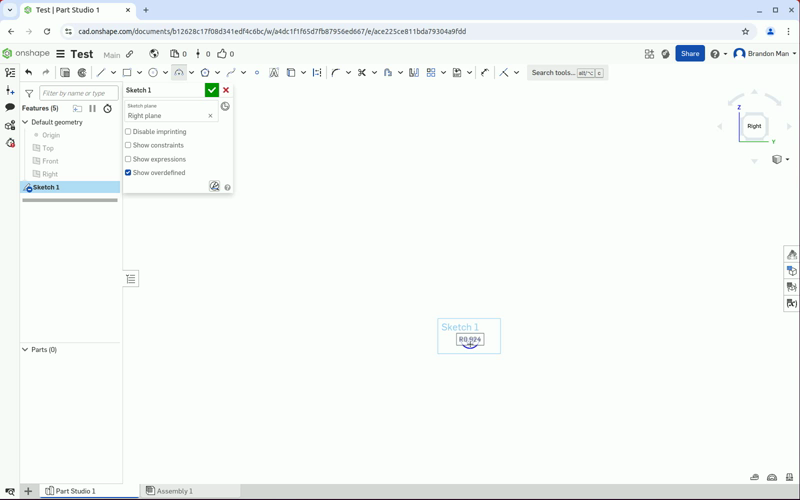
key(esc)
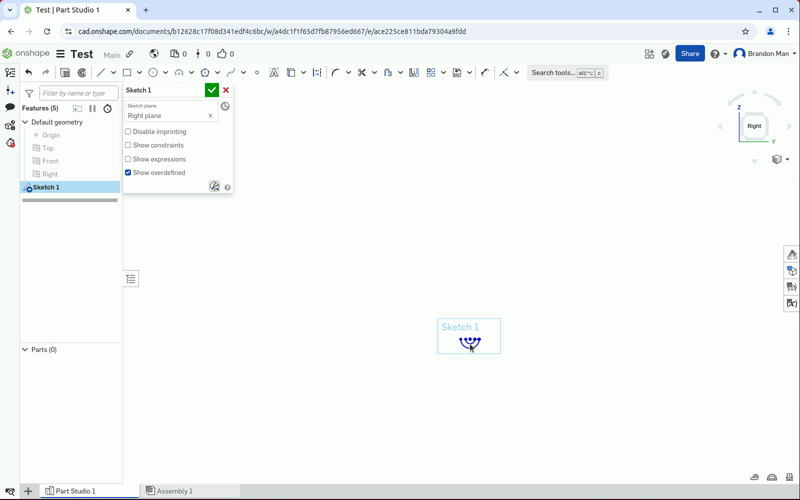
key(l)
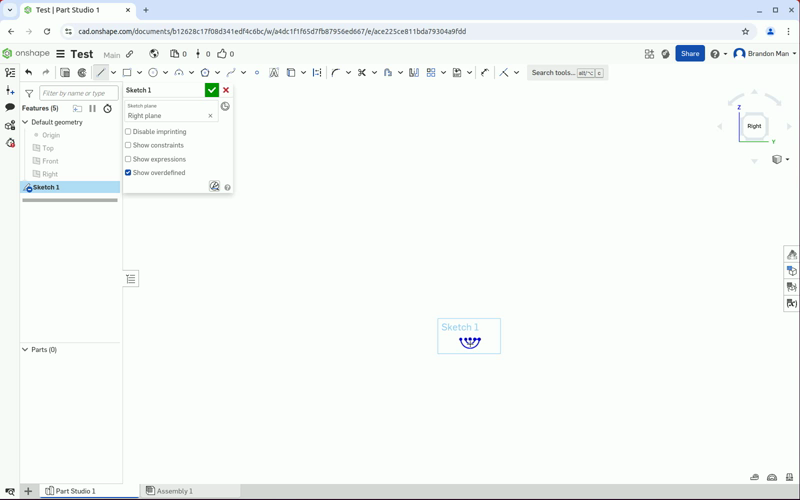
mouse_move(465, 339)
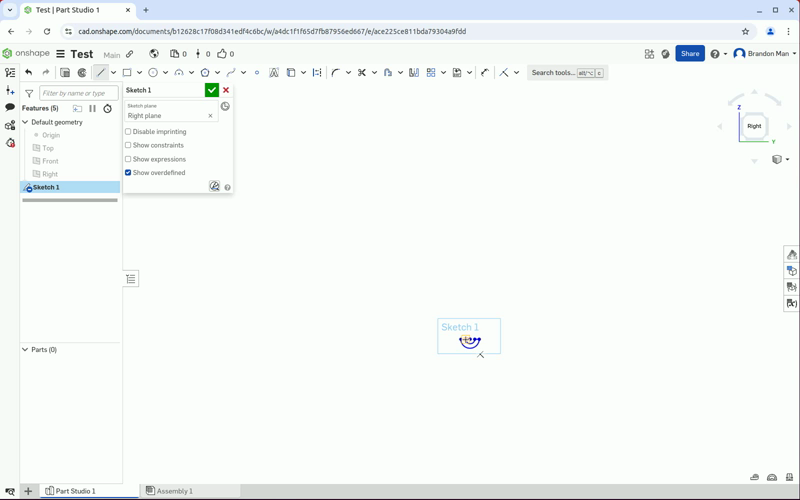
click(465, 339)
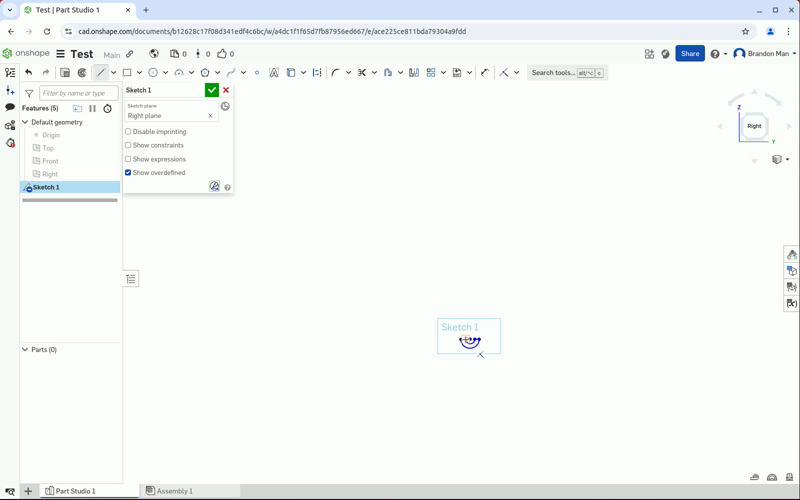
mouse_move(495, 339)
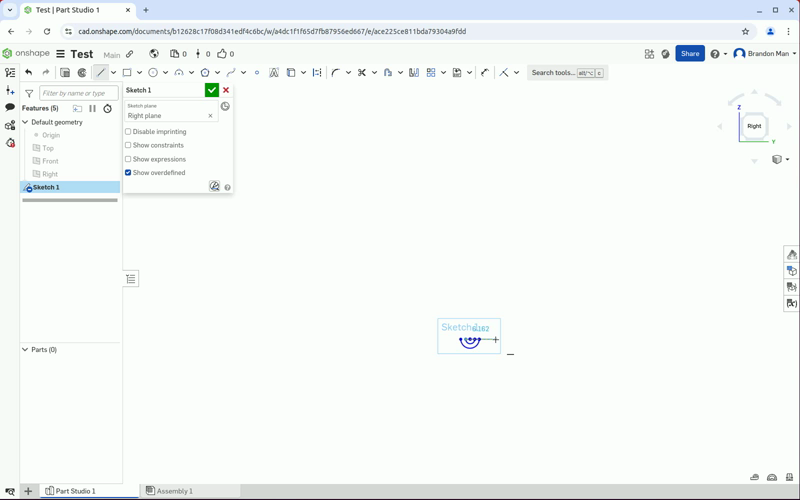
key_down(shift)
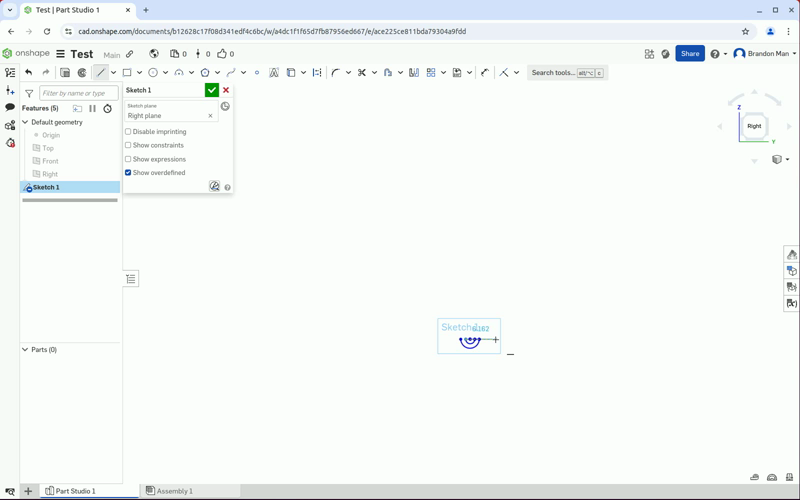
mouse_move(460, 339)
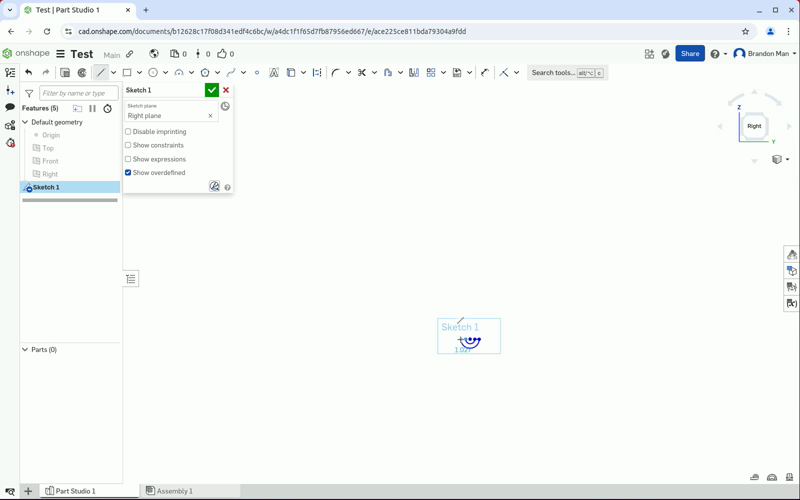
scroll(6)
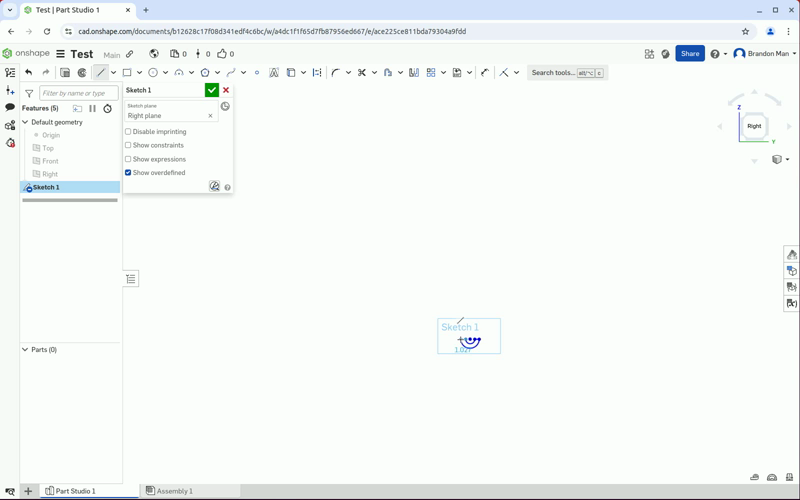
scroll(6)
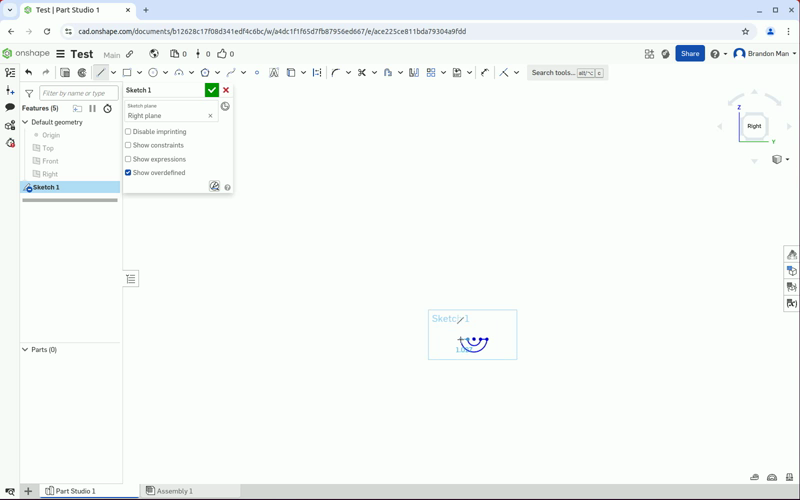
scroll(6)
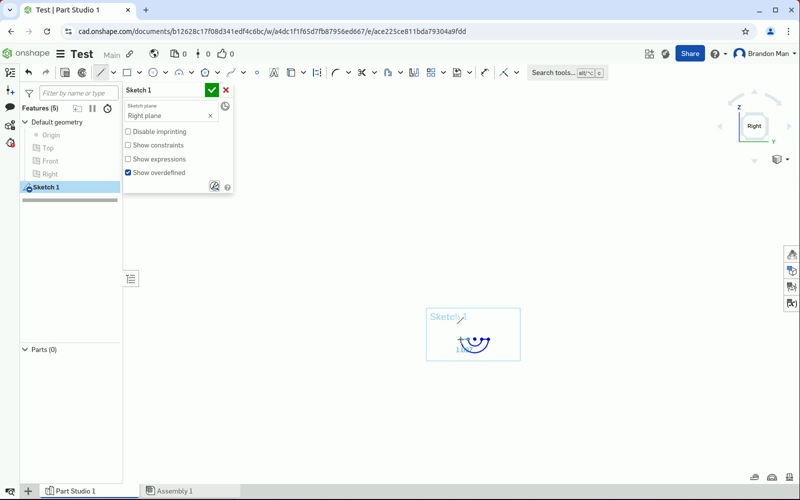
scroll(6)
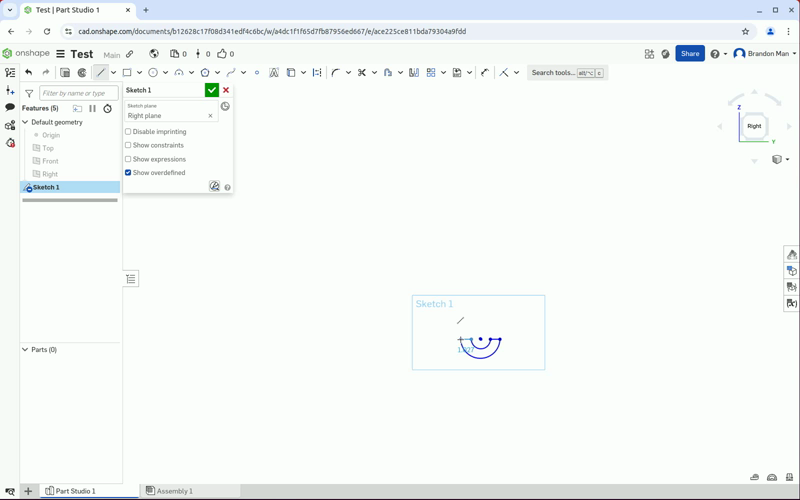
scroll(6)
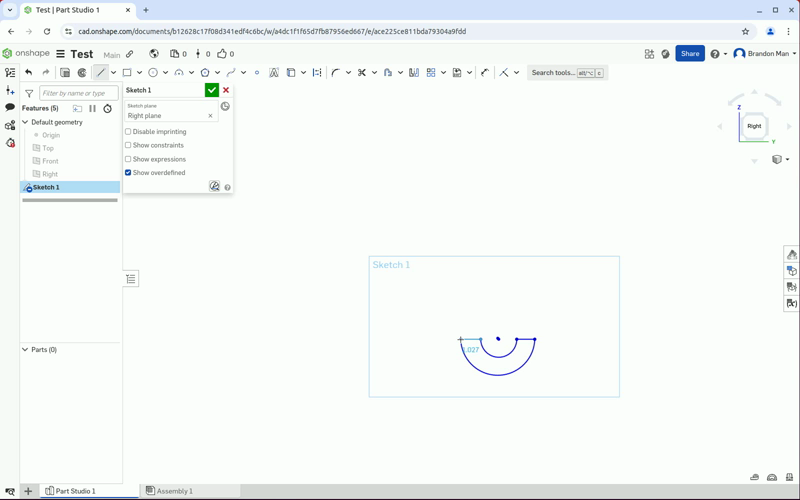
scroll(6)
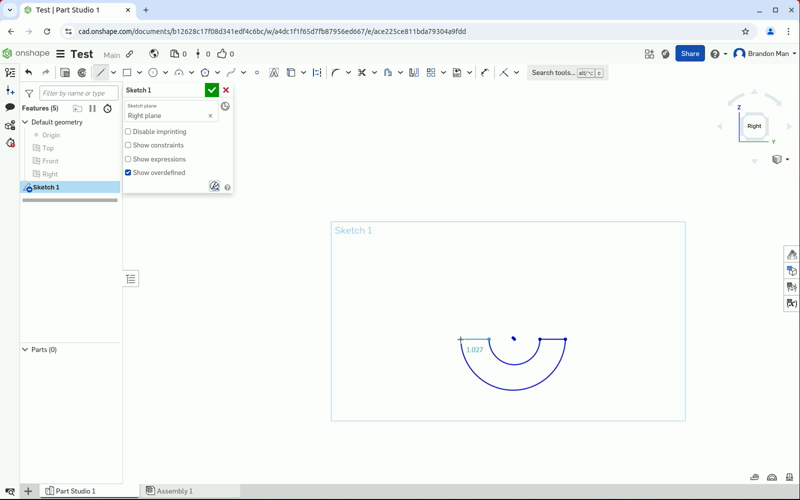
scroll(6)
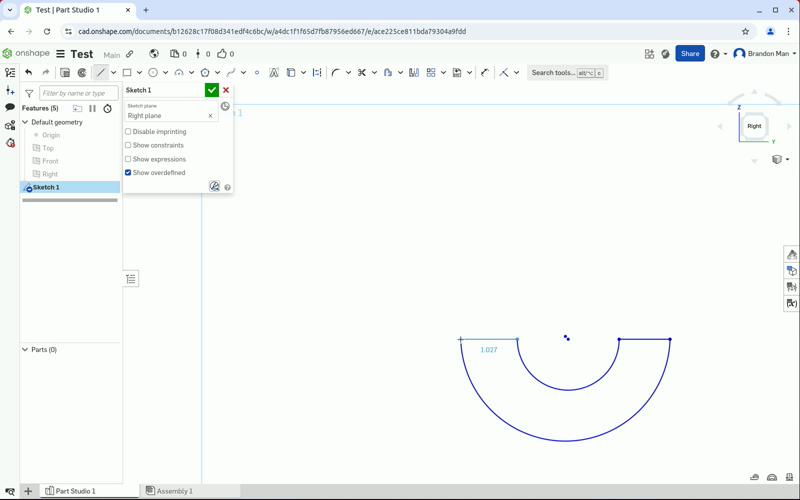
key_up(shift)
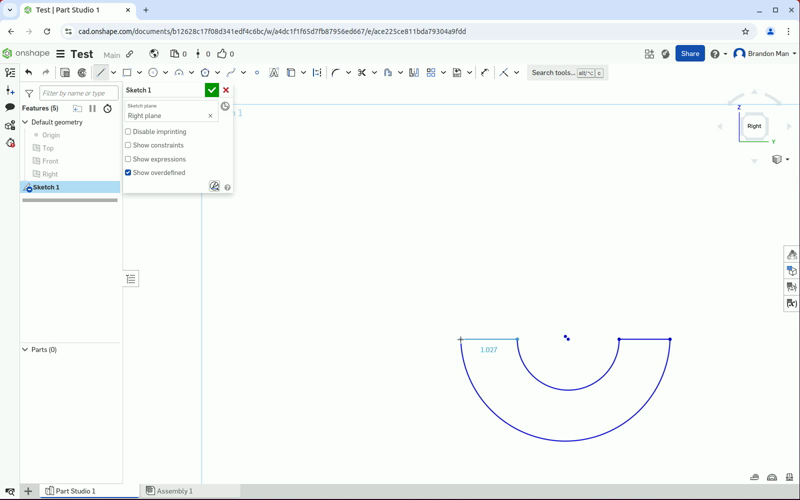
click(460, 339)
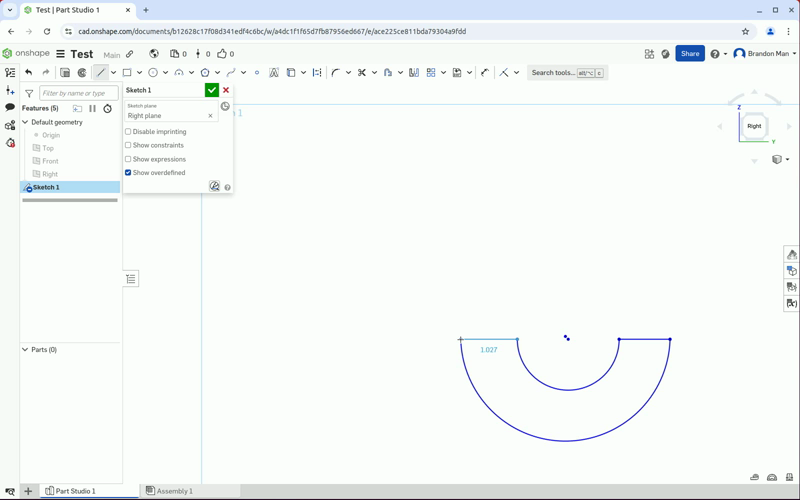
scroll(-6)
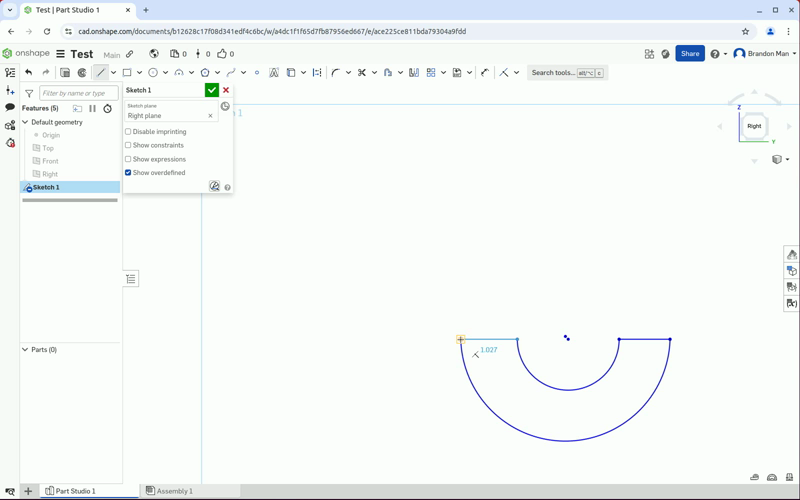
scroll(-6)
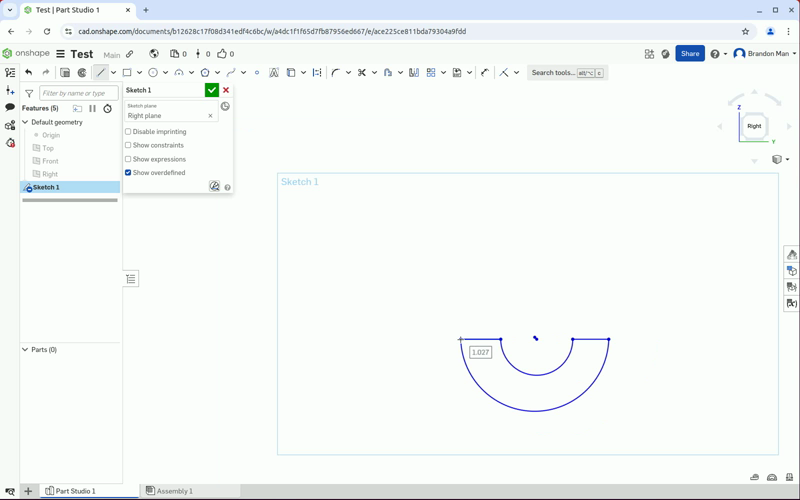
scroll(-6)
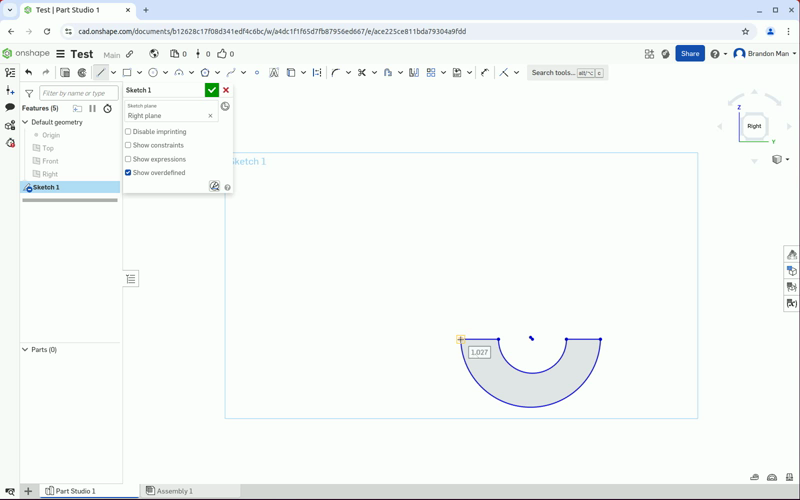
scroll(-6)
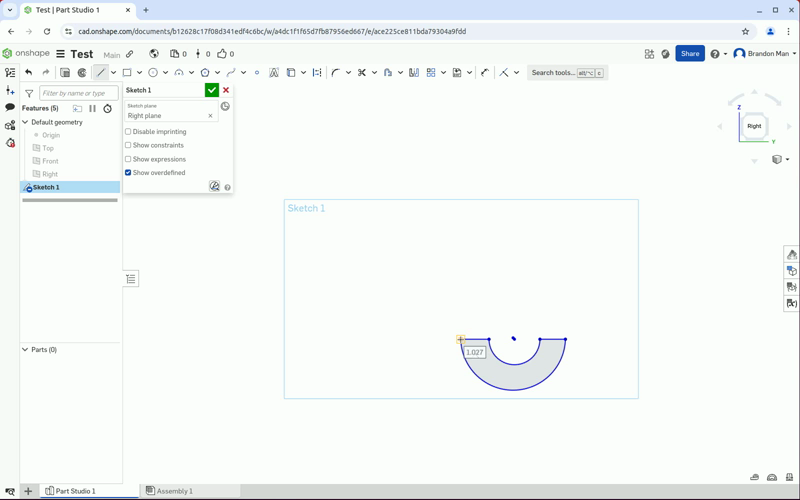
scroll(-6)
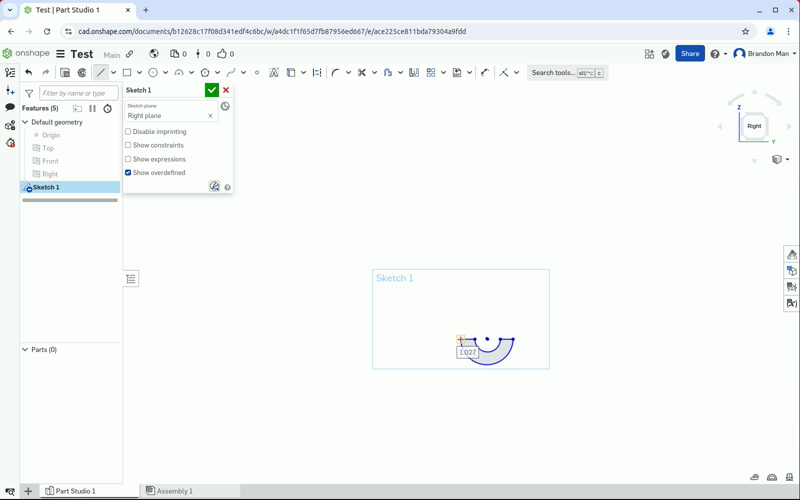
scroll(-6)
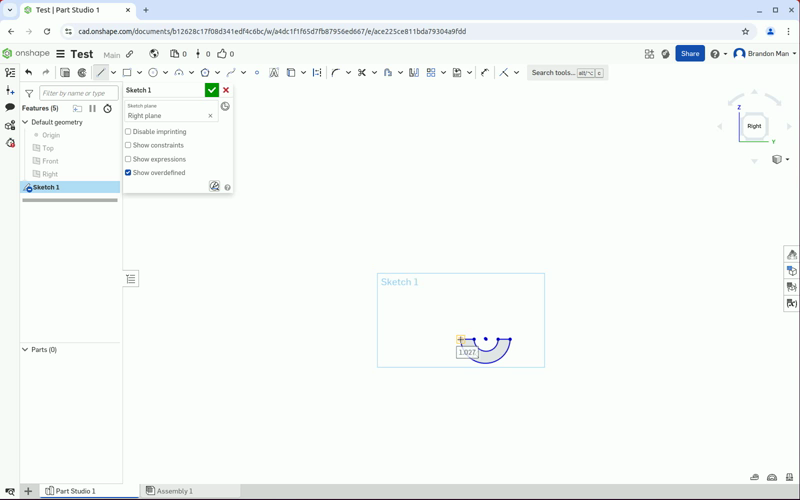
scroll(-6)
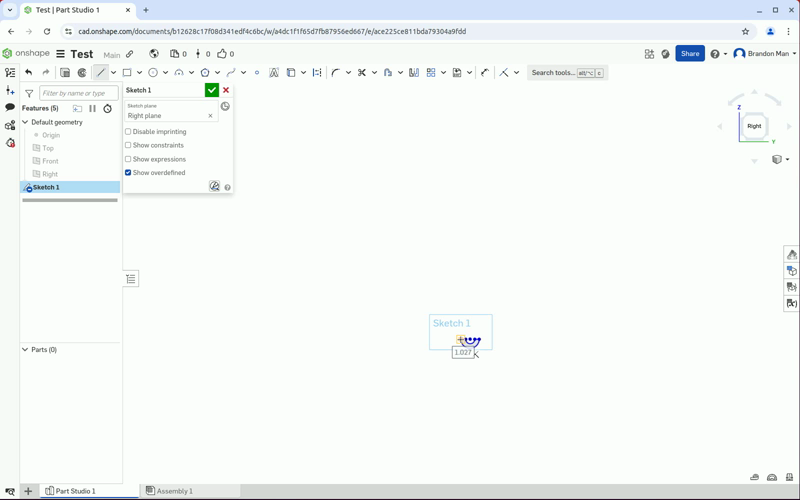
key(esc)
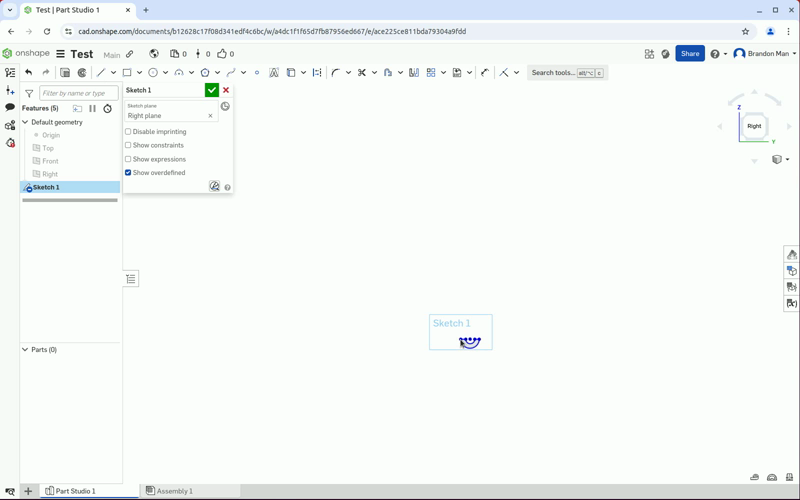
mouse_move(468, 345)
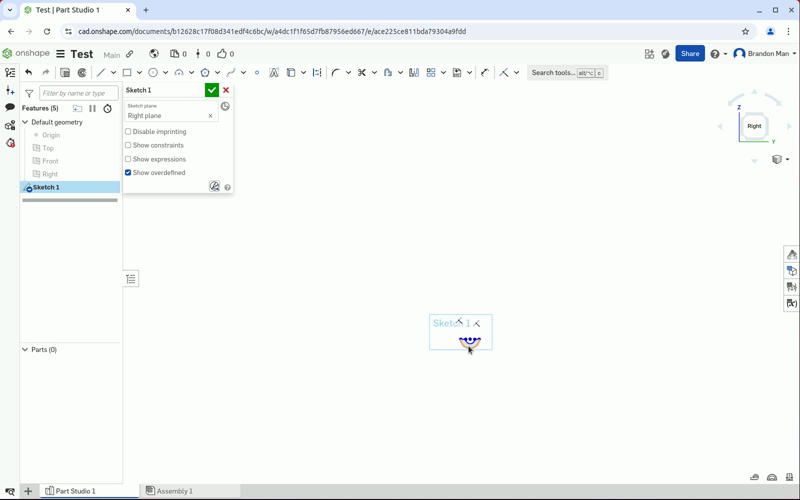
scroll(6)
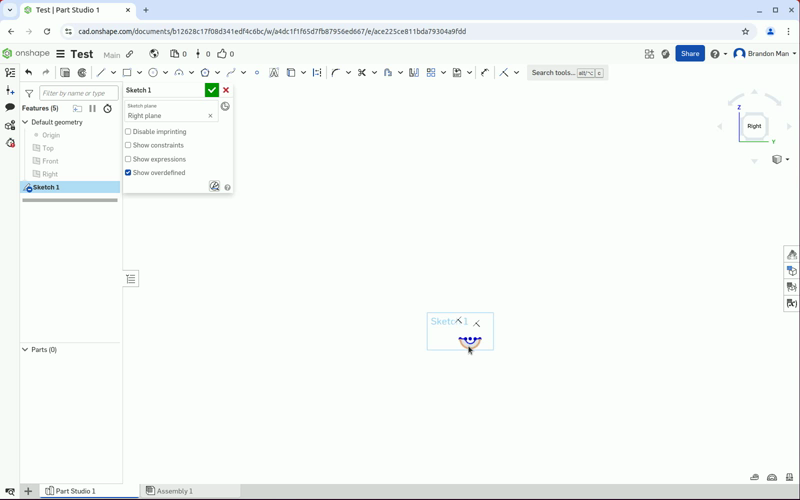
scroll(6)
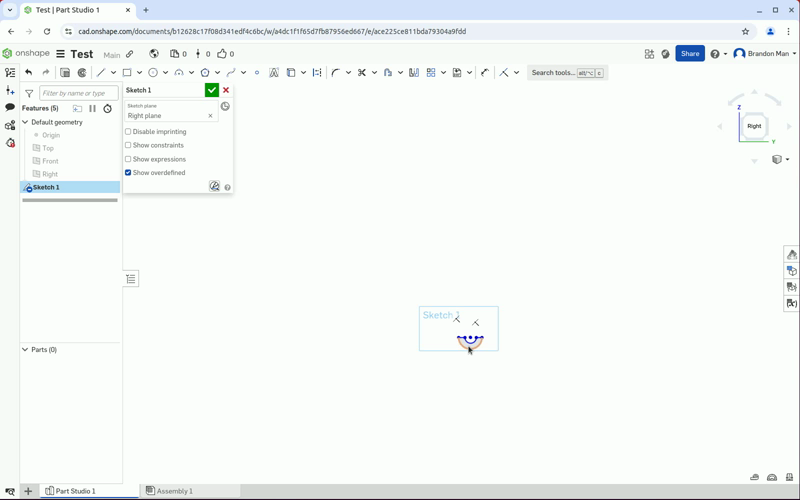
scroll(6)
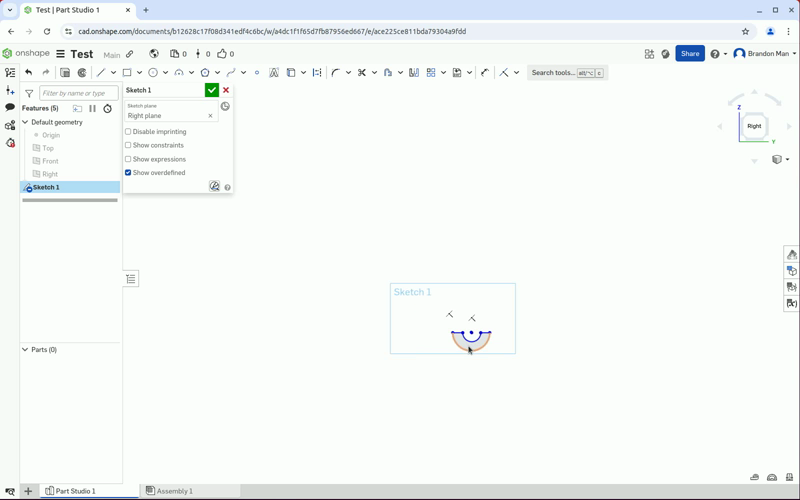
scroll(6)
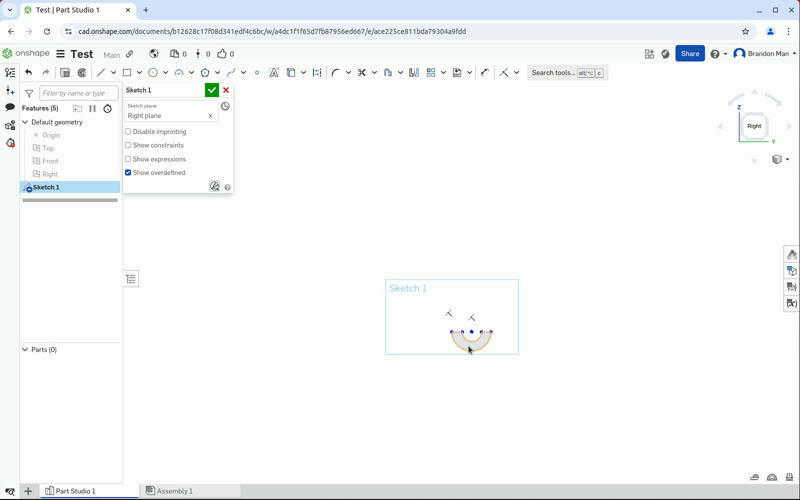
scroll(6)
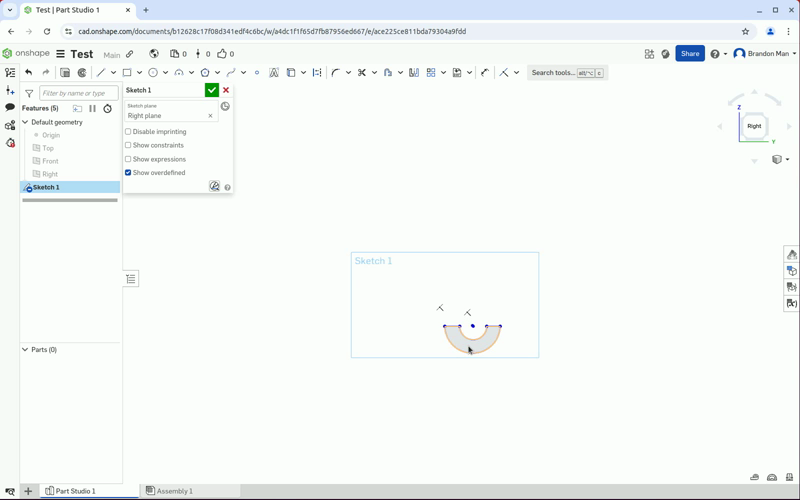
scroll(6)
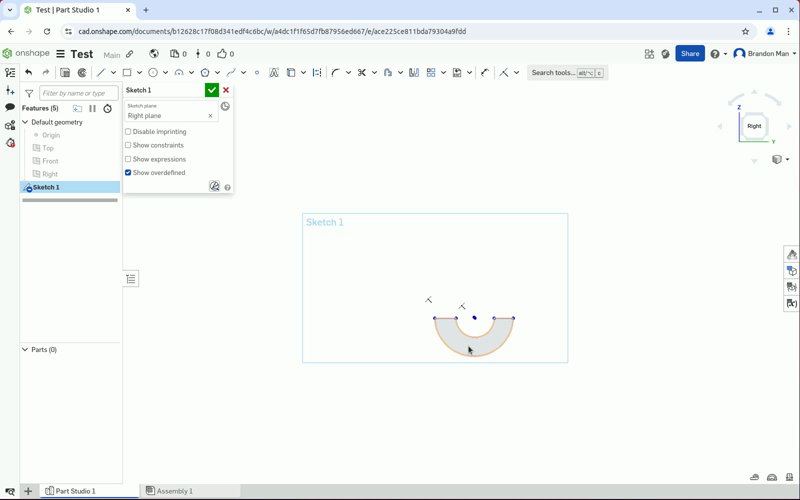
scroll(6)
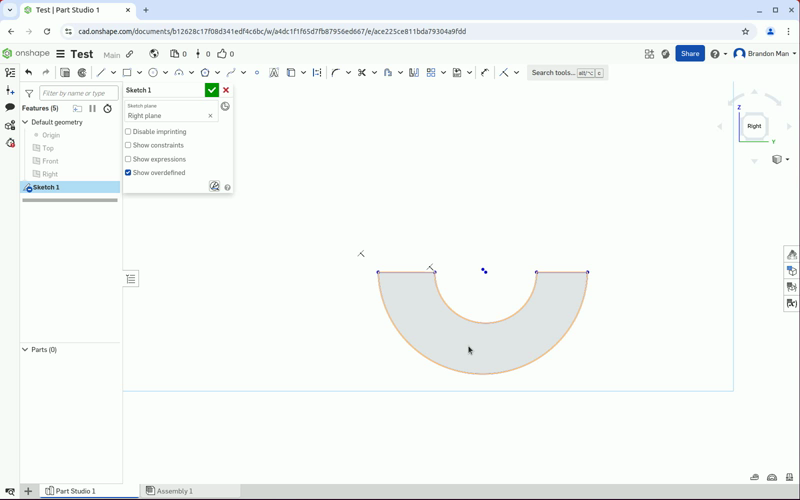
click(468, 345)
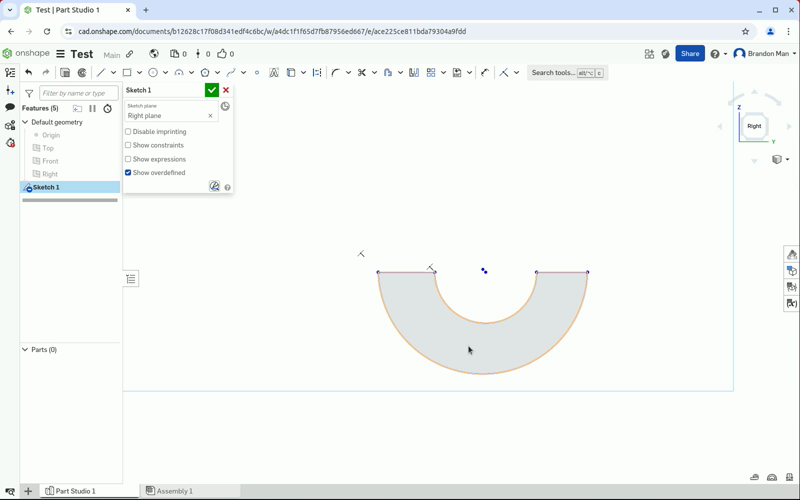
scroll(-6)
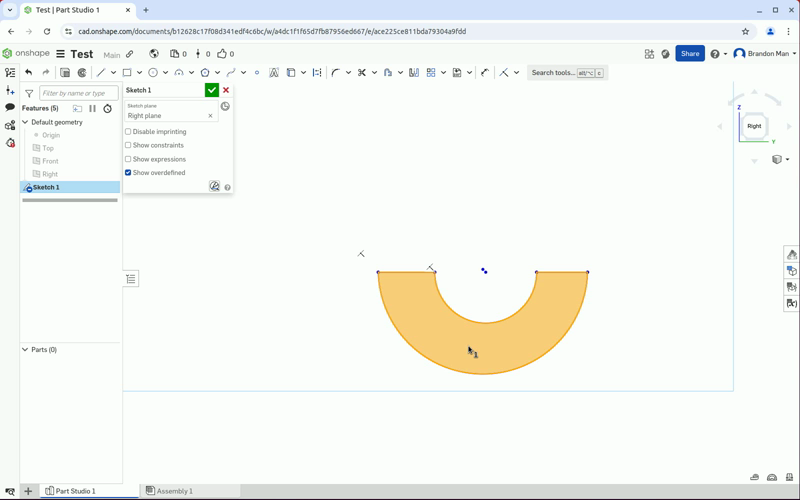
scroll(-6)
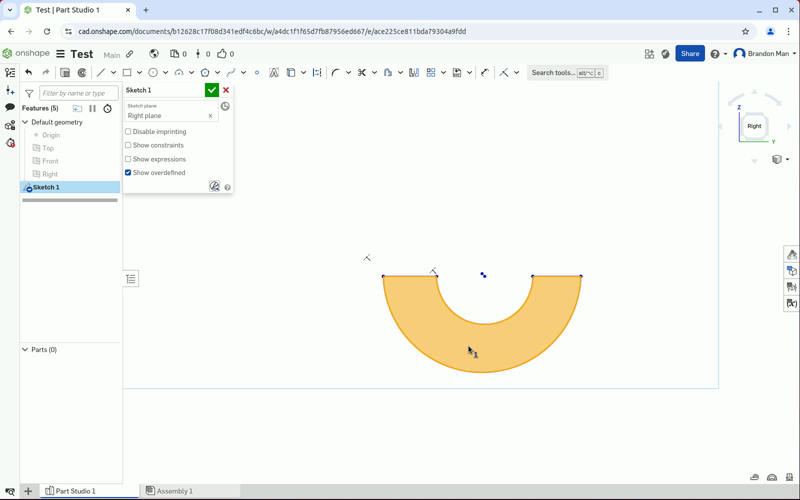
scroll(-6)
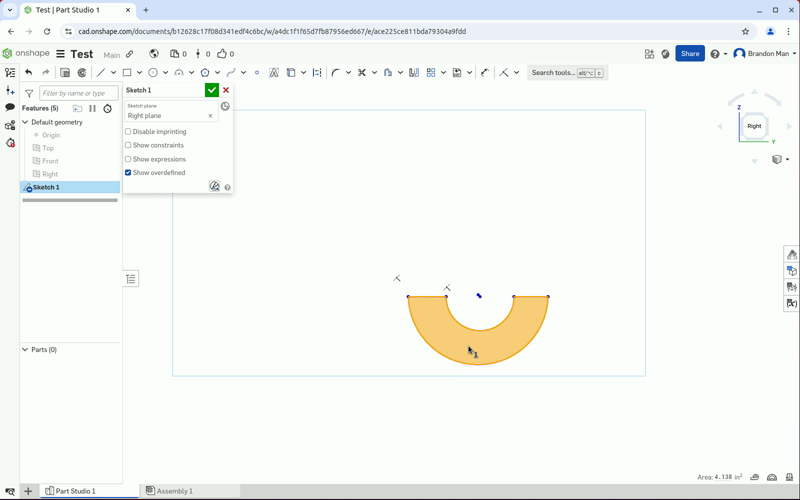
scroll(-6)
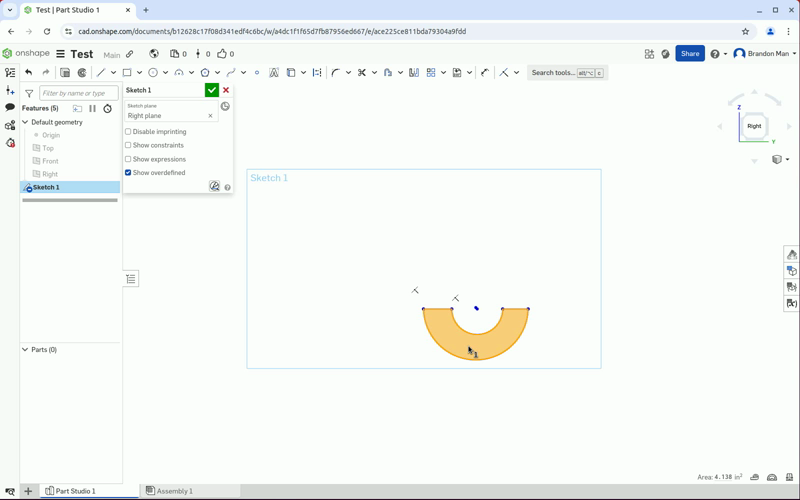
scroll(-6)
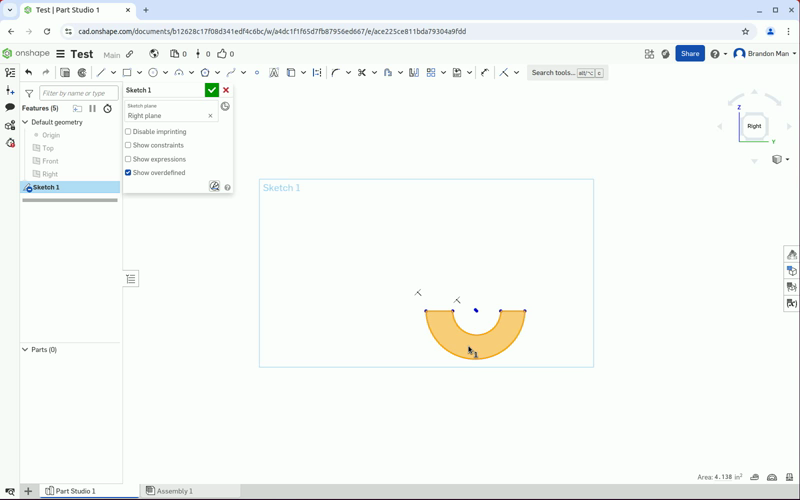
scroll(-6)
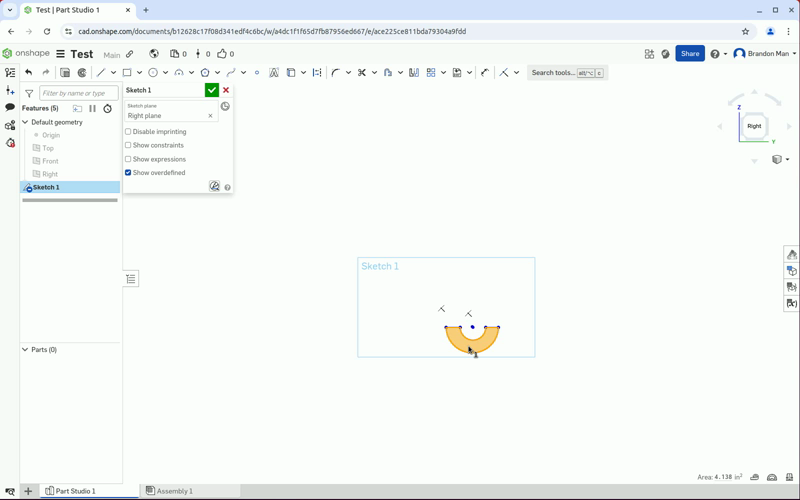
scroll(-6)
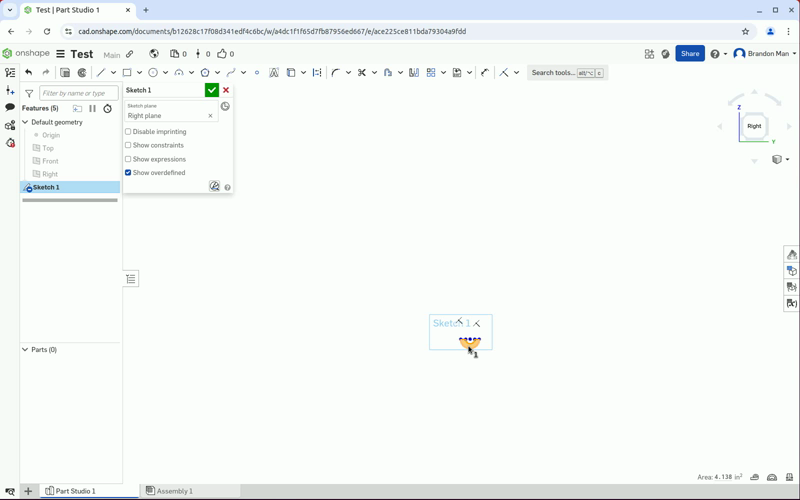
mouse_move(73, 352)
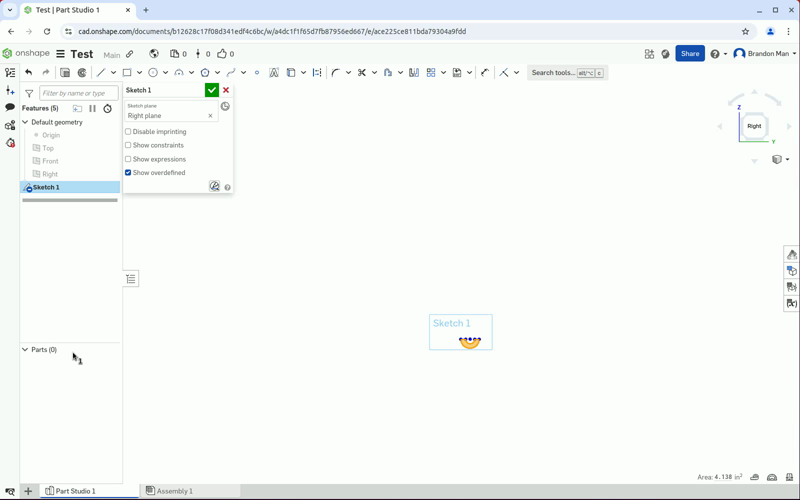
key(shift+y)
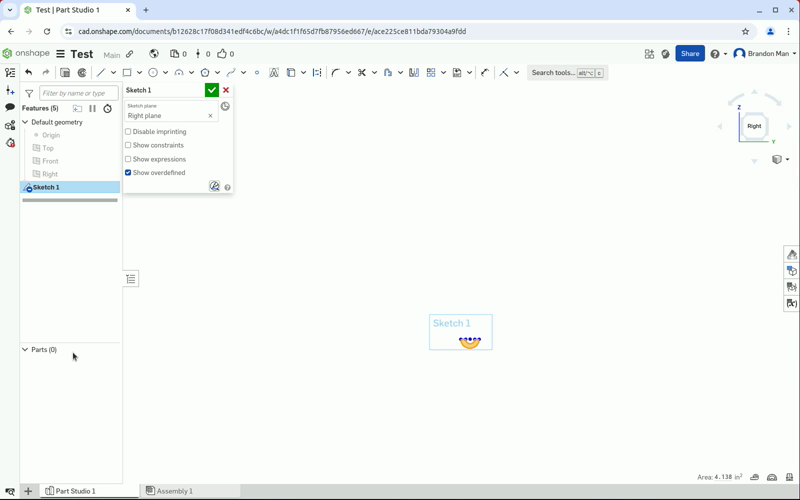
key(shift+e)
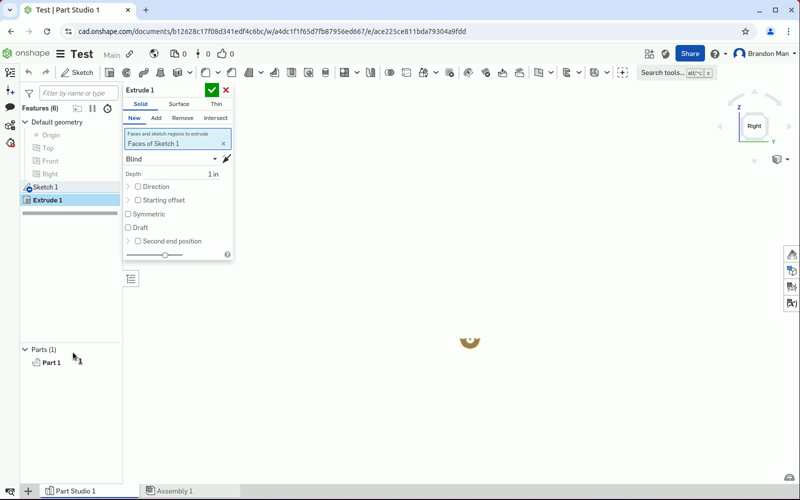
mouse_move(143, 106)
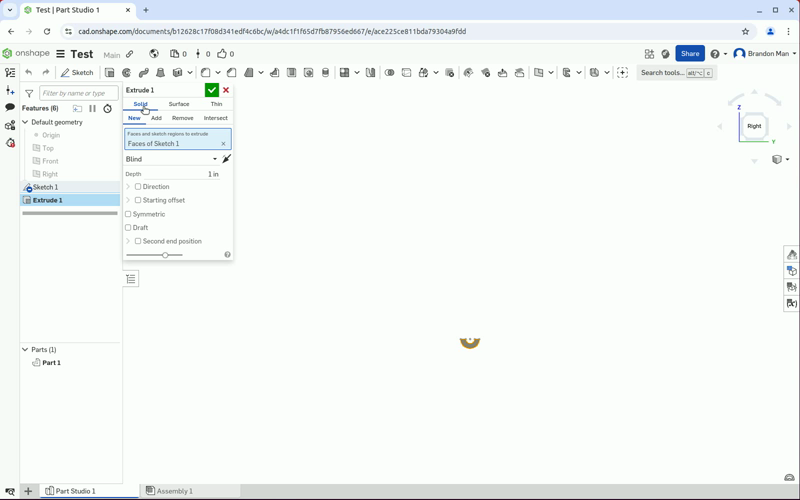
click(143, 106)
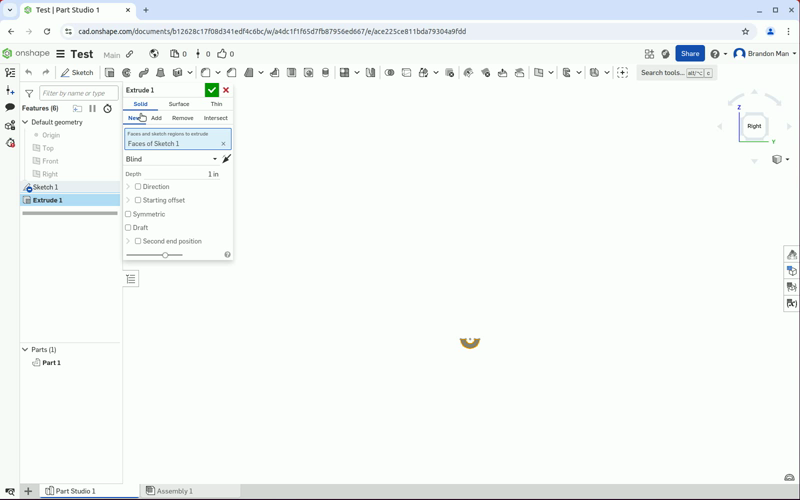
mouse_move(137, 120)
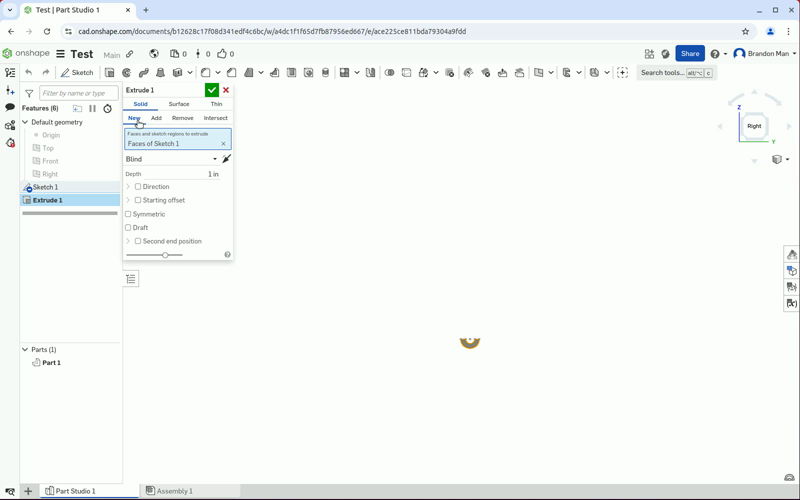
click(137, 120)
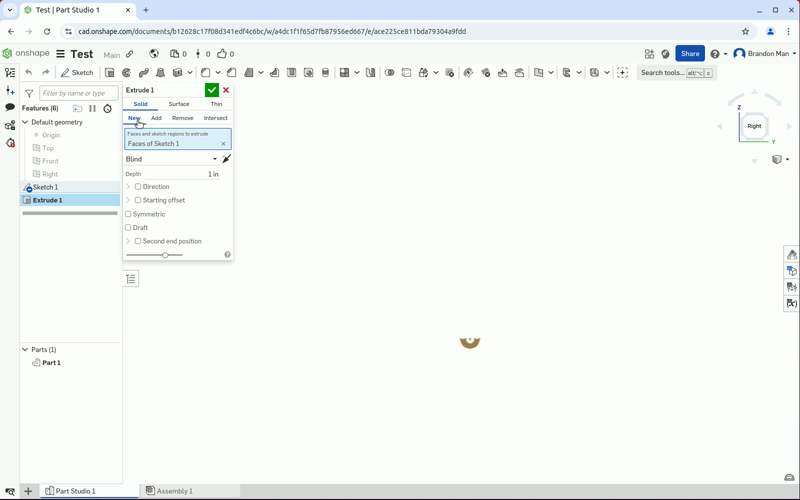
key(tab, 4)
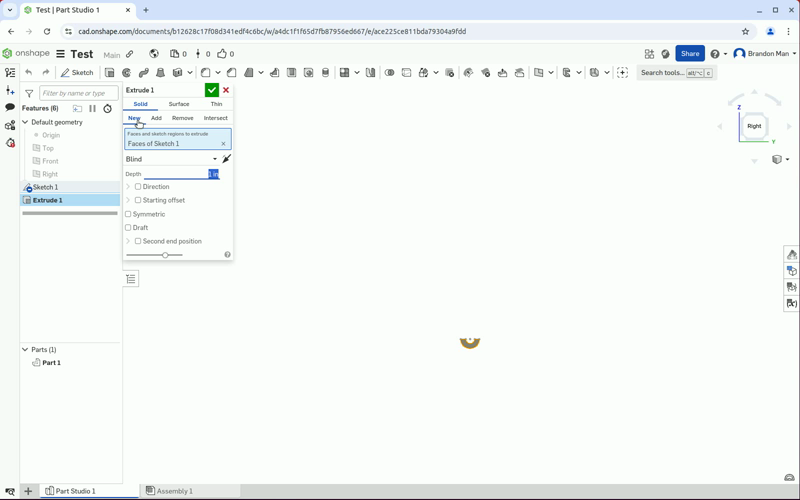
text(0.481)
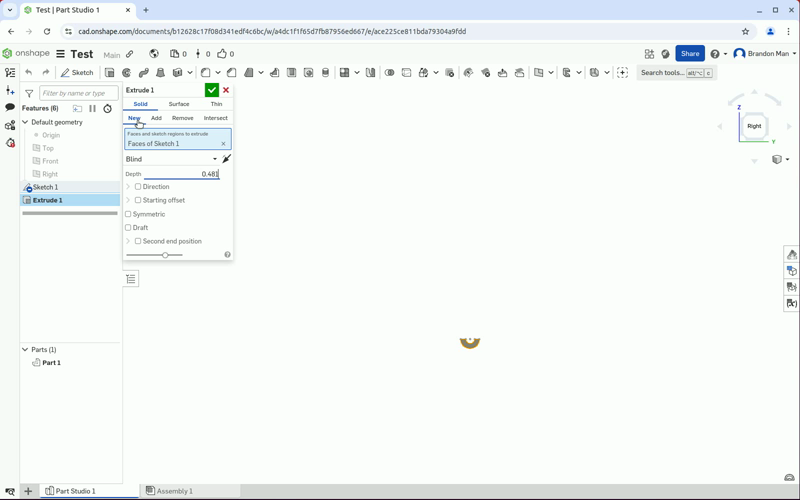
key(enter)
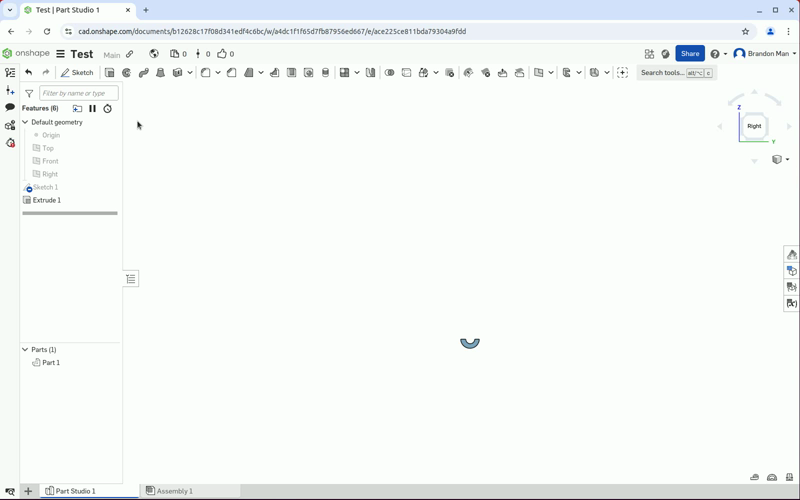
key(shift+h)
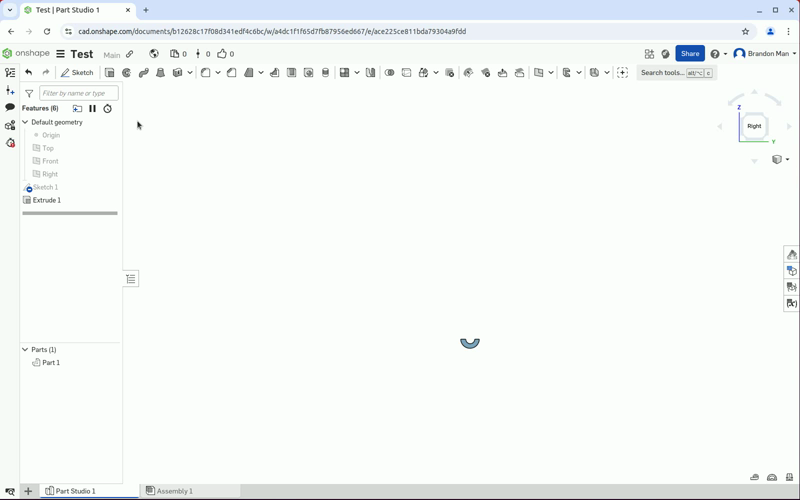
key(shift+h)
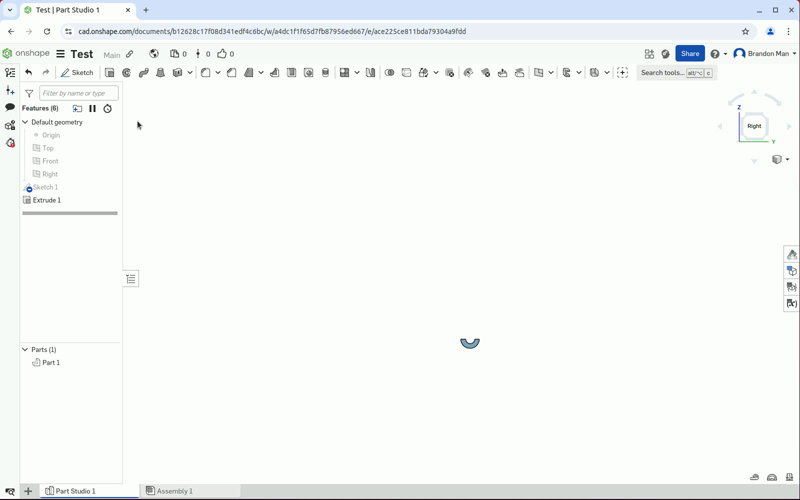
mouse_move(73, 189)
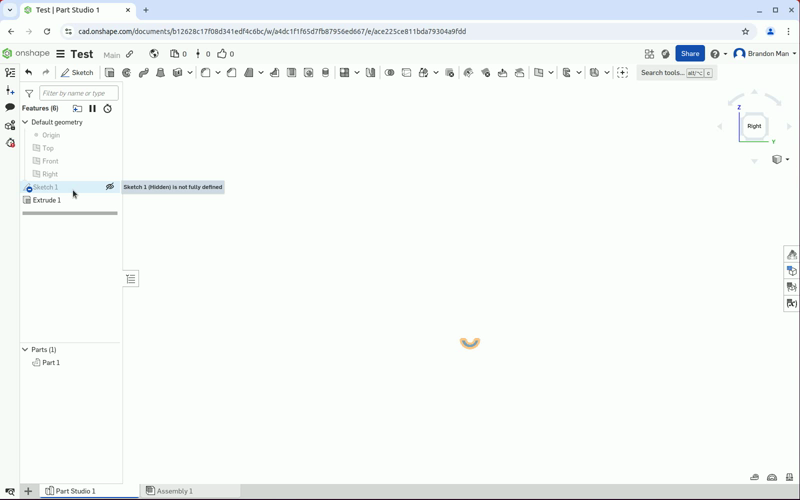
click(73, 189)
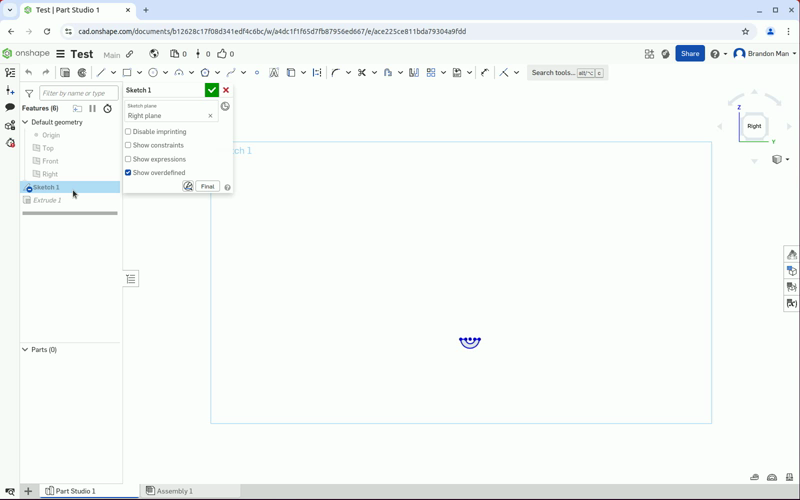
mouse_move(229, 92)
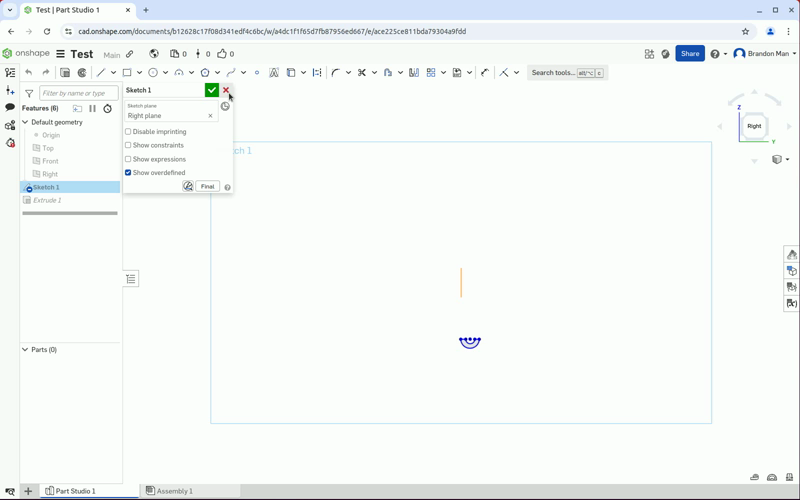
click(229, 92)
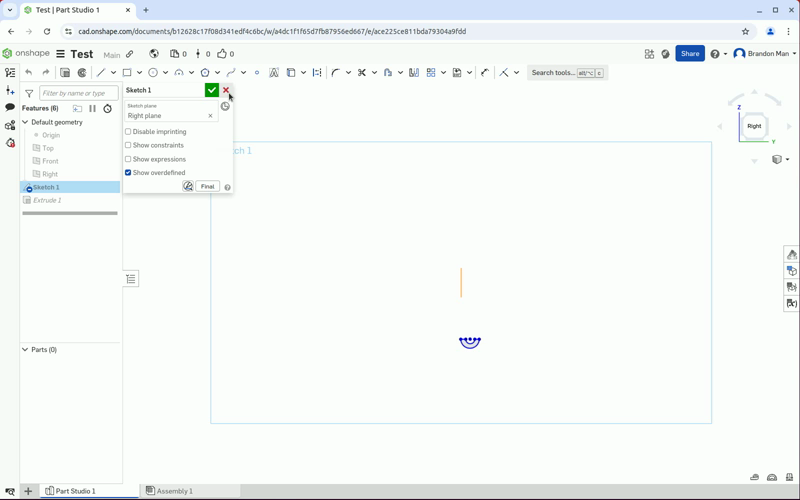
key(shift+s)
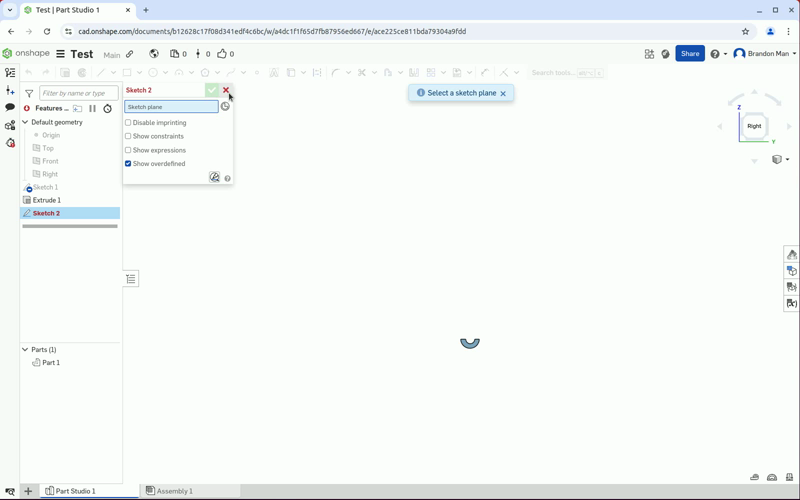
mouse_move(73, 176)
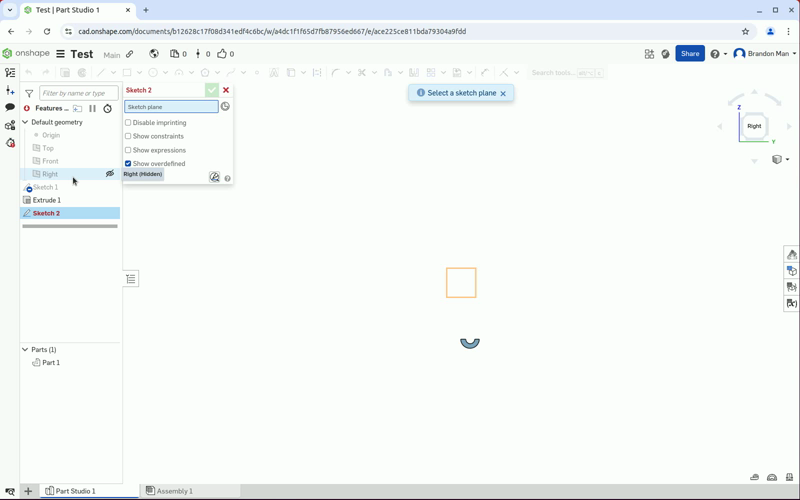
click(73, 176)
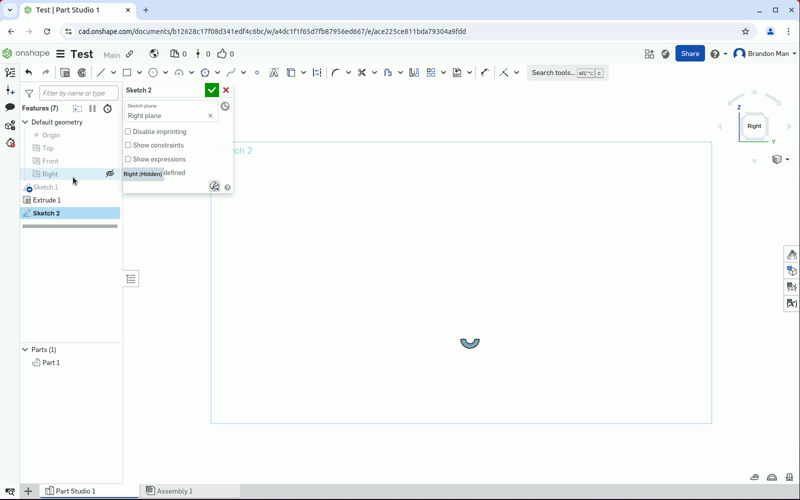
mouse_move(73, 352)
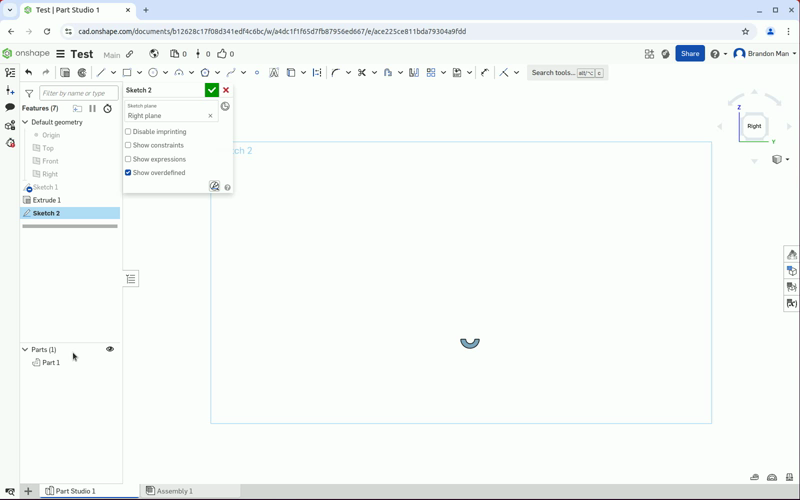
key(y)
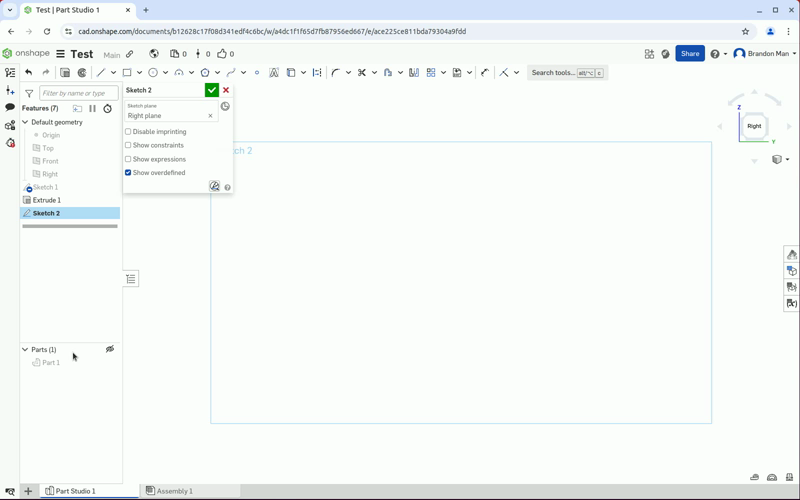
key(l)
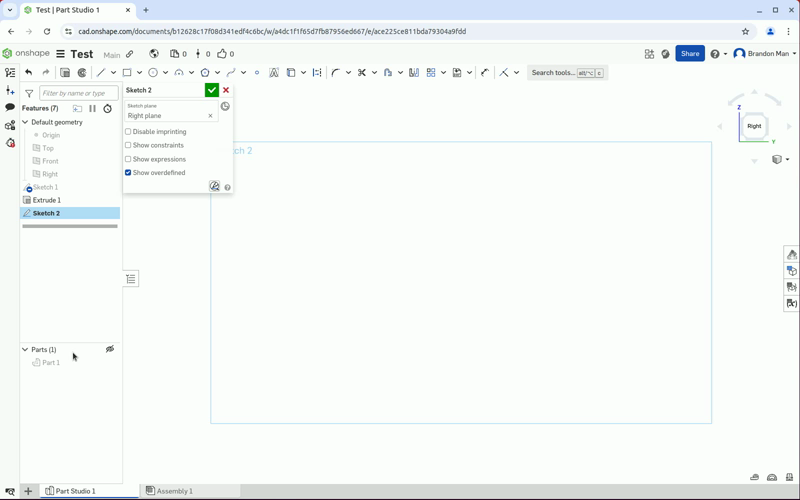
key_down(shift)
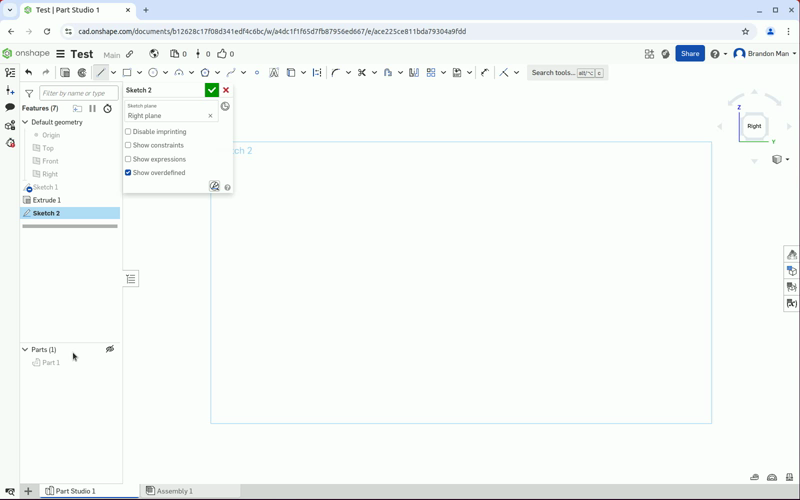
mouse_move(460, 339)
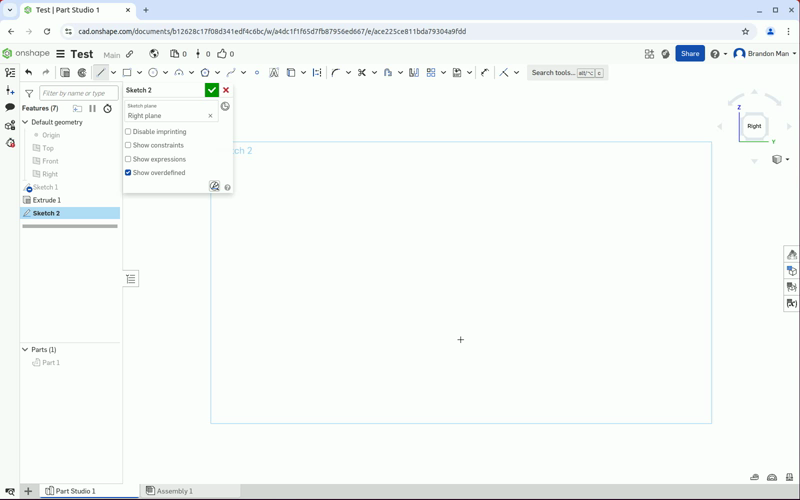
click(460, 339)
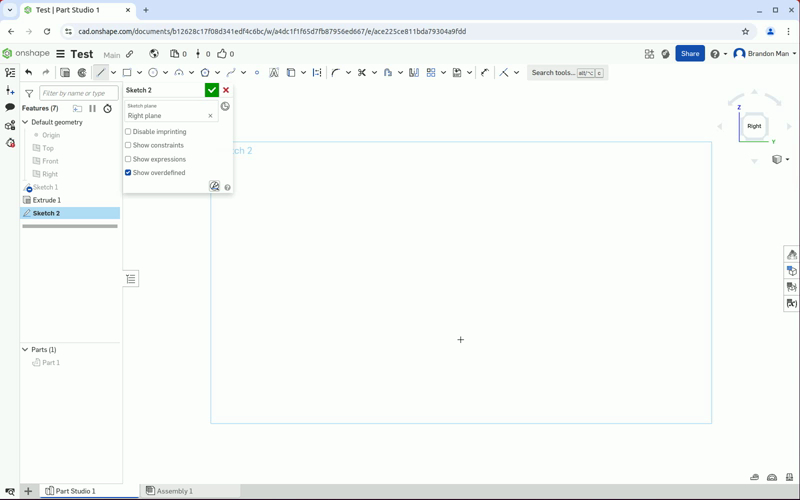
key_up(shift)
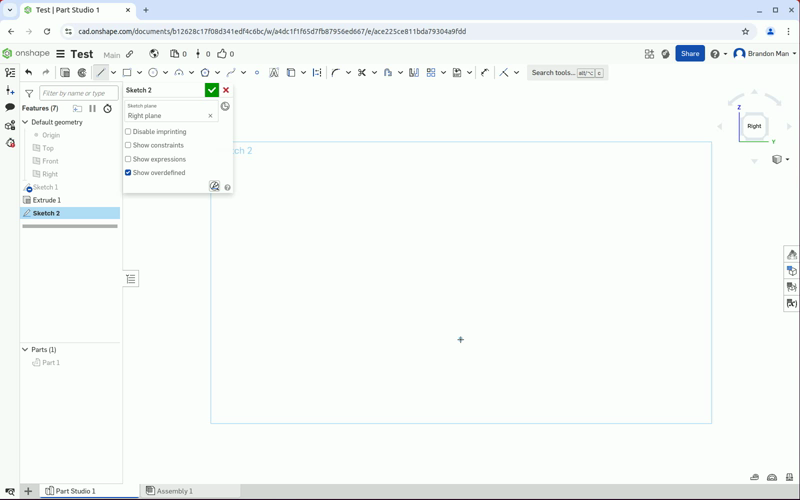
key_down(shift)
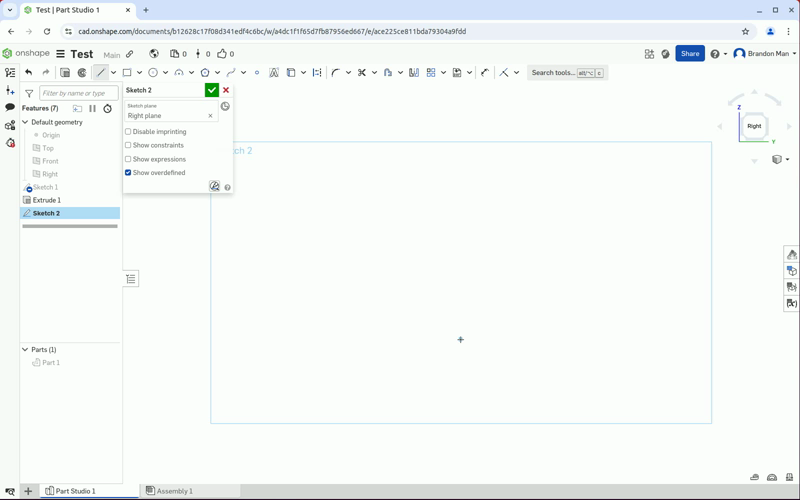
mouse_move(490, 339)
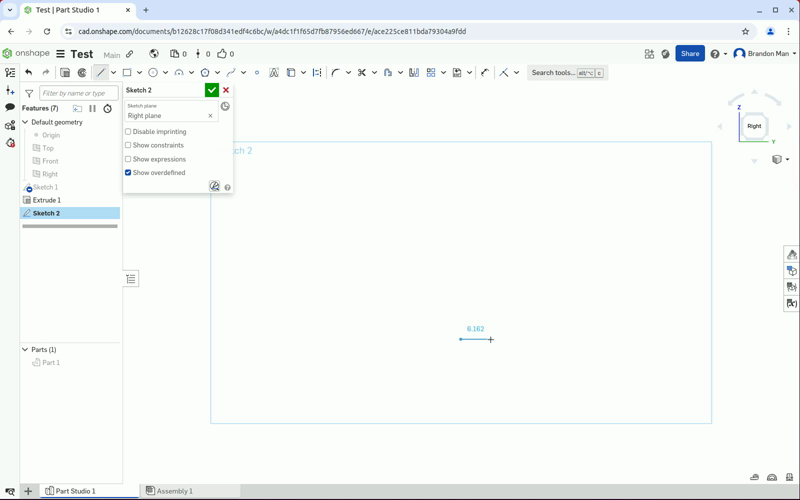
mouse_move(464, 339)
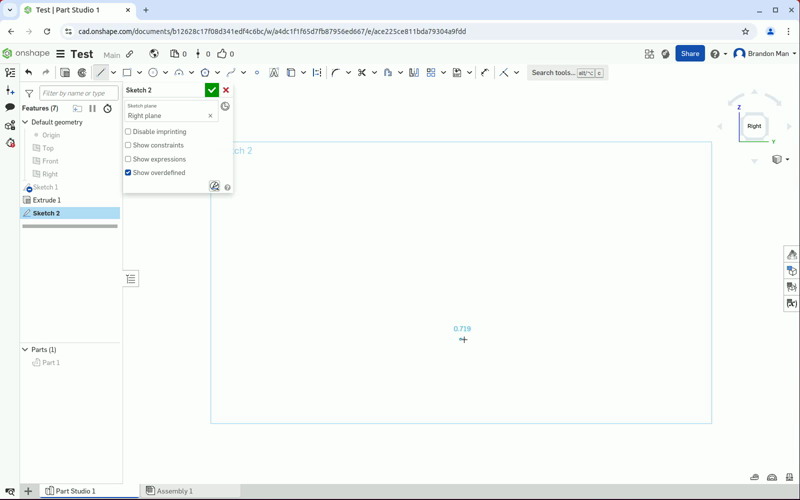
scroll(6)
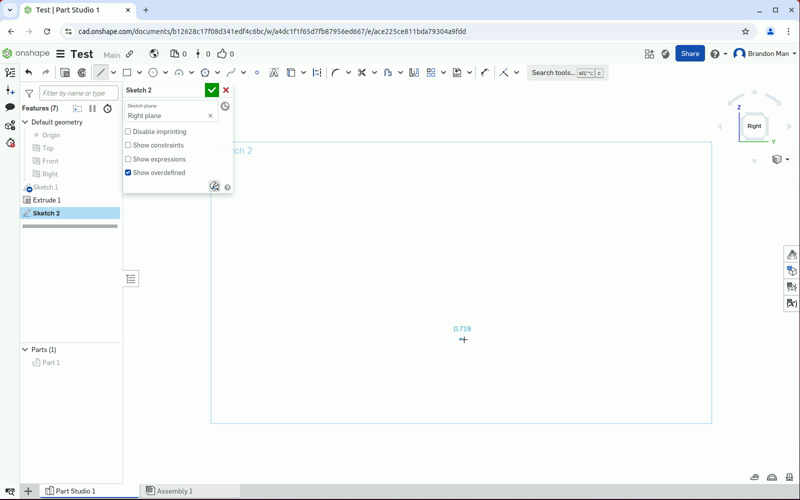
scroll(6)
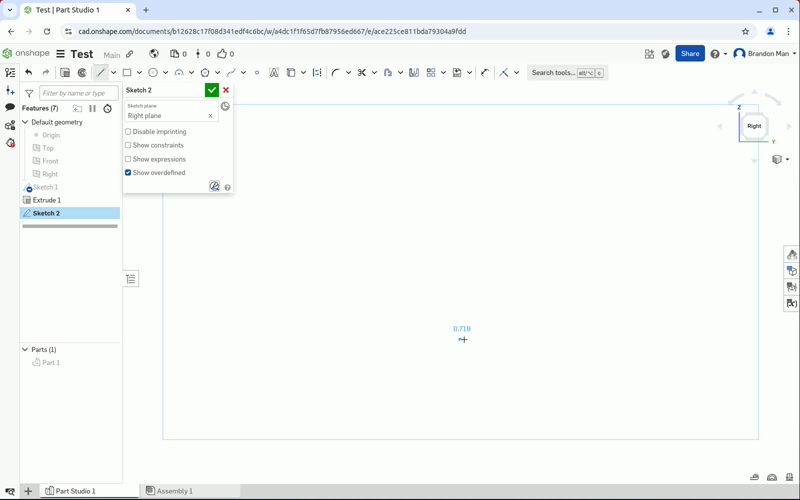
scroll(6)
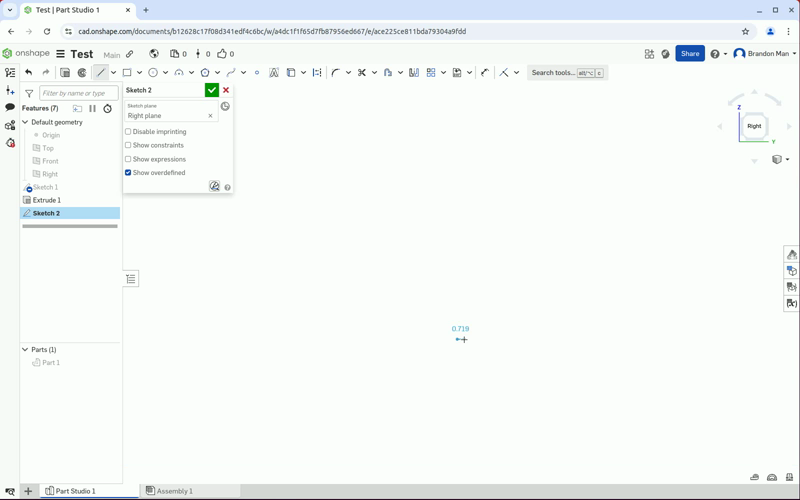
scroll(6)
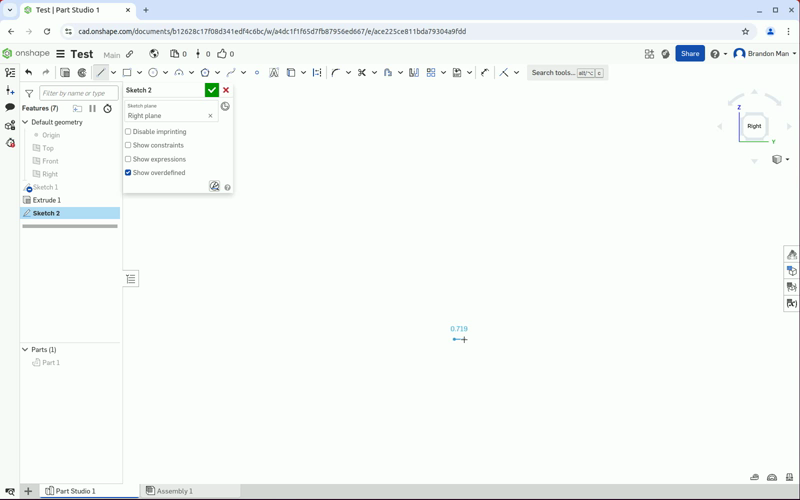
scroll(6)
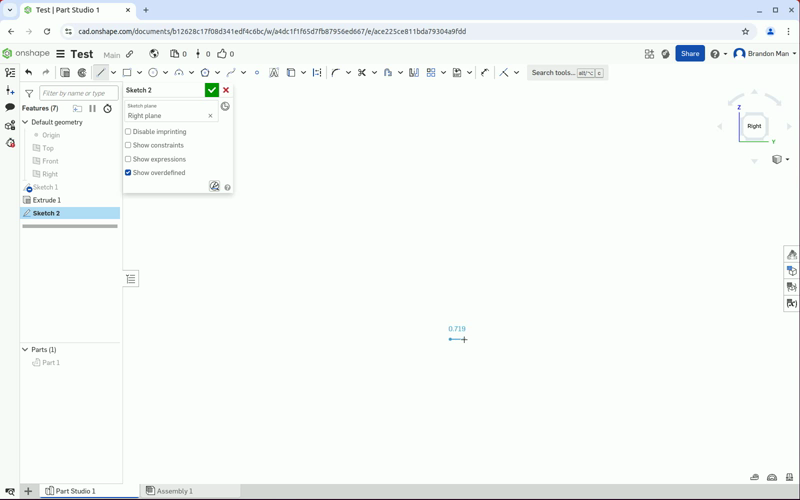
scroll(6)
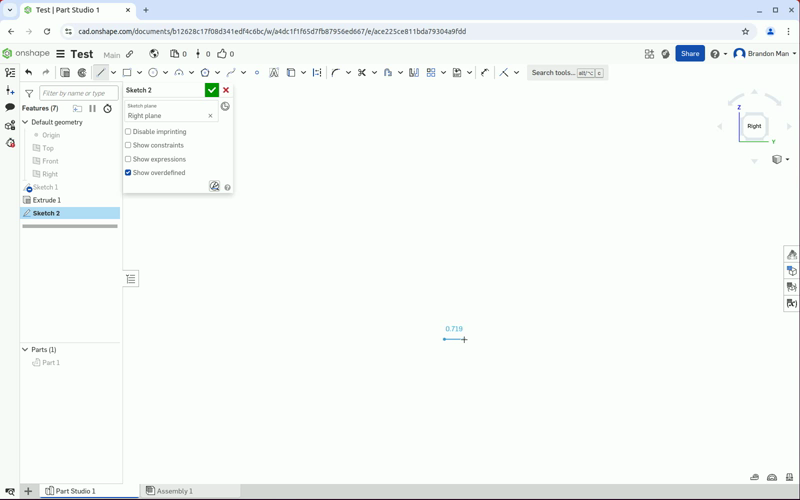
scroll(6)
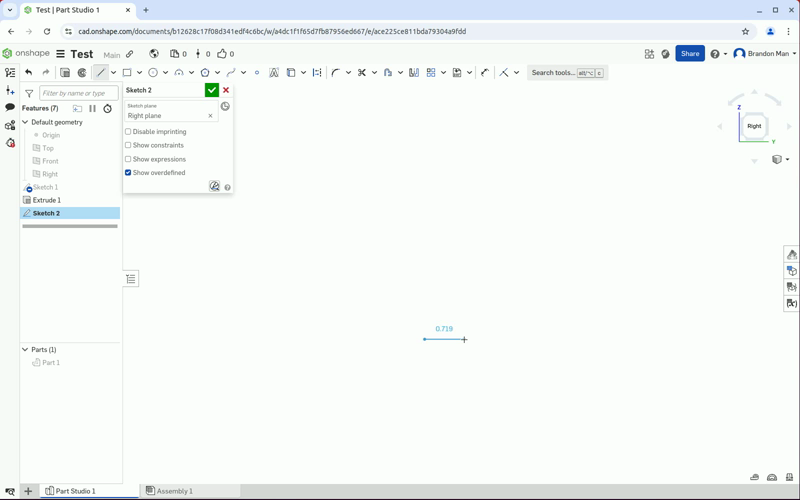
click(464, 339)
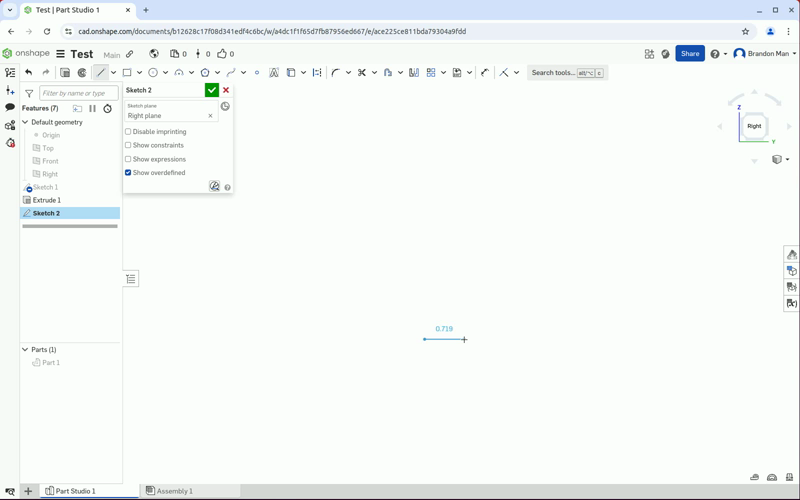
scroll(-6)
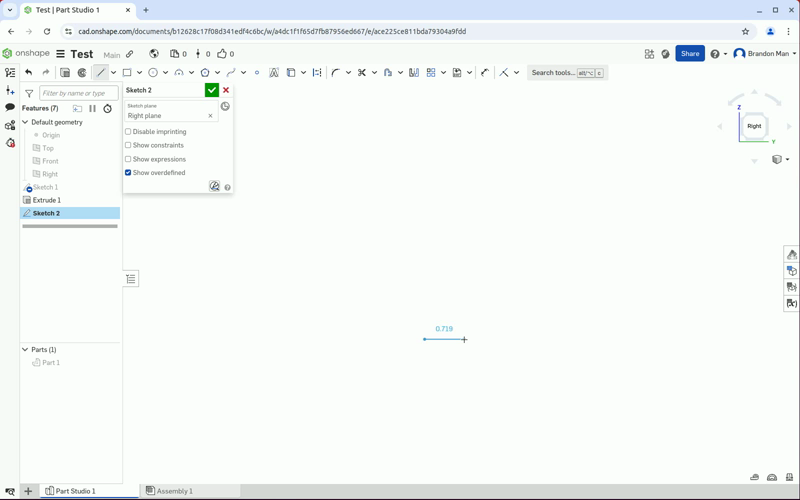
scroll(-6)
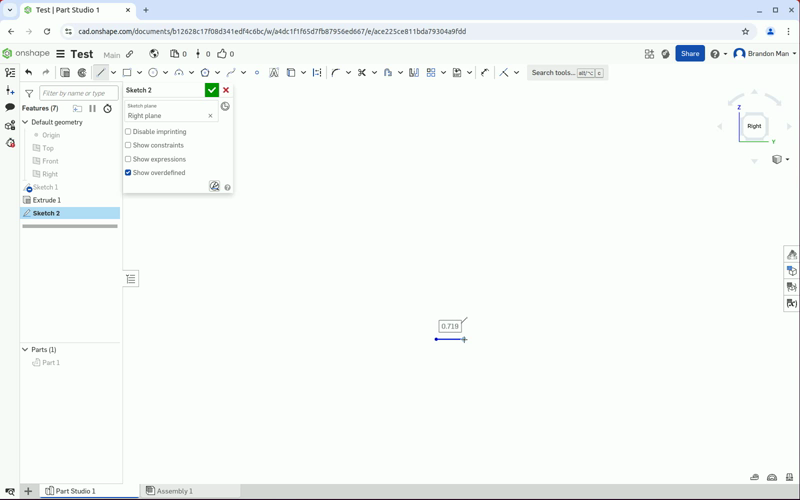
scroll(-6)
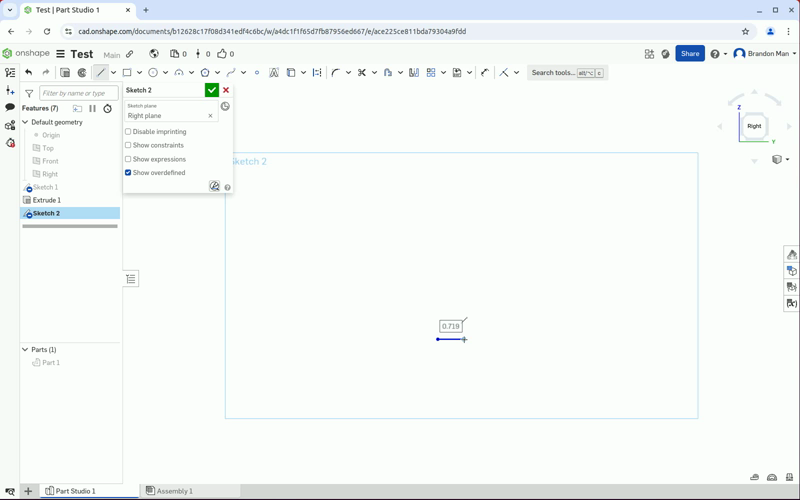
scroll(-6)
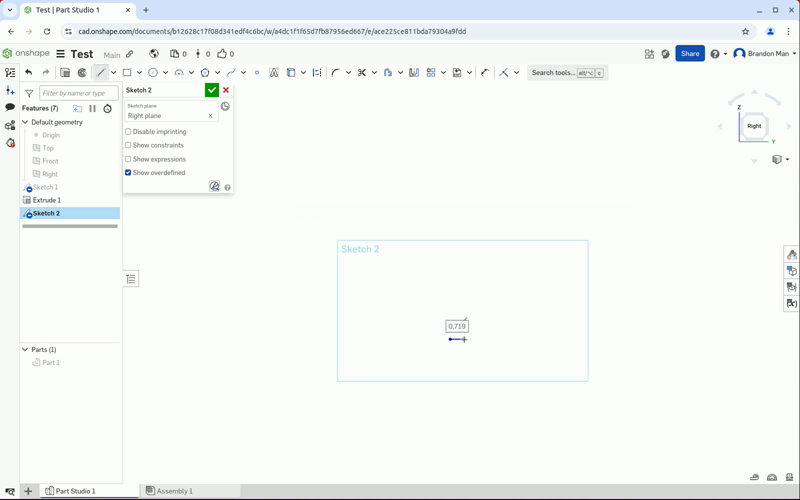
scroll(-6)
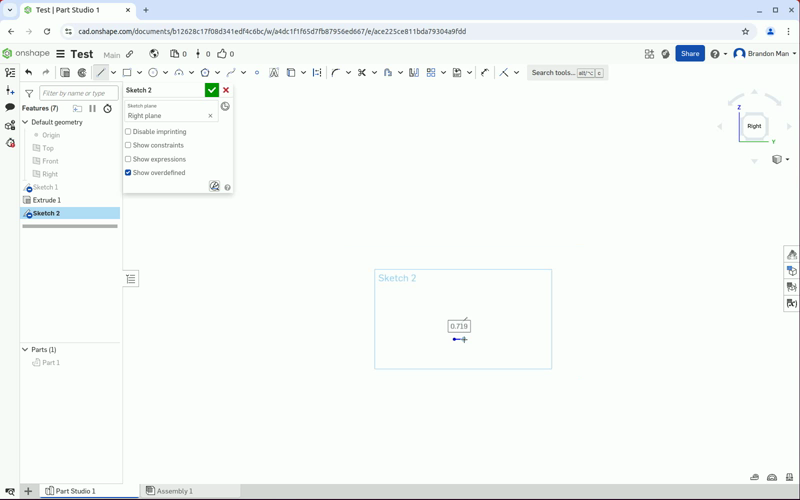
scroll(-6)
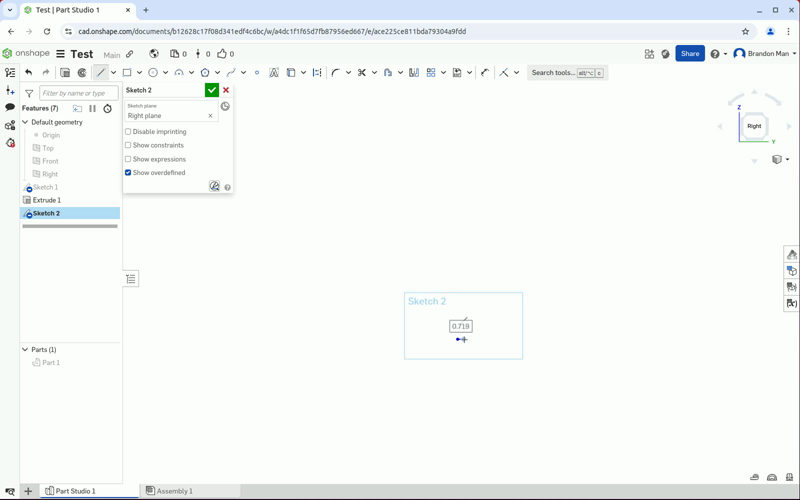
scroll(-6)
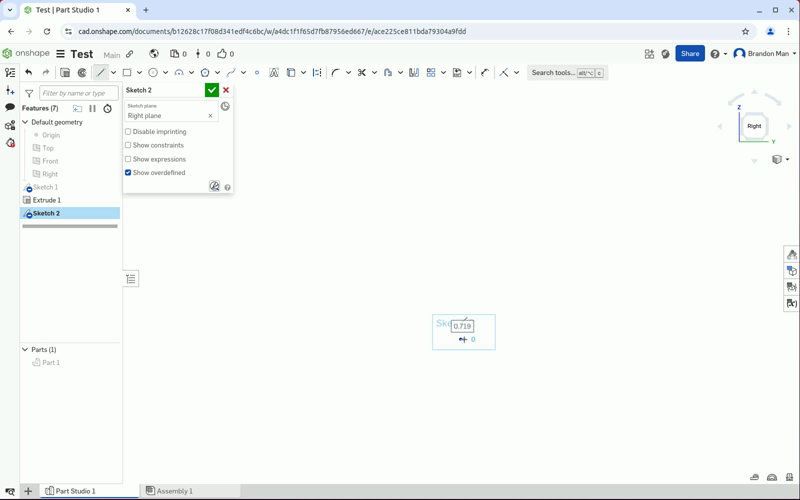
key_up(shift)
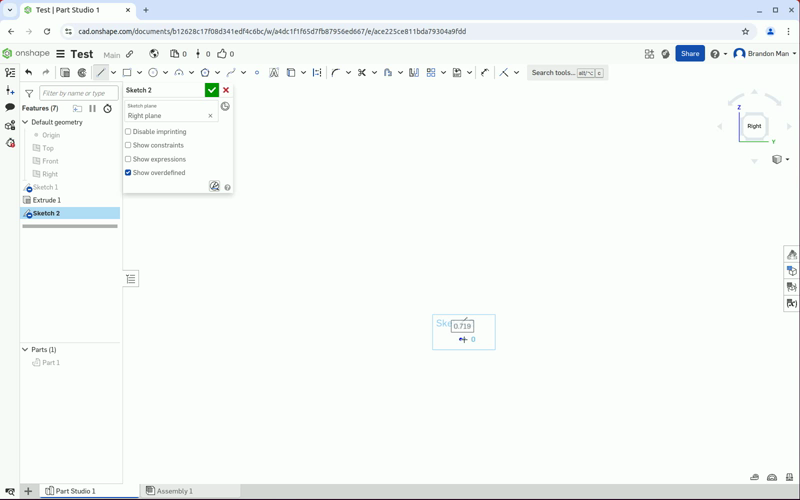
key(esc)
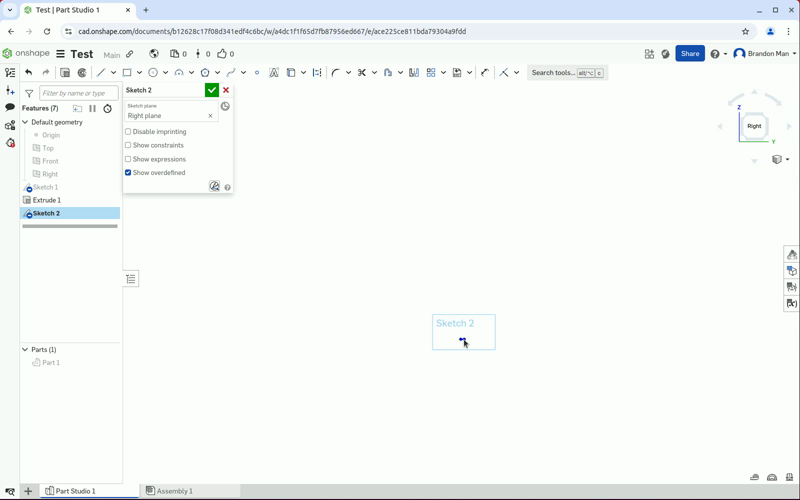
key(a)
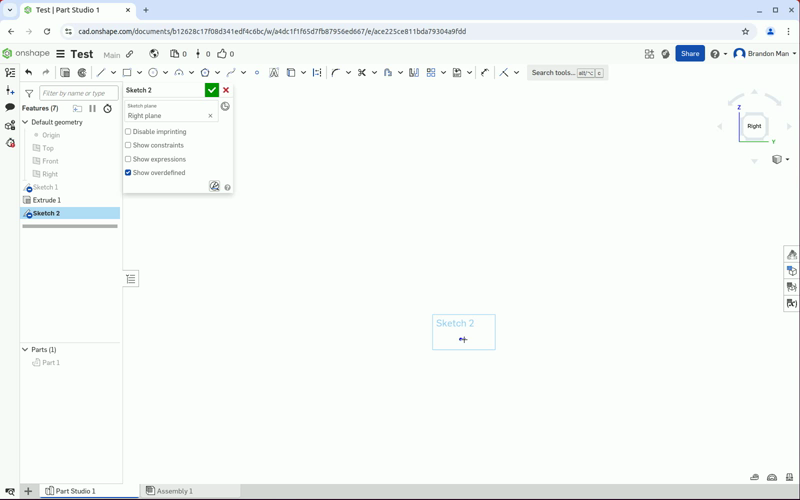
mouse_move(464, 339)
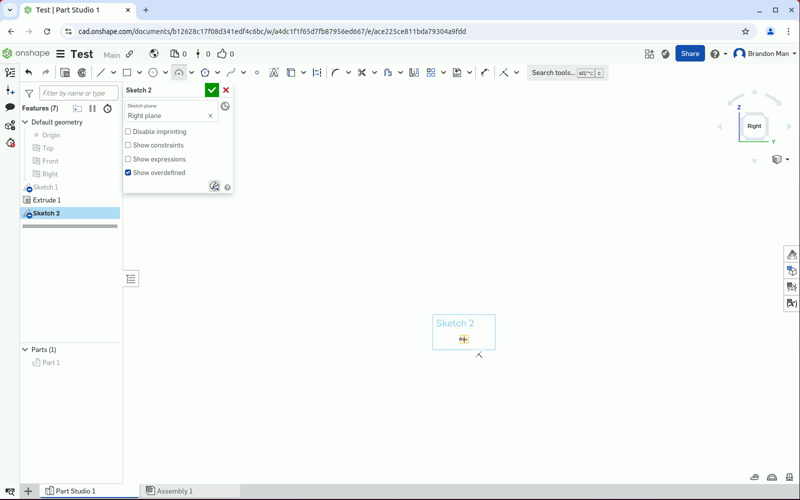
scroll(6)
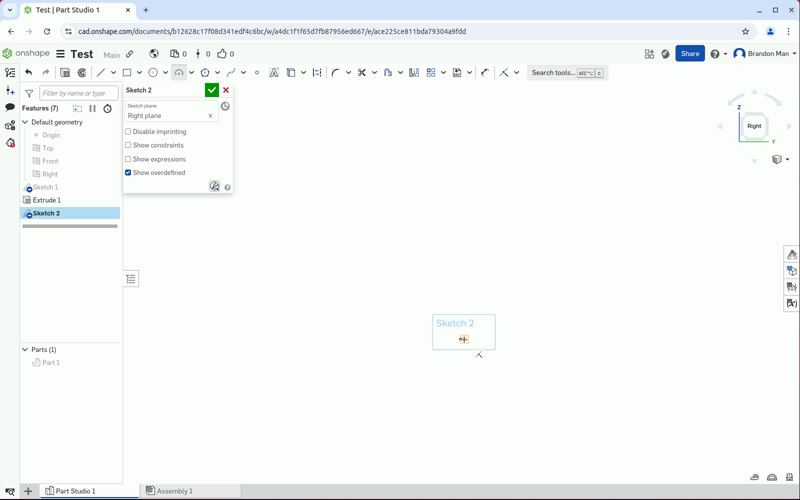
scroll(6)
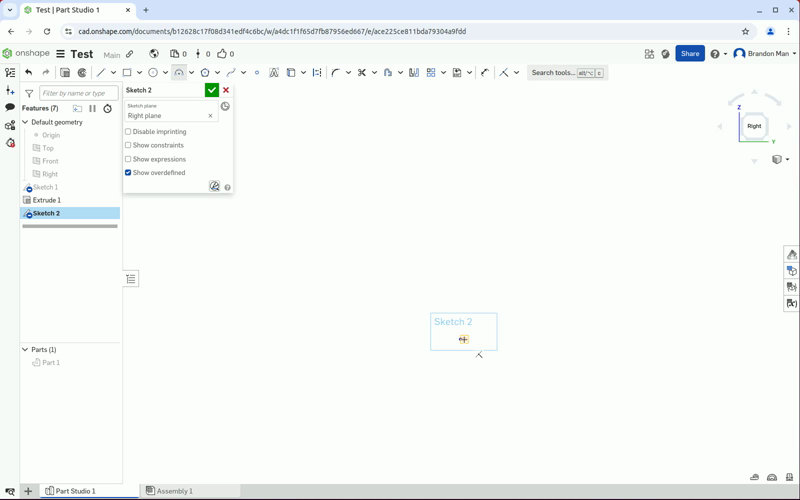
scroll(6)
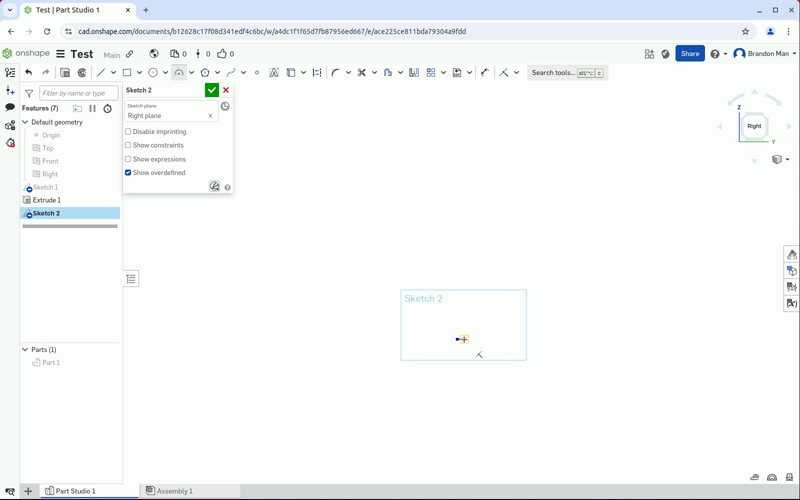
scroll(6)
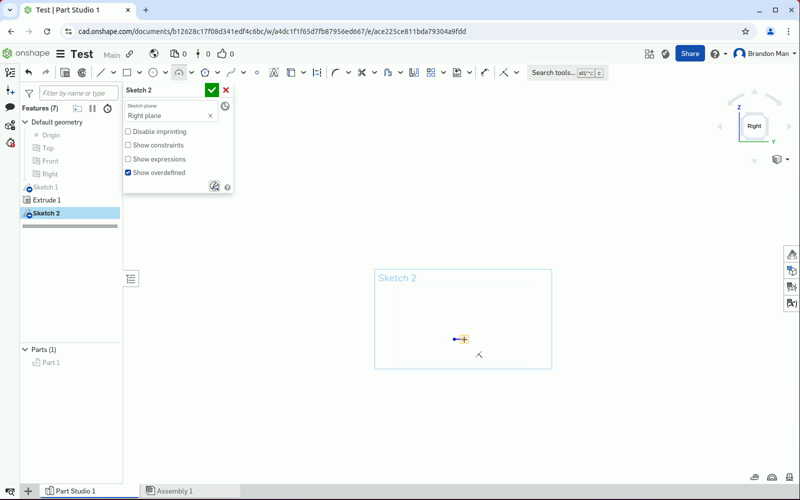
scroll(6)
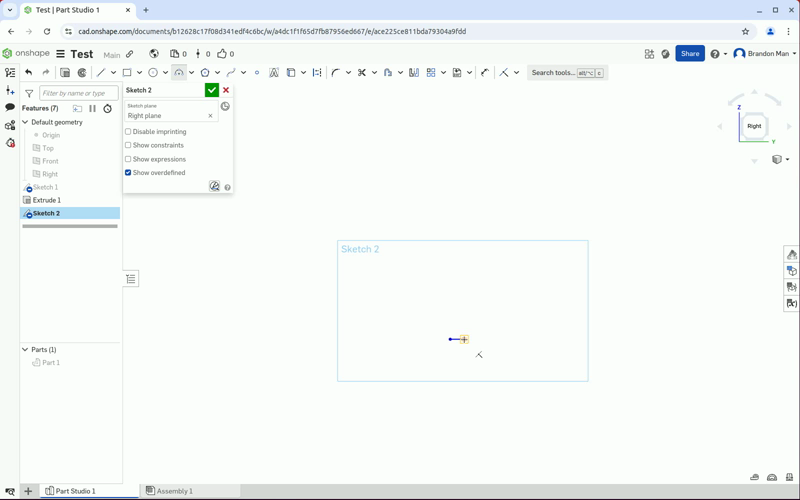
scroll(6)
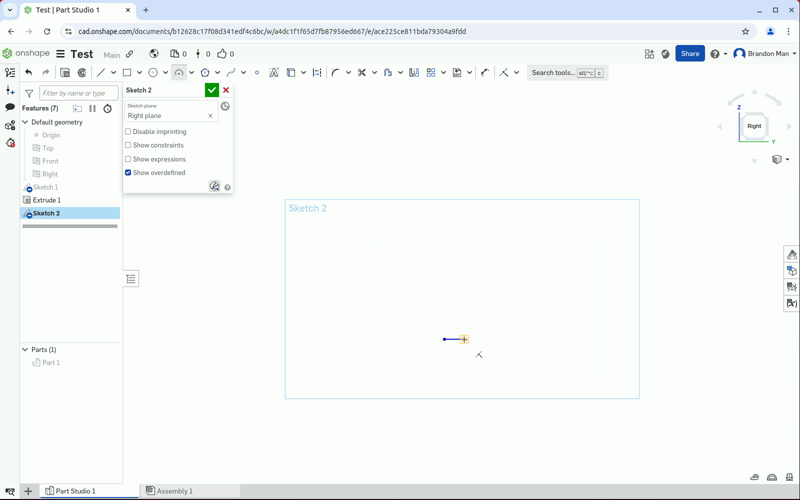
scroll(6)
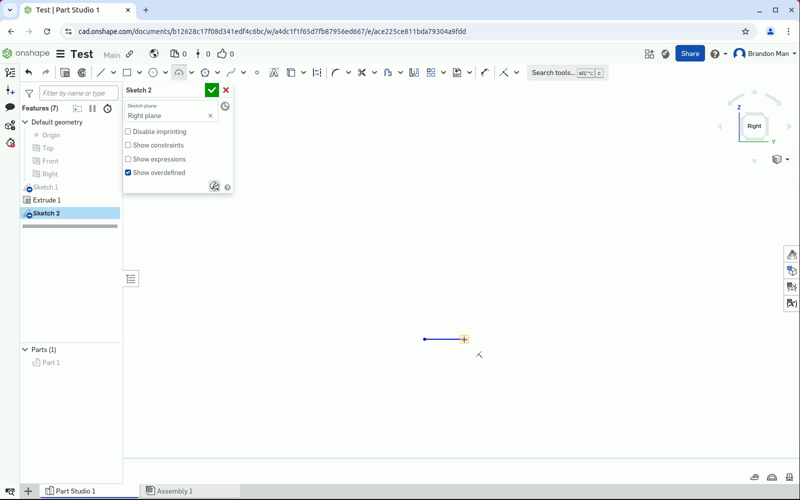
click(464, 339)
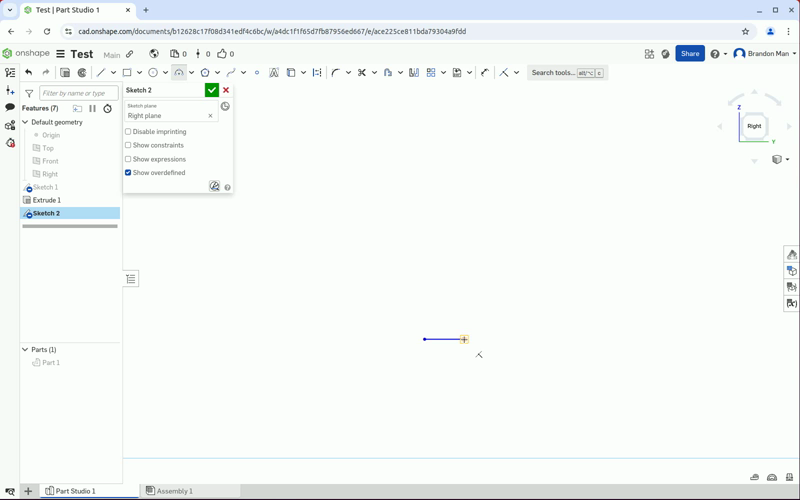
scroll(-6)
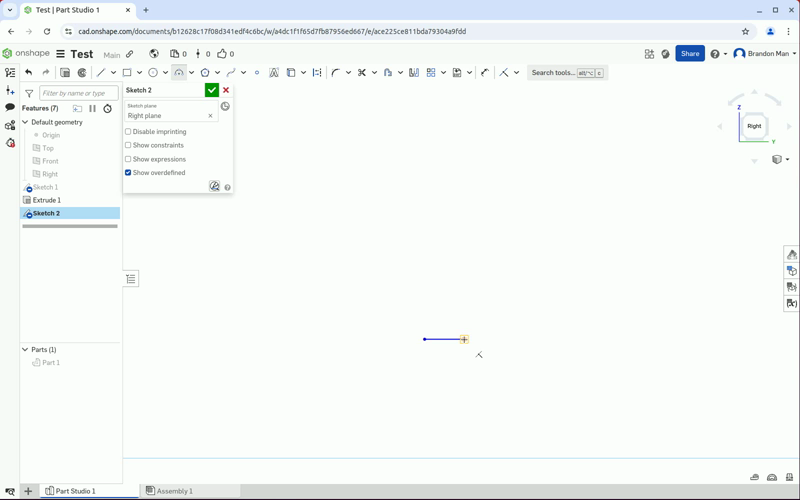
scroll(-6)
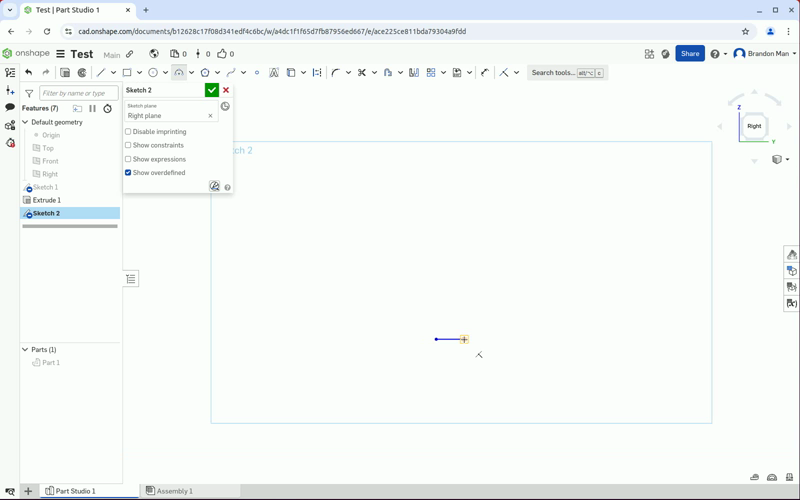
scroll(-6)
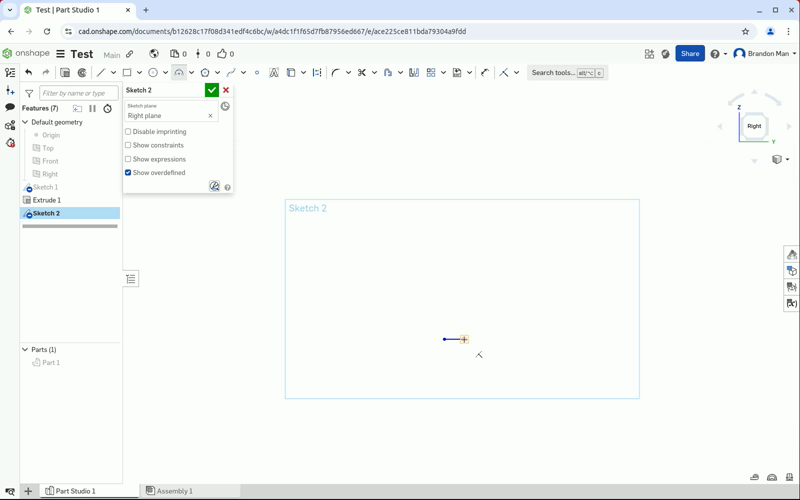
scroll(-6)
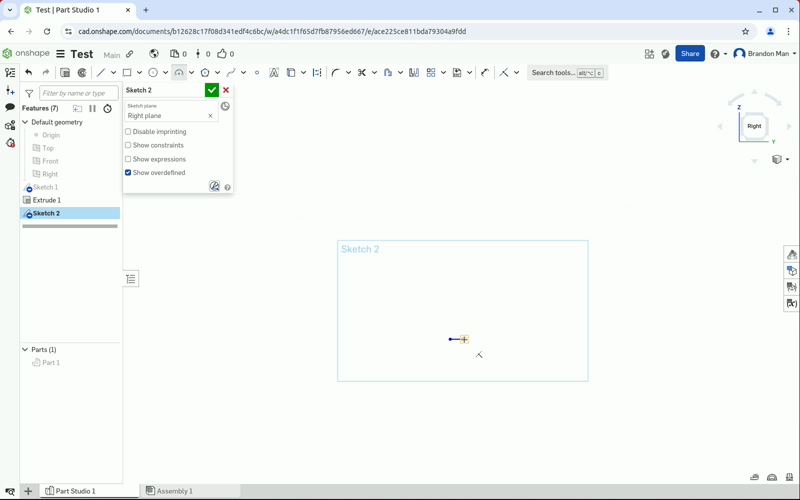
scroll(-6)
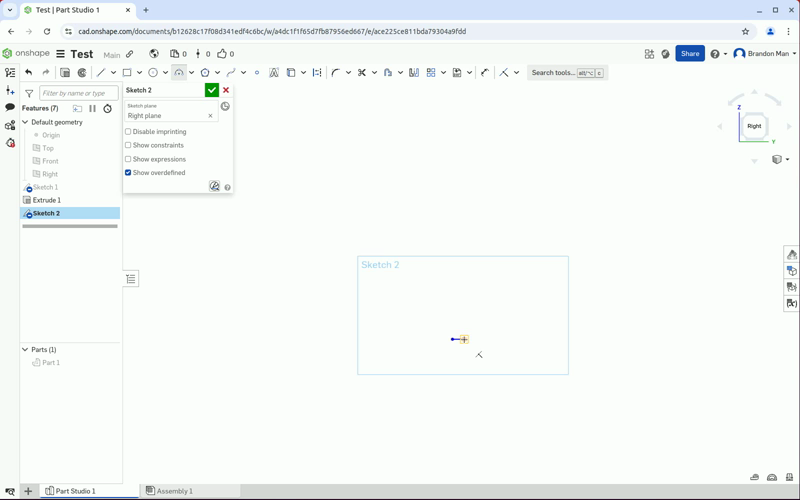
scroll(-6)
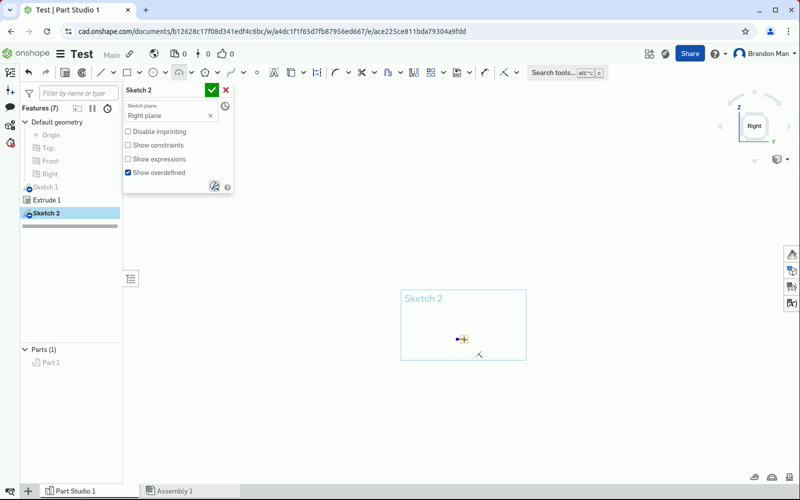
scroll(-6)
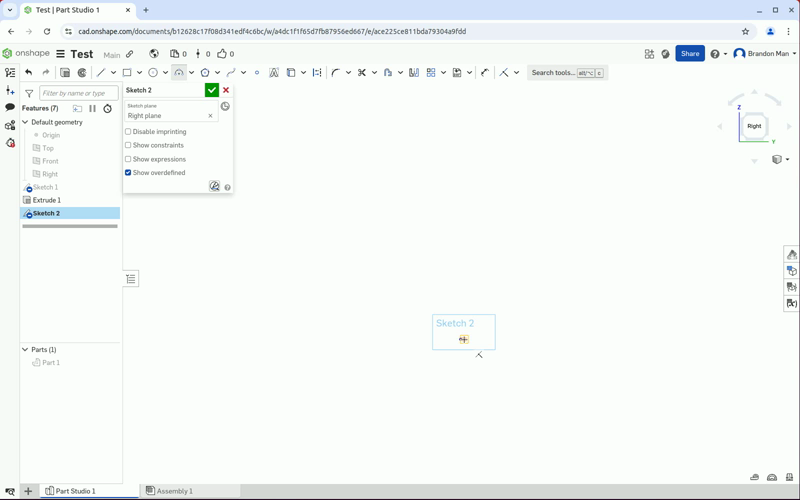
key_down(shift)
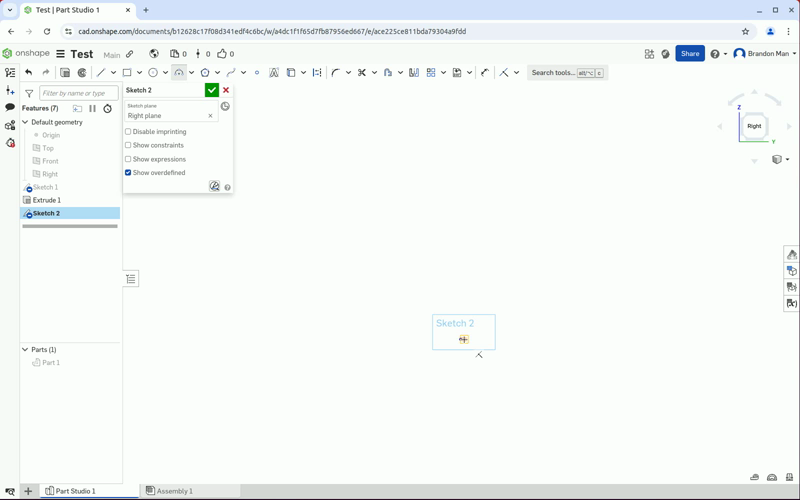
mouse_move(473, 339)
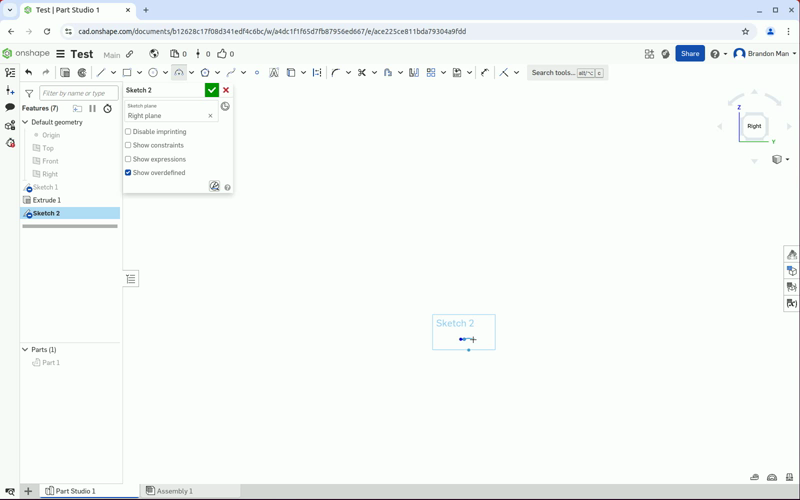
click(473, 339)
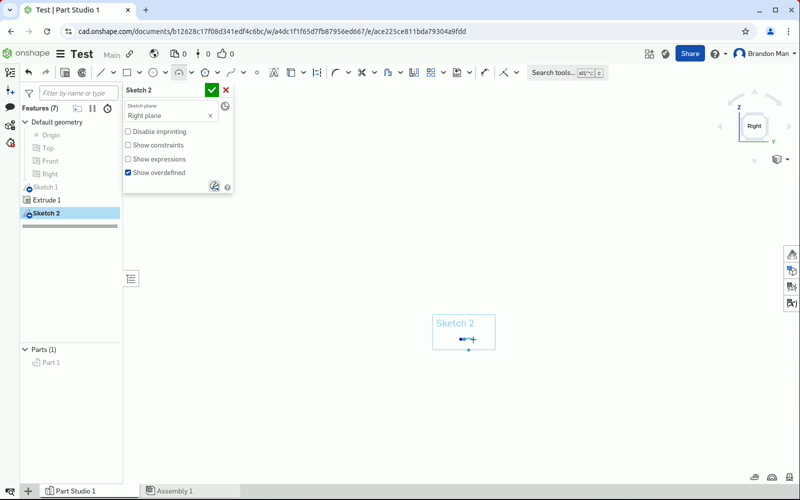
mouse_move(468, 334)
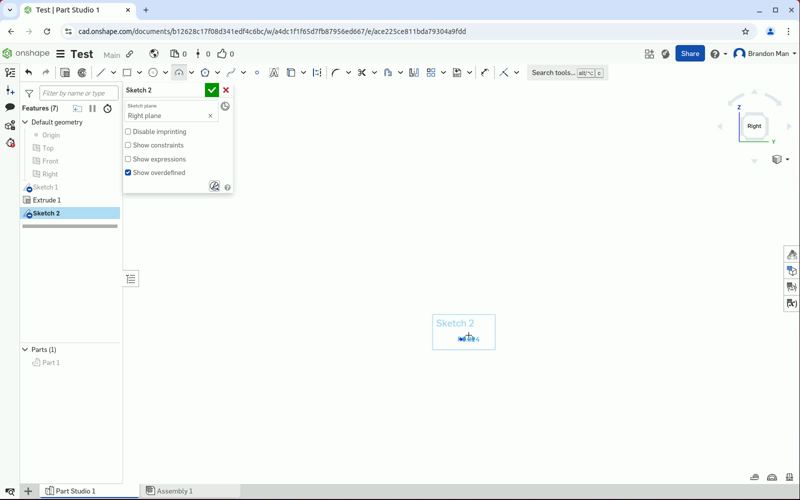
click(468, 334)
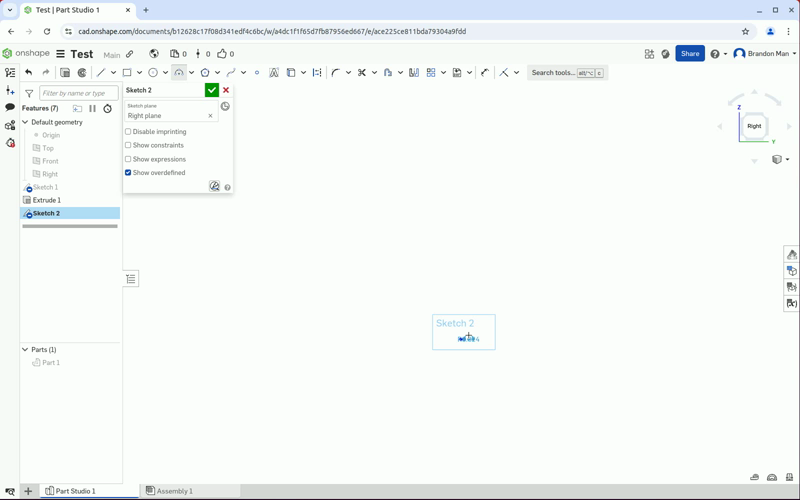
key_up(shift)
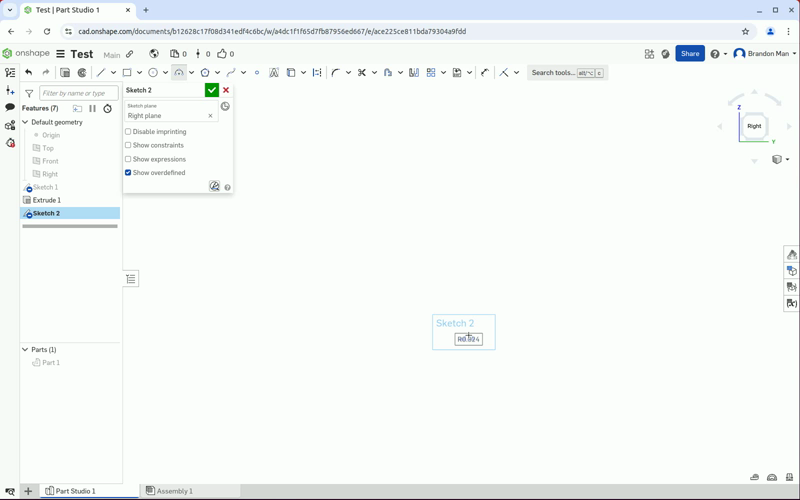
key(esc)
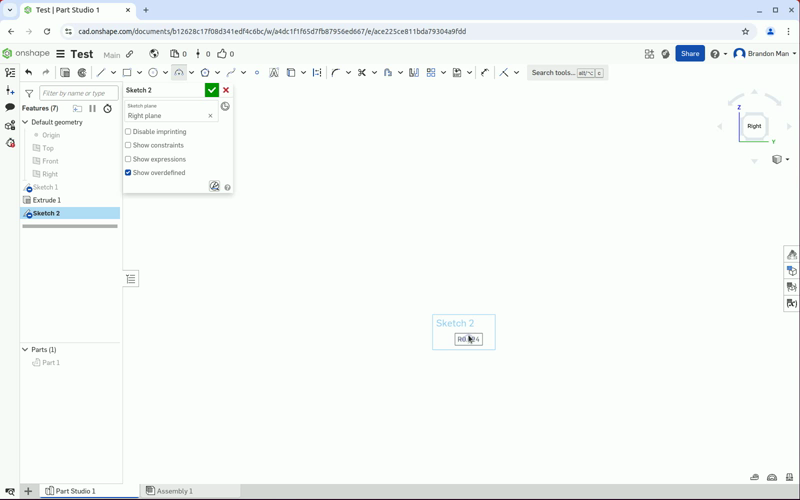
key(l)
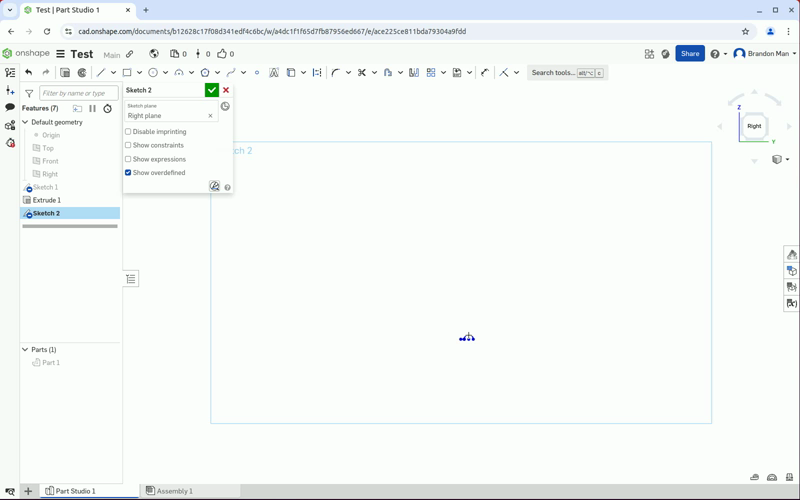
mouse_move(473, 339)
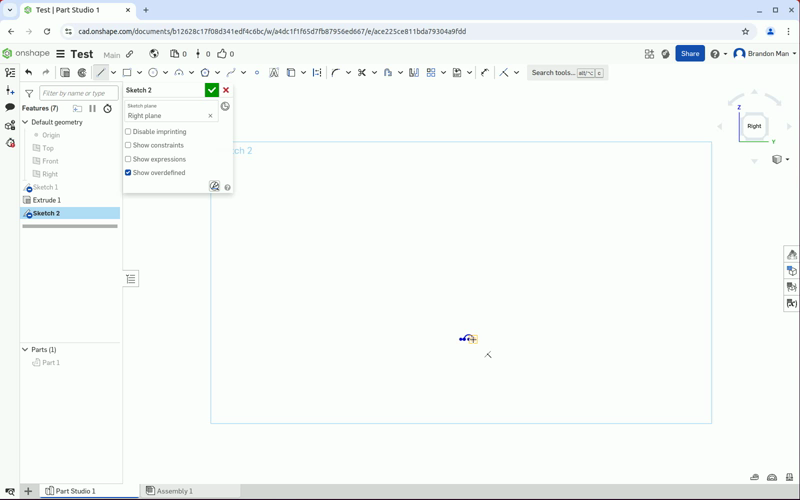
scroll(6)
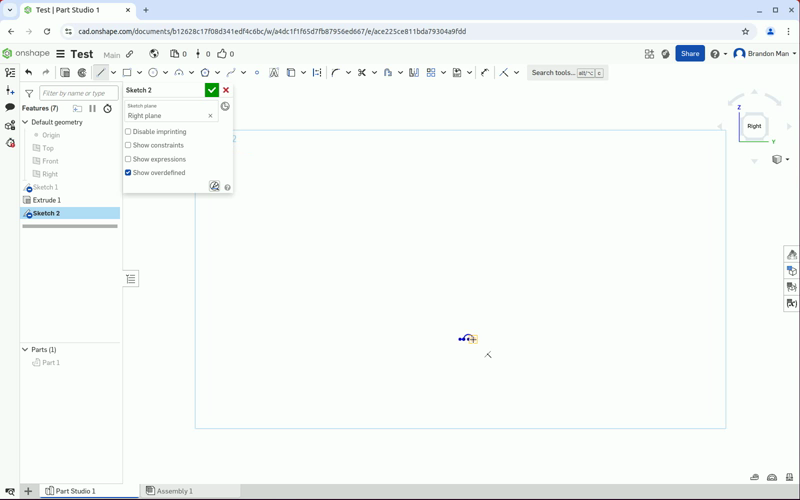
scroll(6)
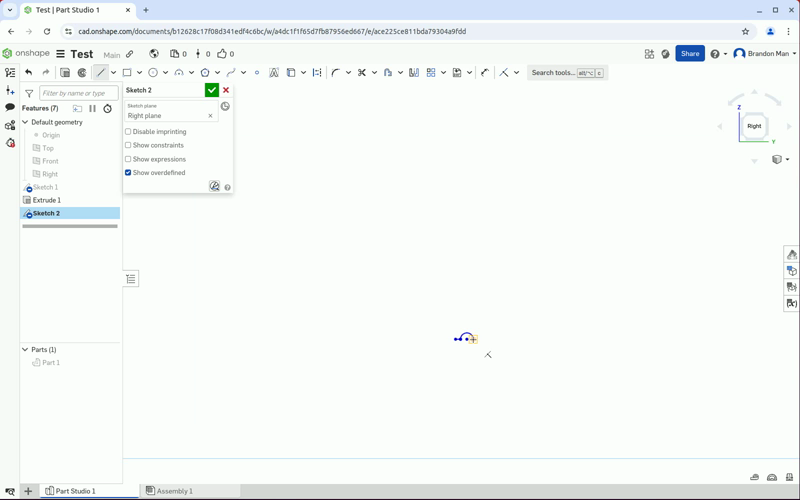
scroll(6)
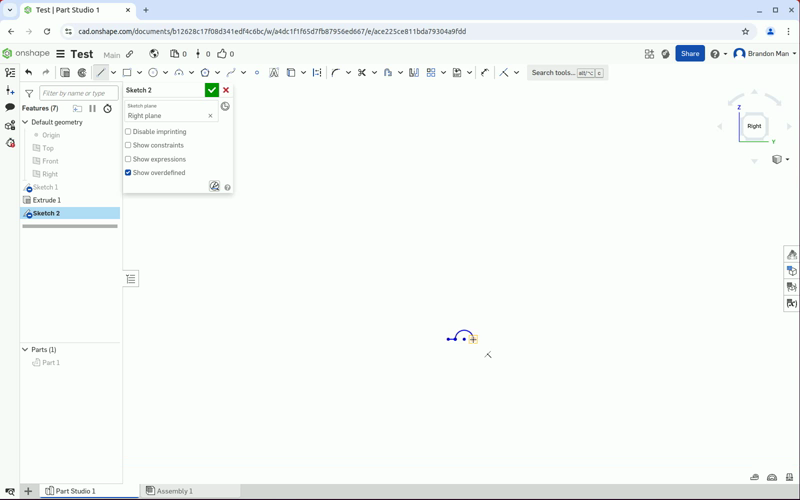
scroll(6)
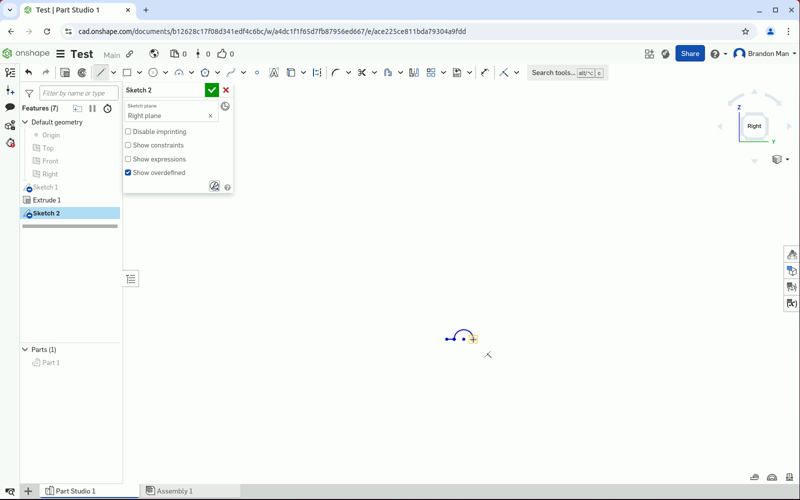
scroll(6)
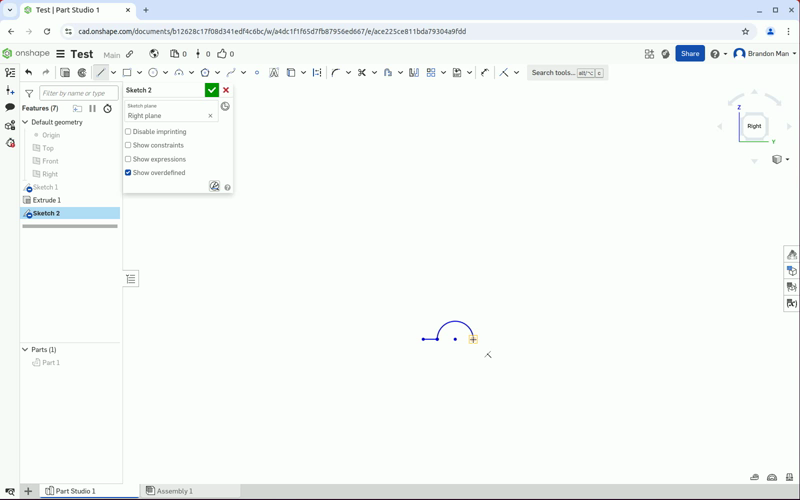
scroll(6)
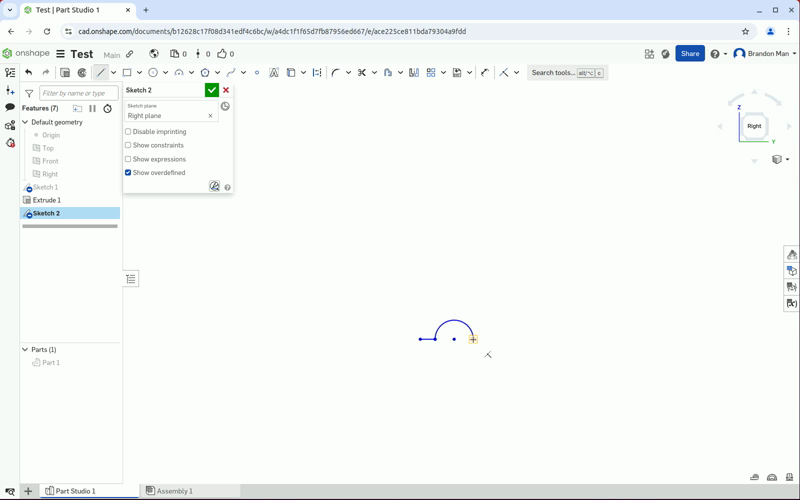
scroll(6)
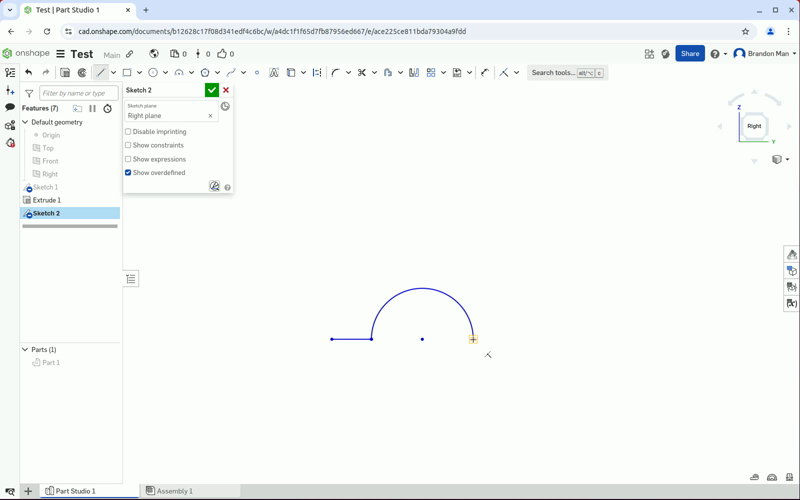
click(473, 339)
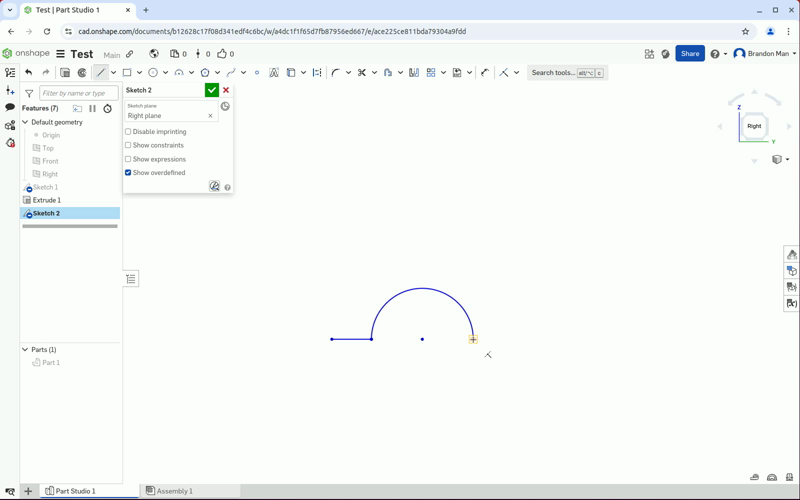
scroll(-6)
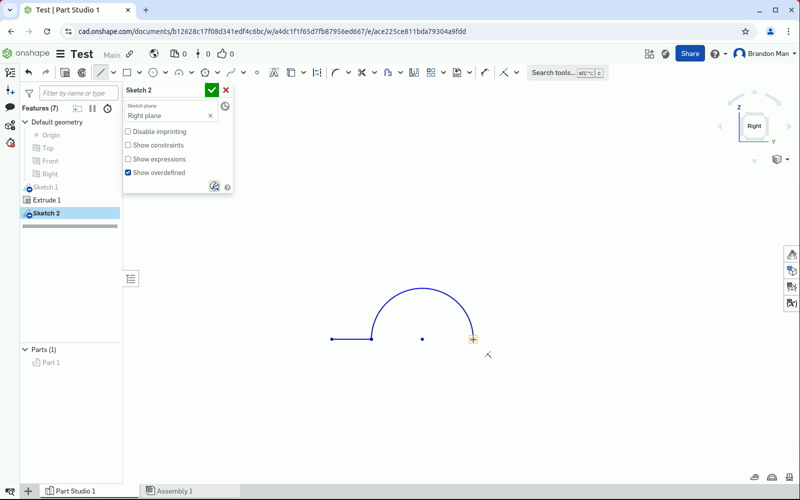
scroll(-6)
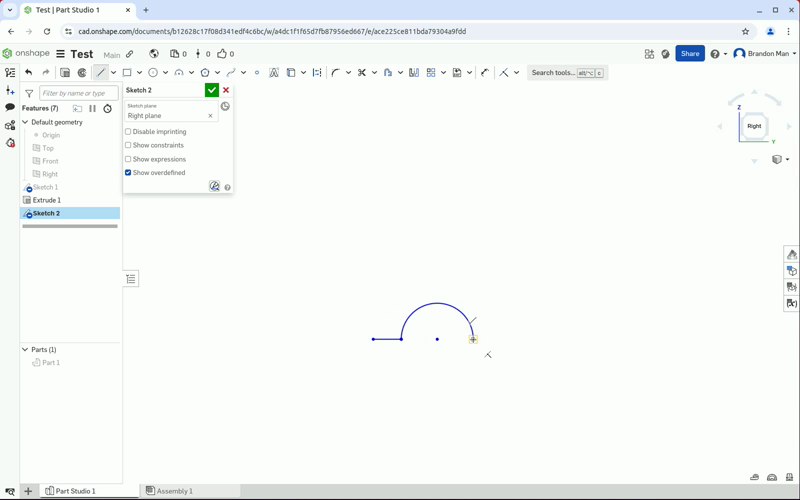
scroll(-6)
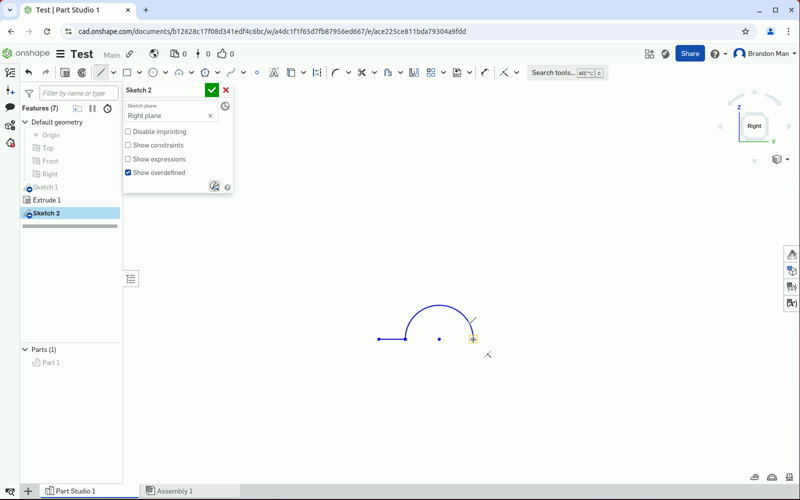
scroll(-6)
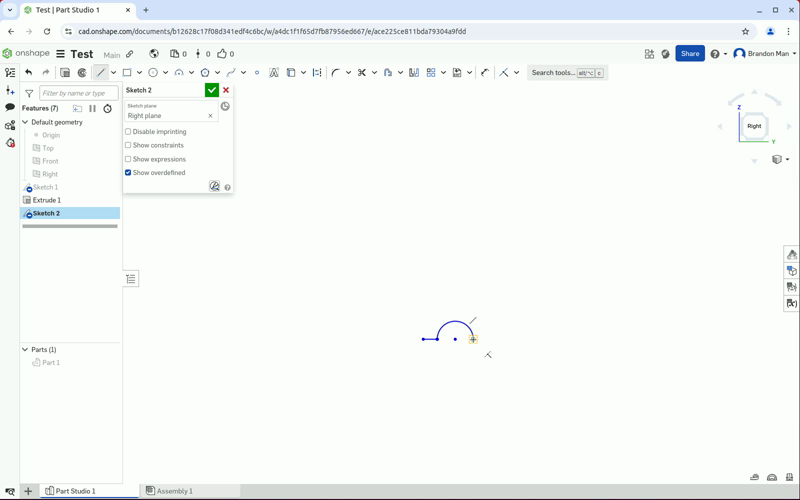
scroll(-6)
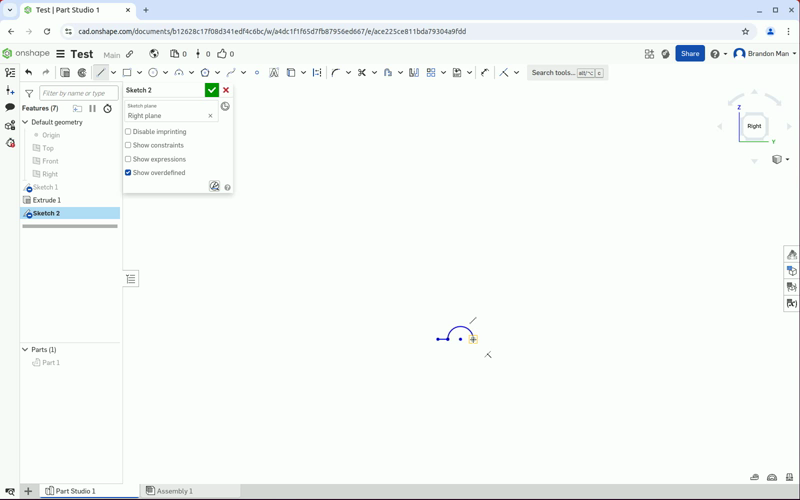
scroll(-6)
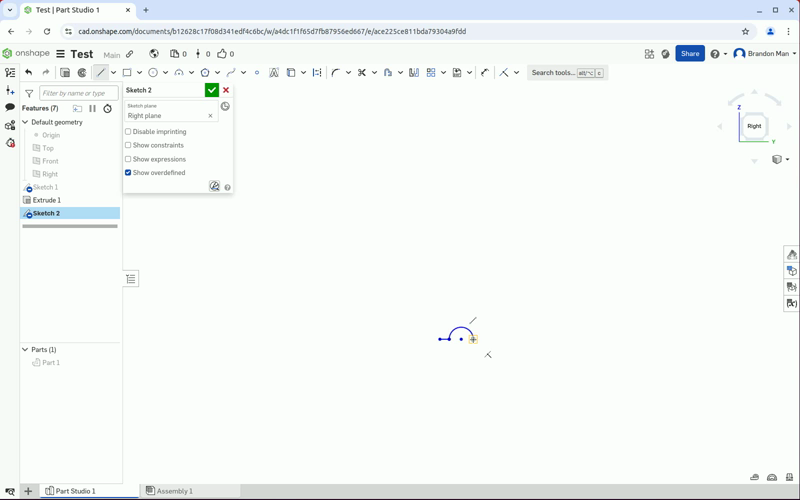
scroll(-6)
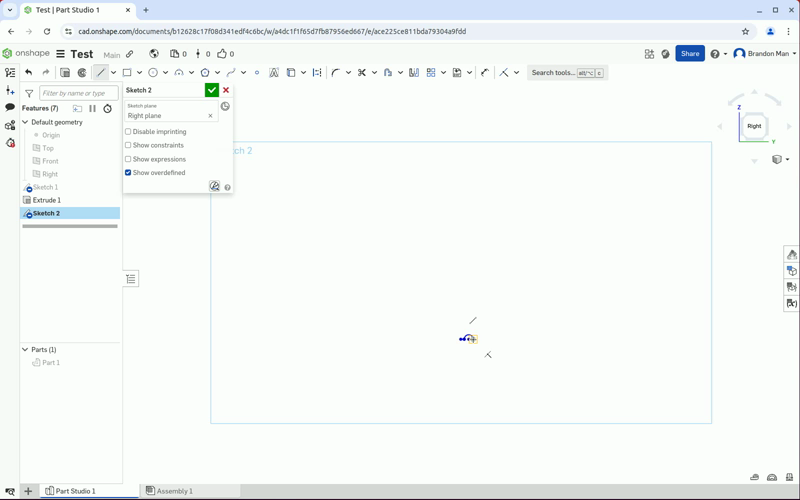
key_down(shift)
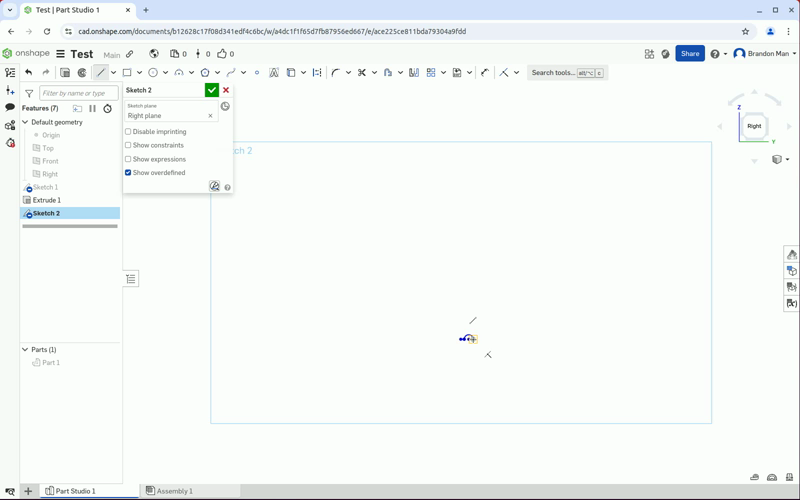
mouse_move(503, 339)
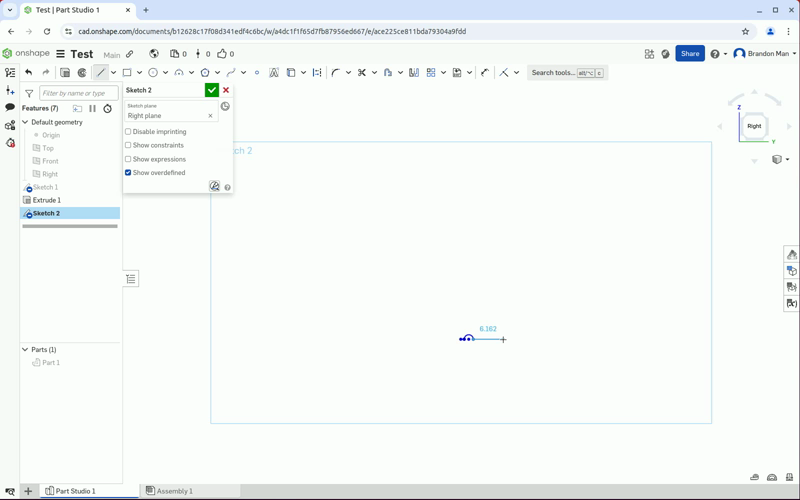
mouse_move(478, 339)
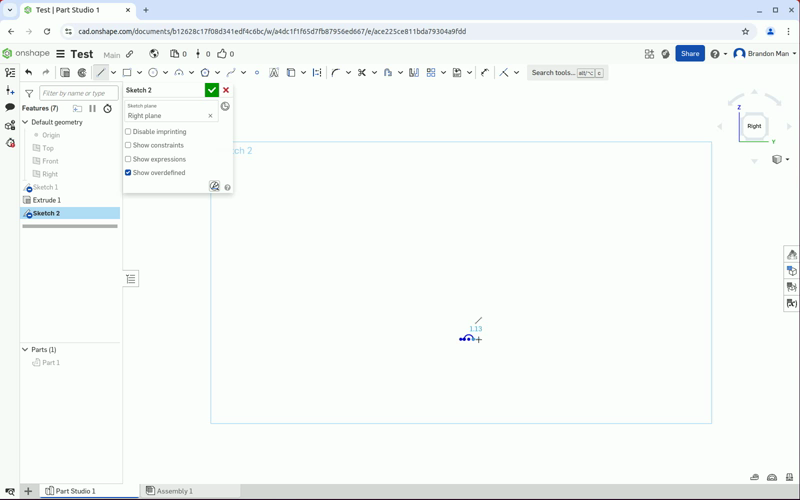
scroll(6)
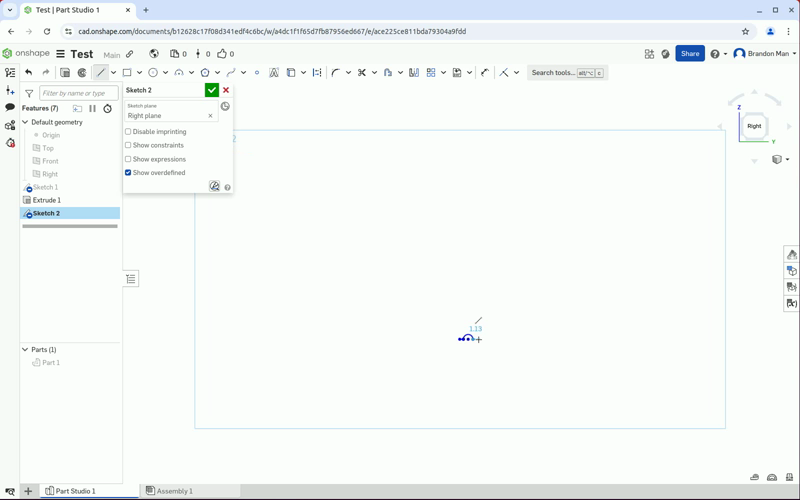
scroll(6)
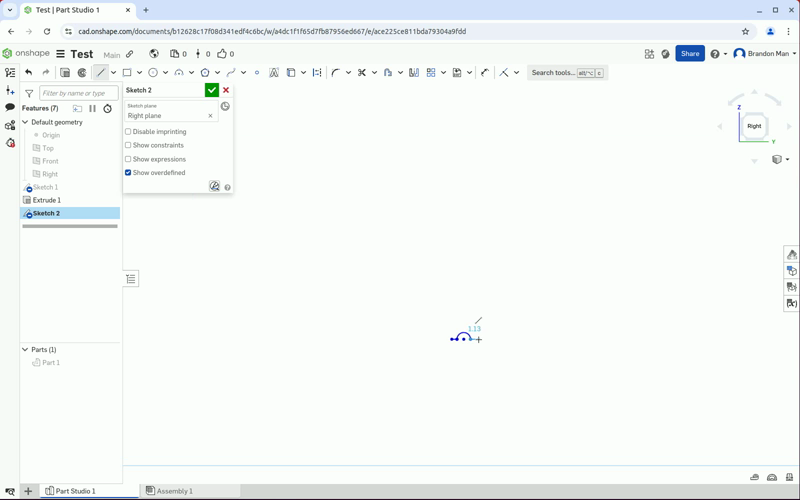
scroll(6)
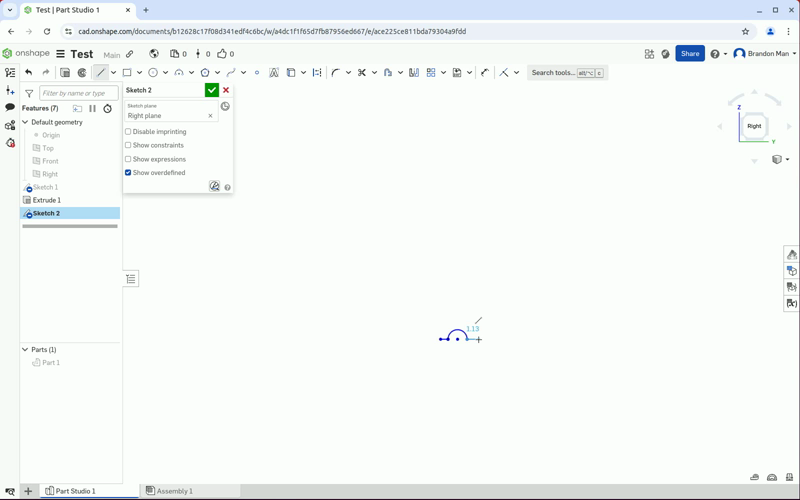
scroll(6)
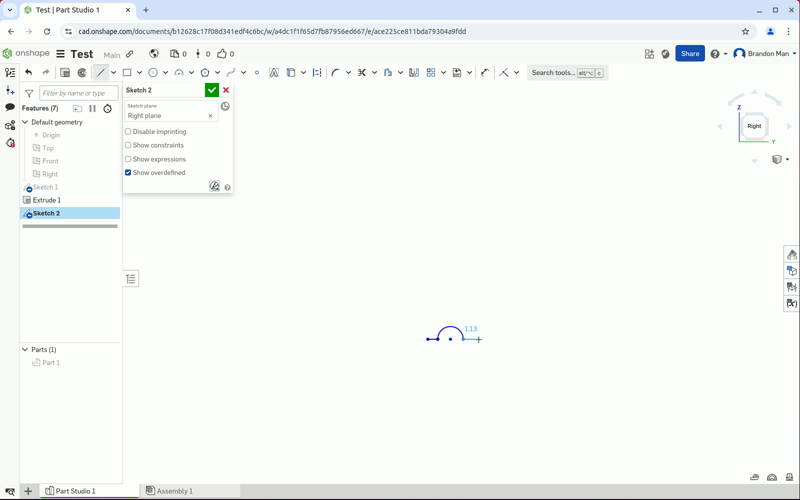
scroll(6)
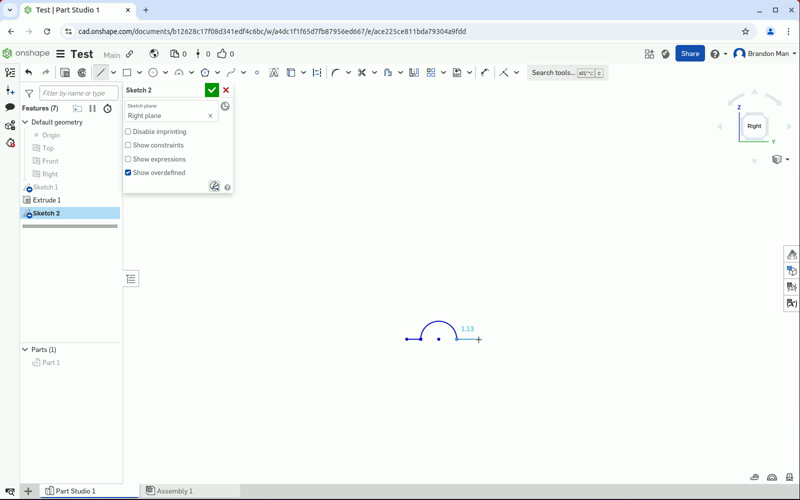
scroll(6)
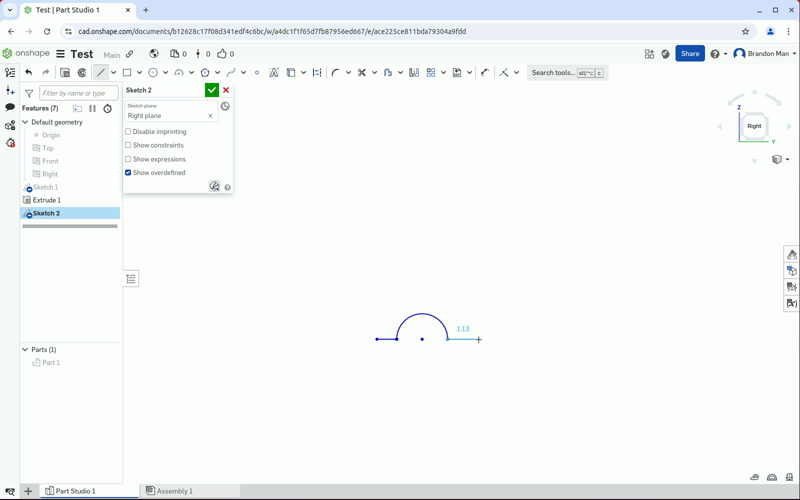
scroll(6)
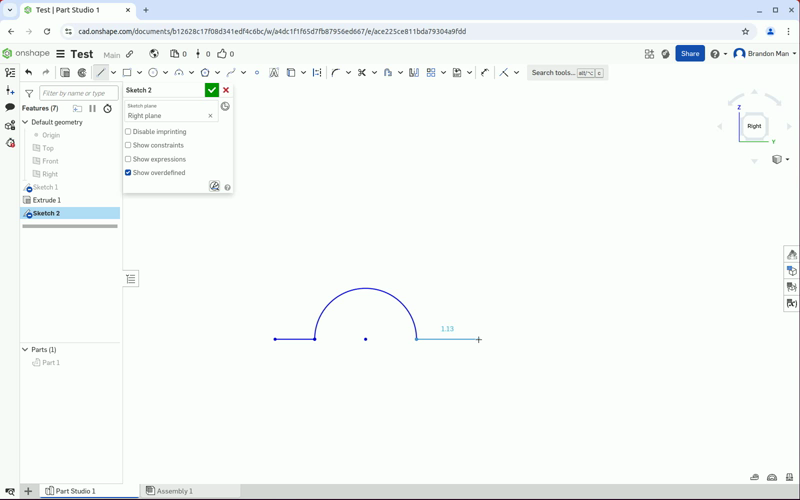
click(478, 339)
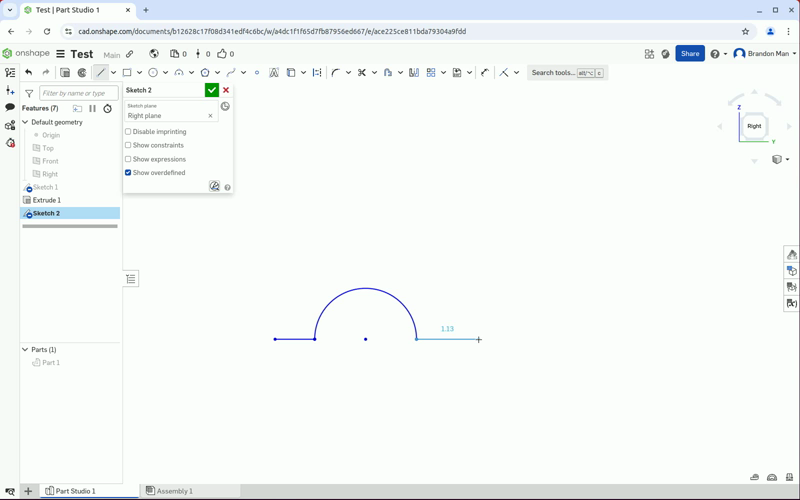
scroll(-6)
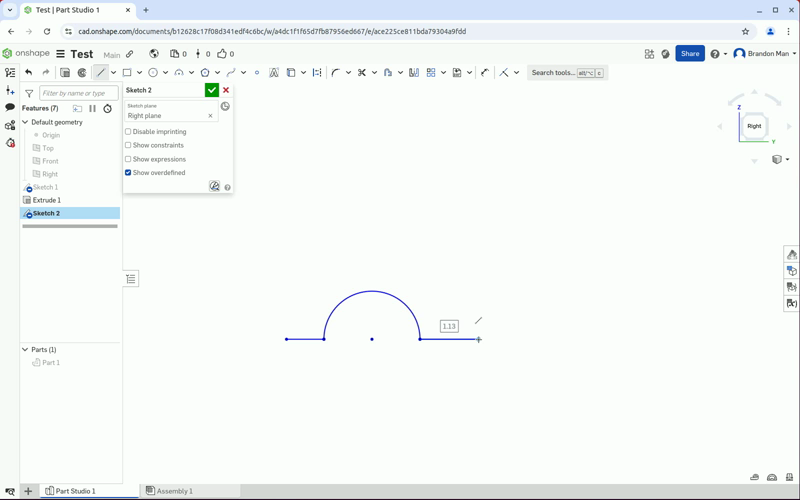
scroll(-6)
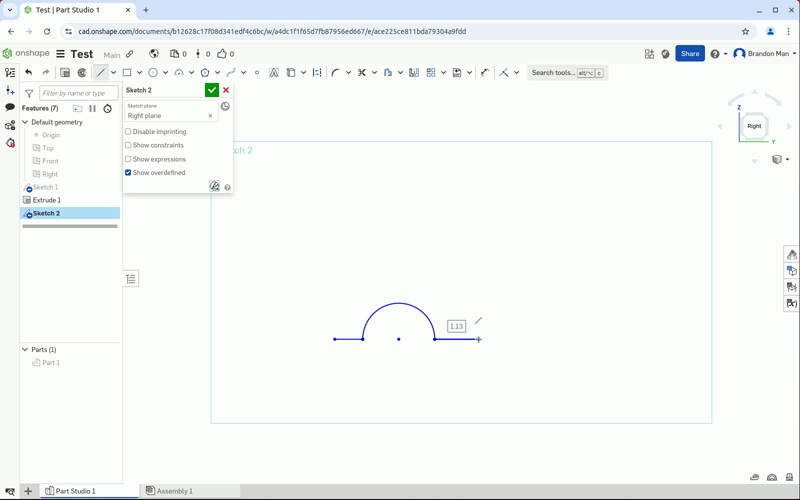
scroll(-6)
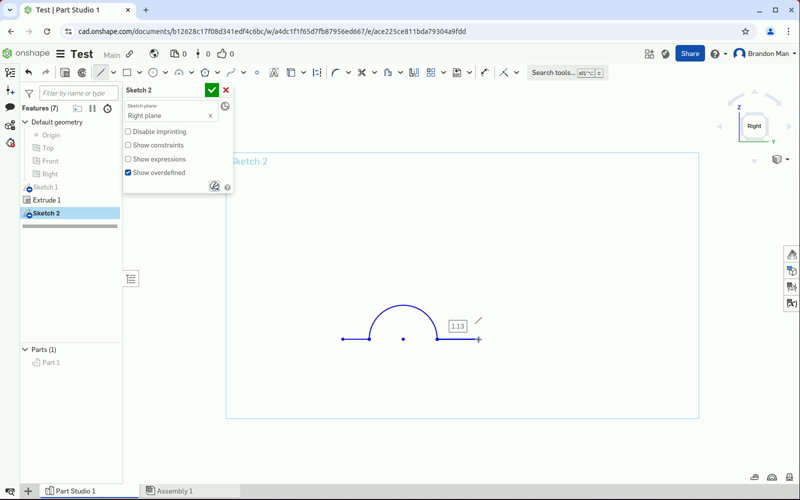
scroll(-6)
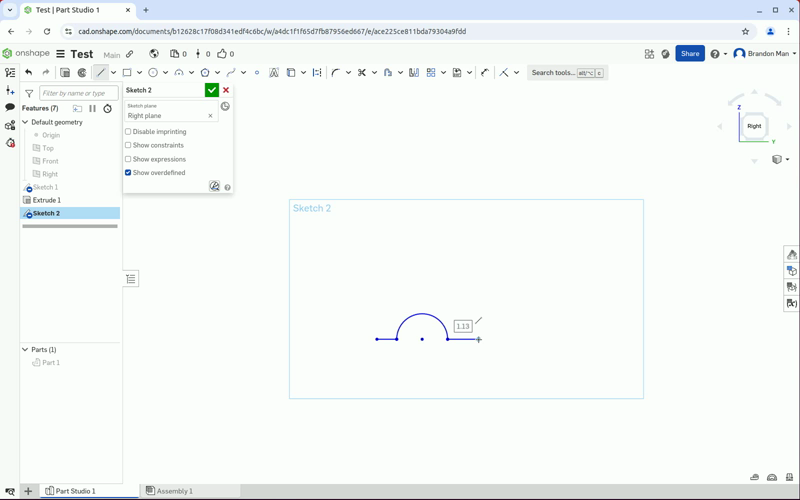
scroll(-6)
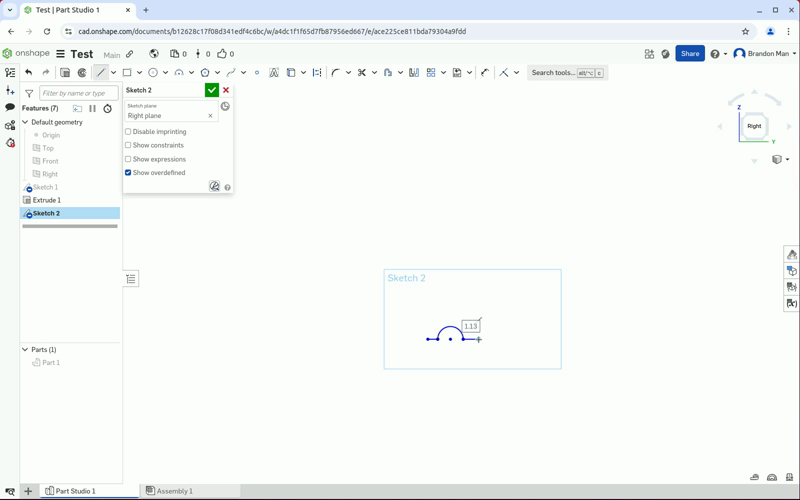
scroll(-6)
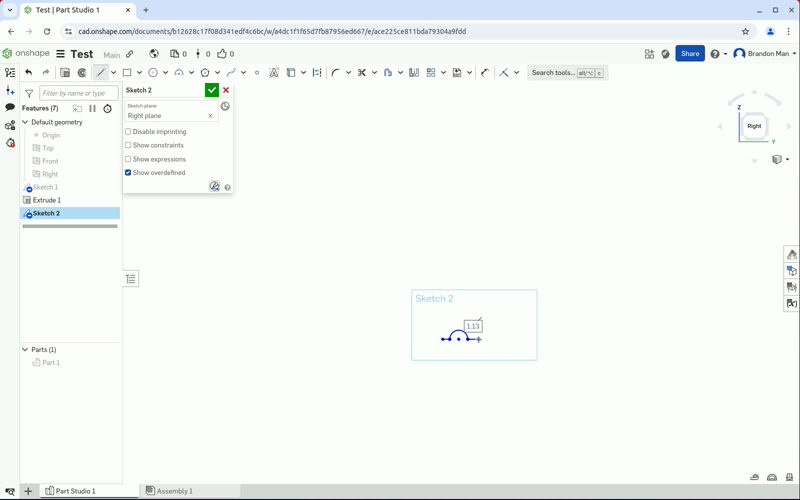
scroll(-6)
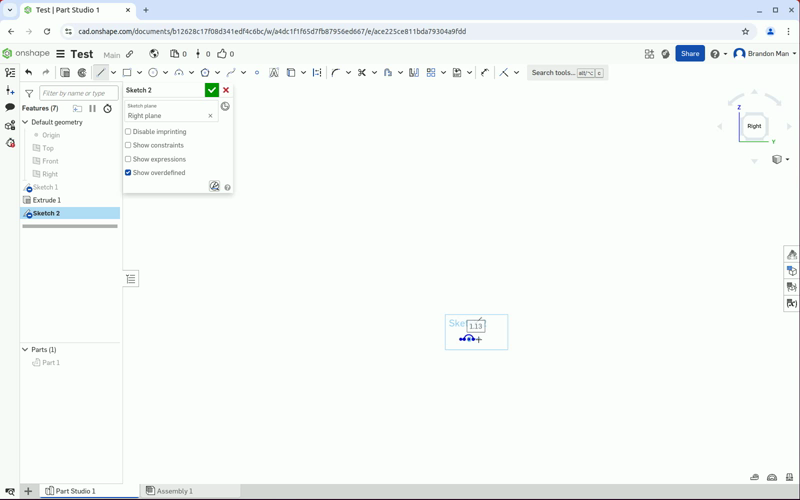
key_up(shift)
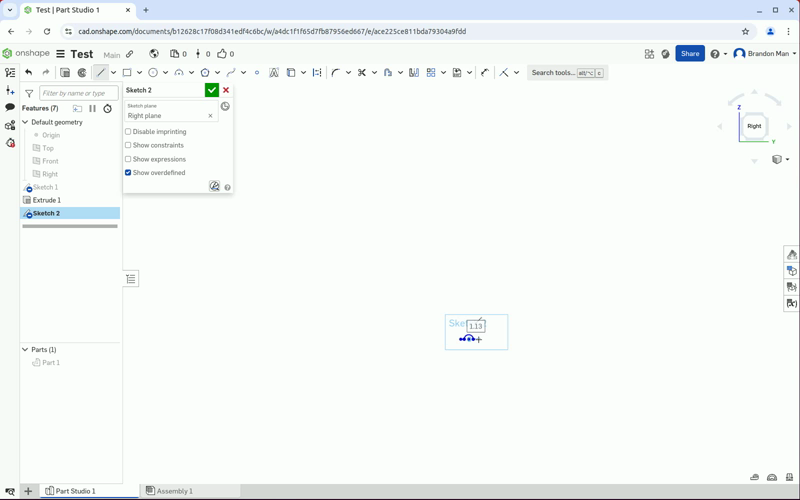
key_down(shift)
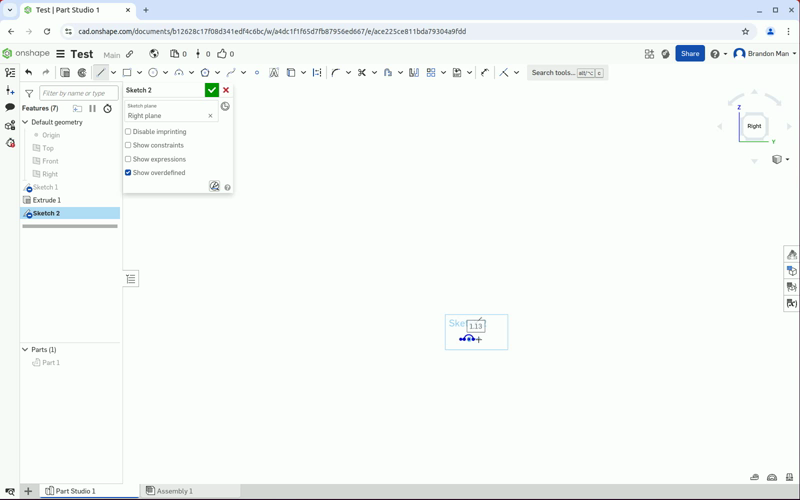
mouse_move(508, 339)
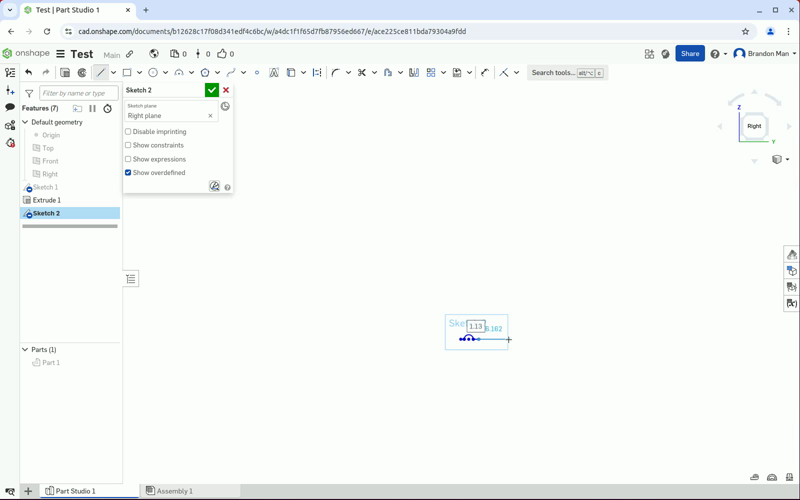
mouse_move(478, 289)
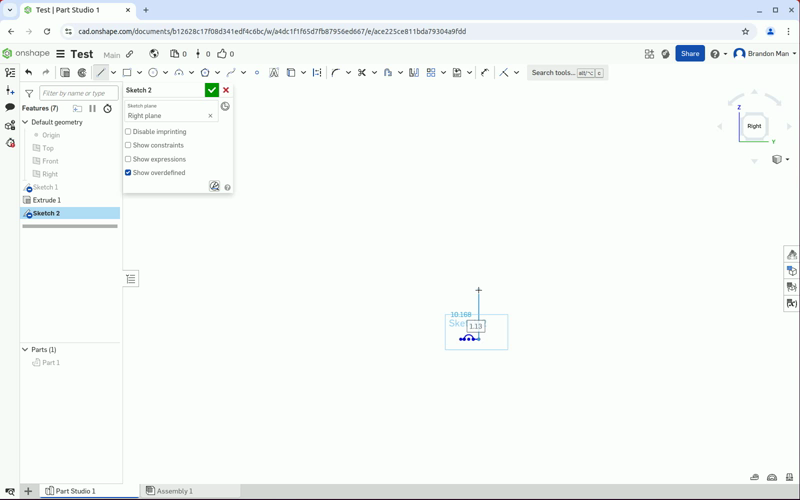
click(478, 289)
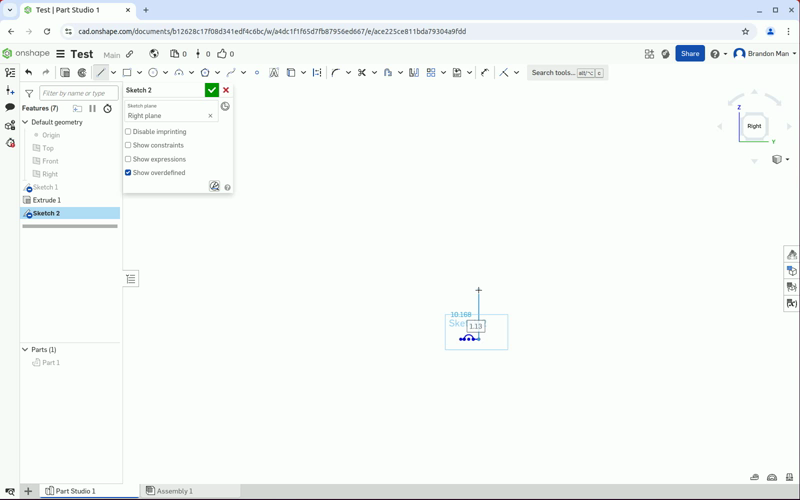
key_up(shift)
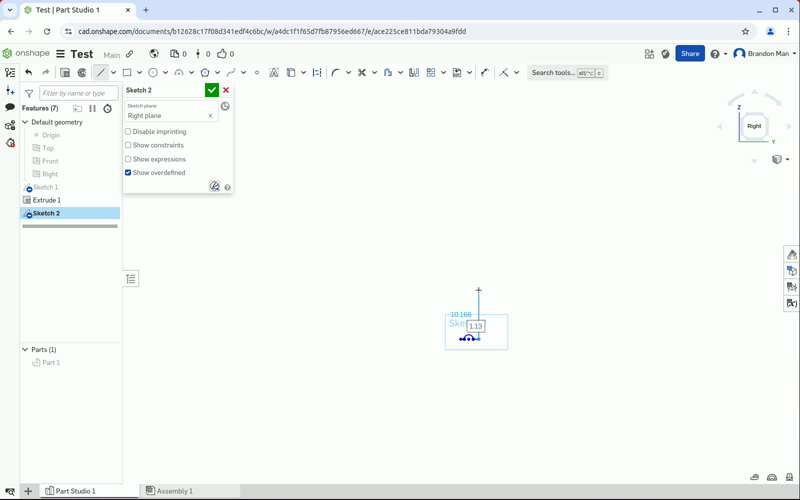
key_down(shift)
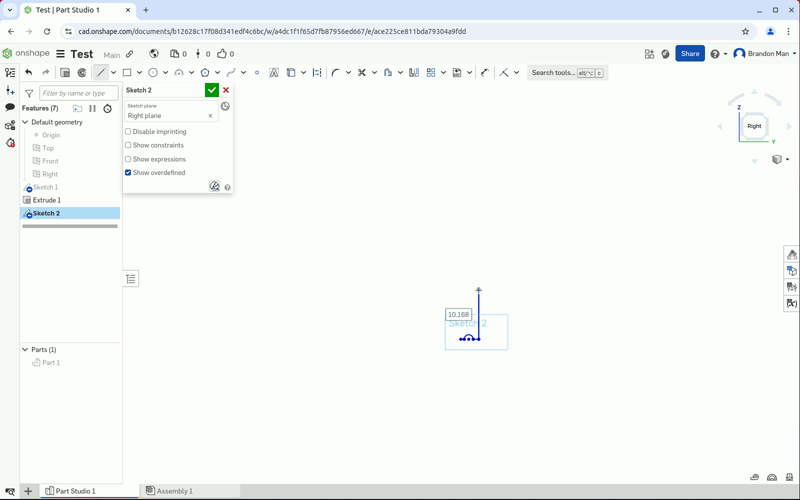
mouse_move(508, 289)
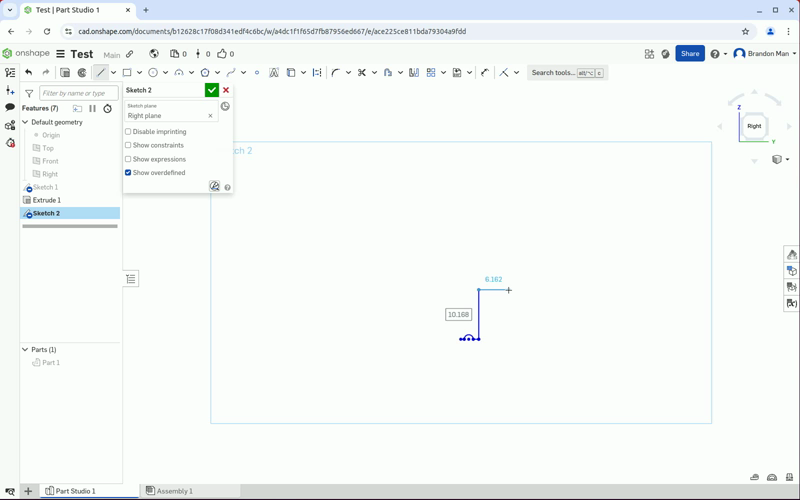
mouse_move(478, 279)
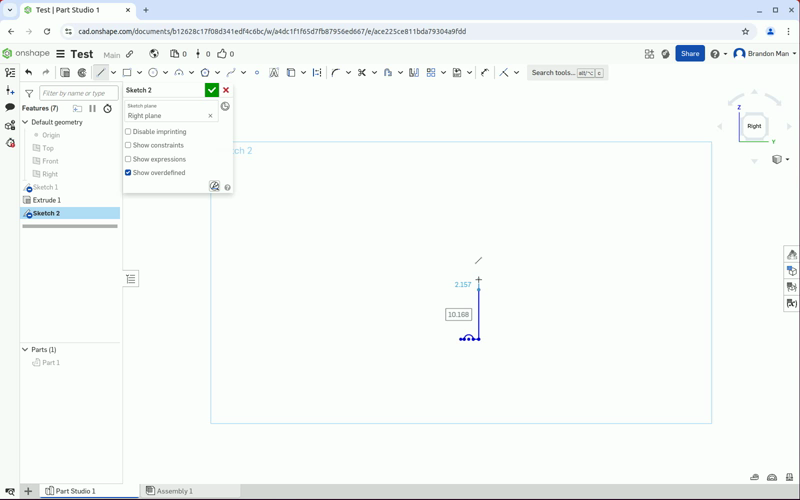
click(478, 279)
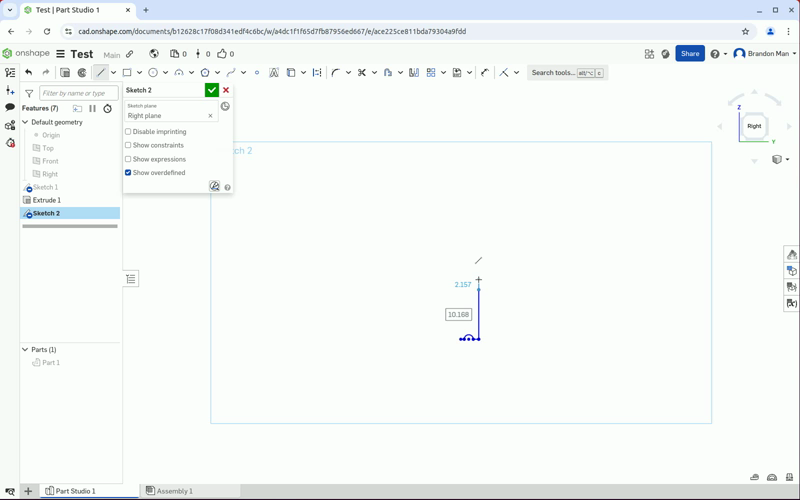
key_up(shift)
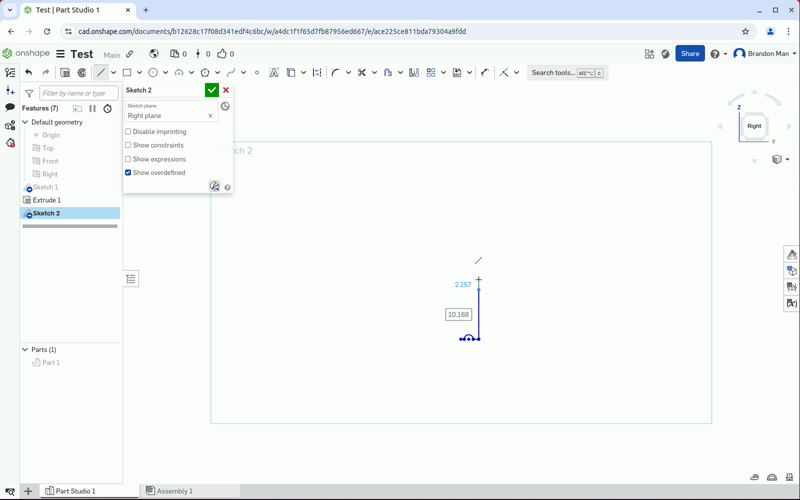
key_down(shift)
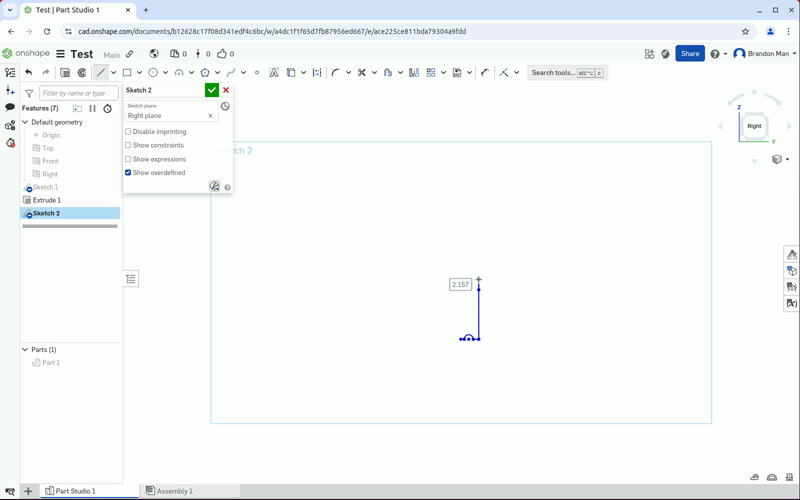
mouse_move(478, 179)
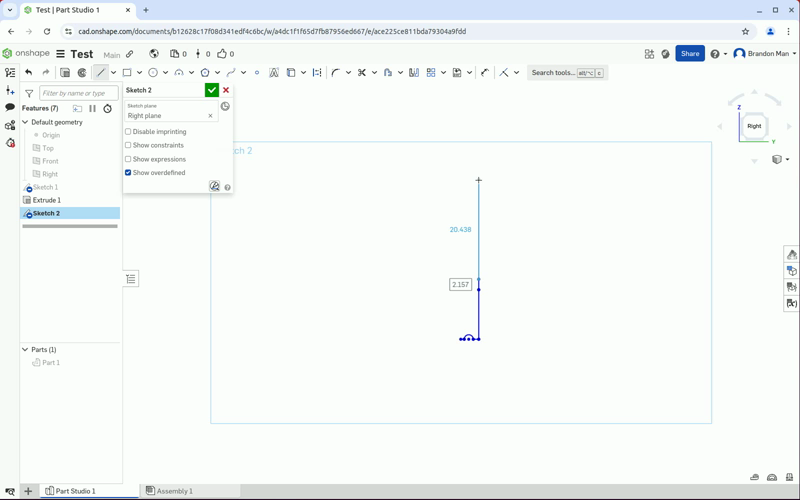
click(478, 179)
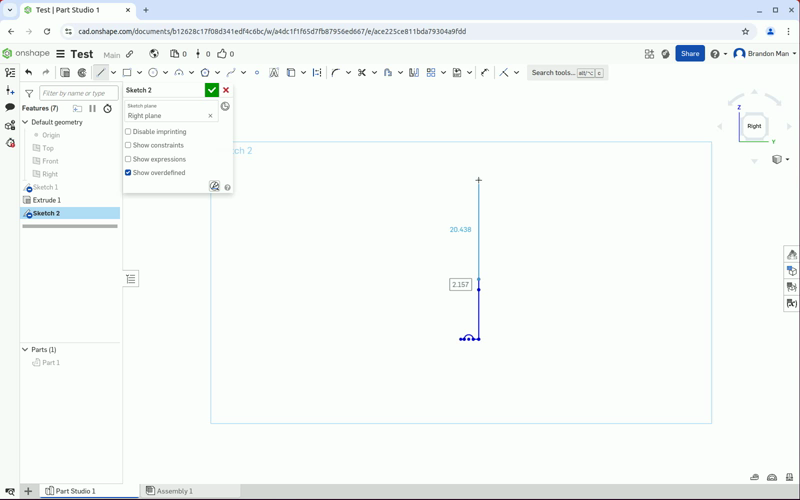
key_up(shift)
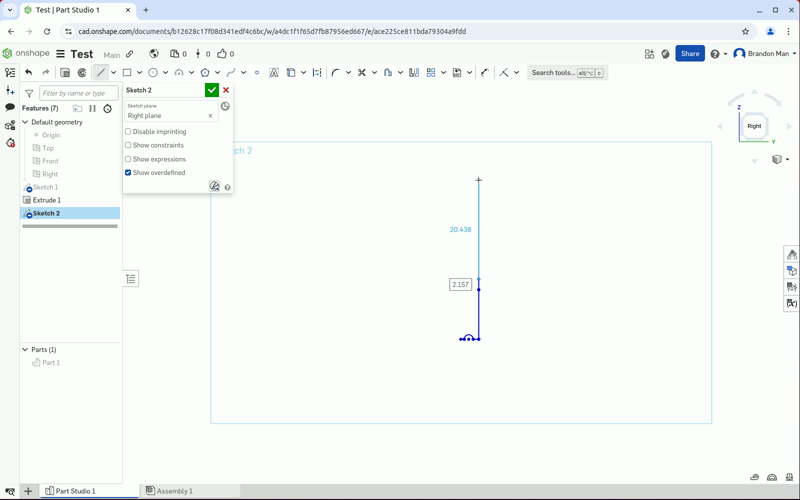
key(esc)
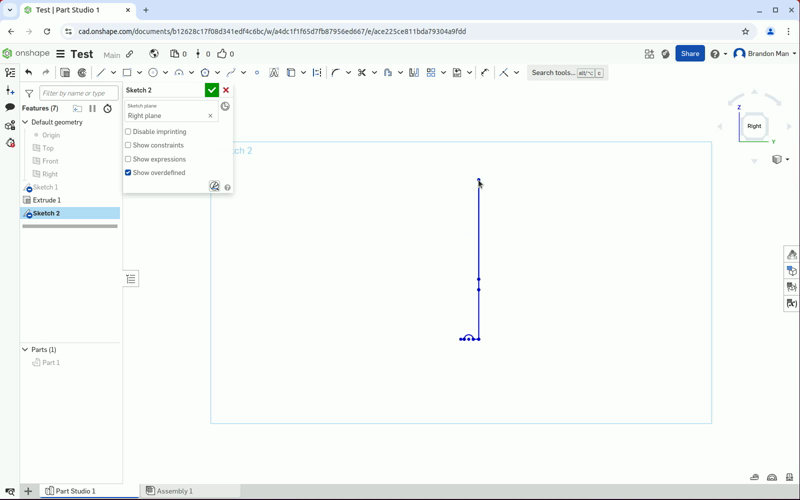
key(a)
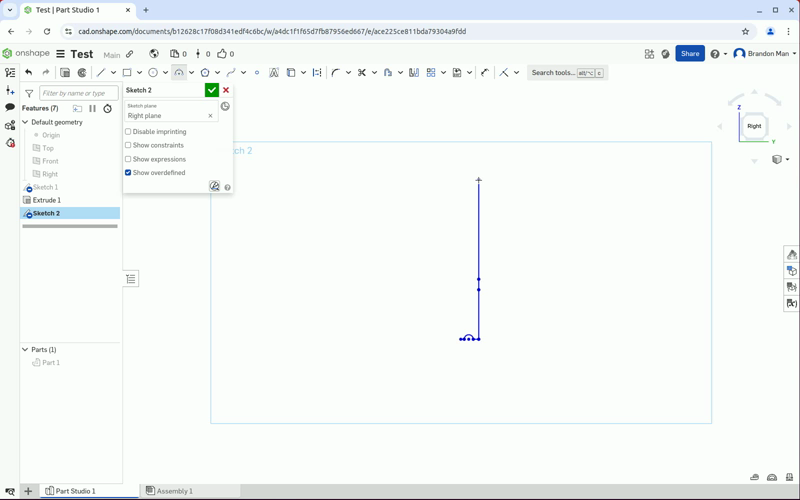
mouse_move(478, 179)
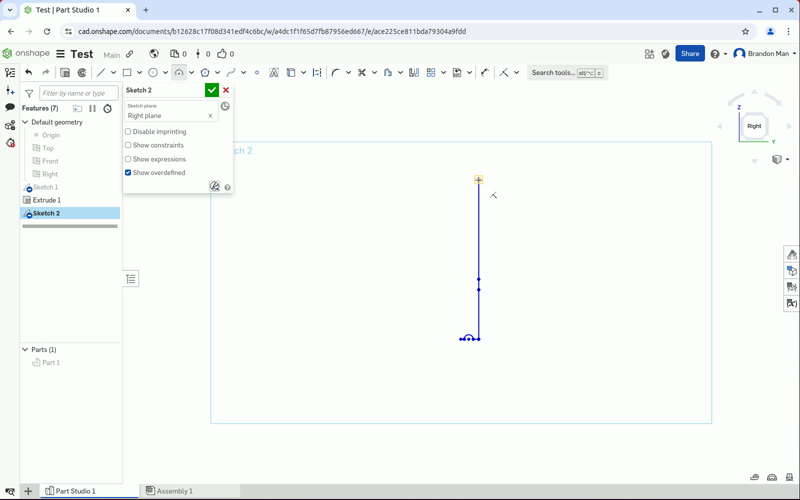
click(478, 179)
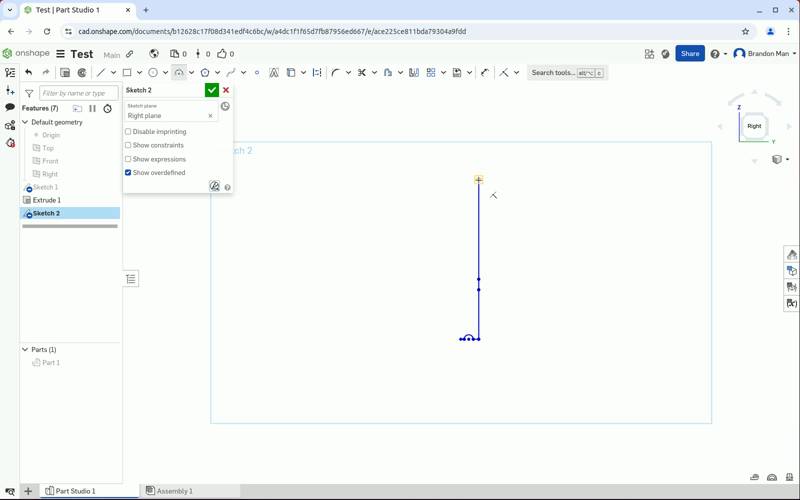
key_down(shift)
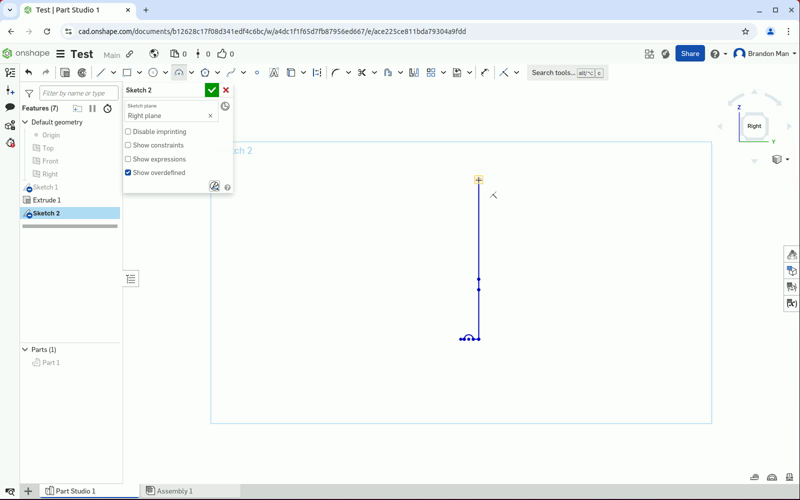
mouse_move(460, 179)
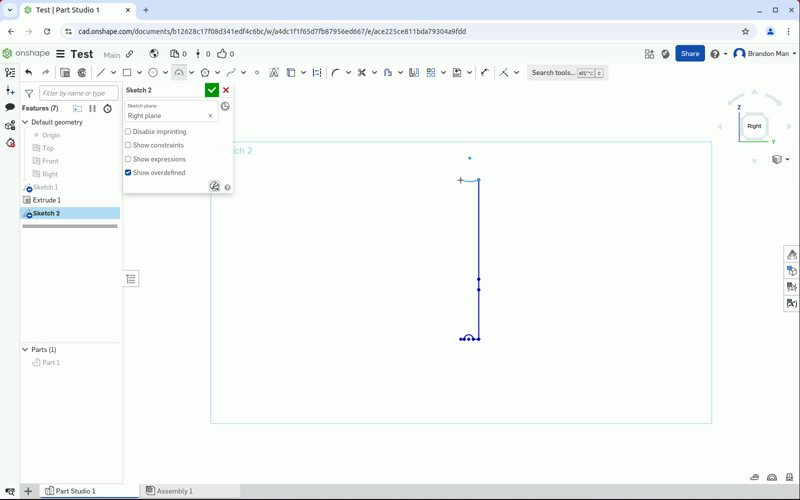
click(460, 179)
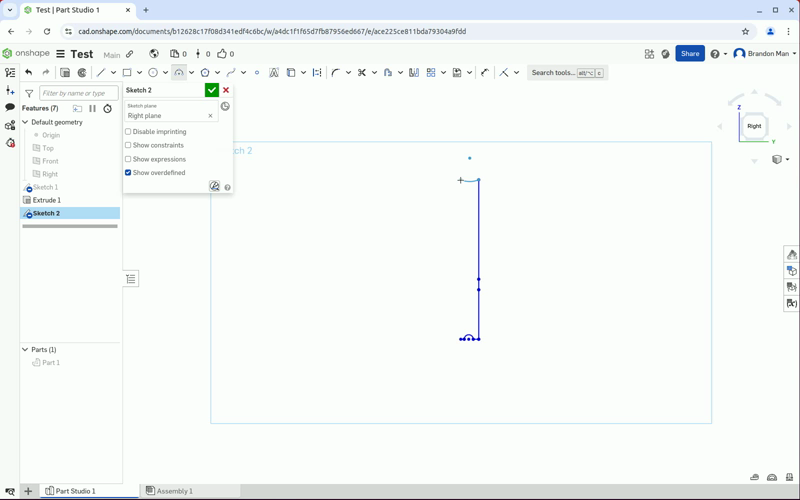
mouse_move(469, 170)
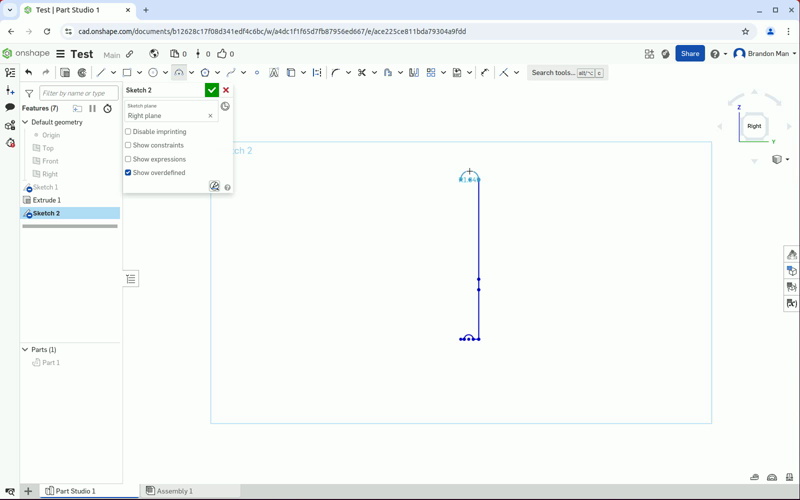
click(469, 170)
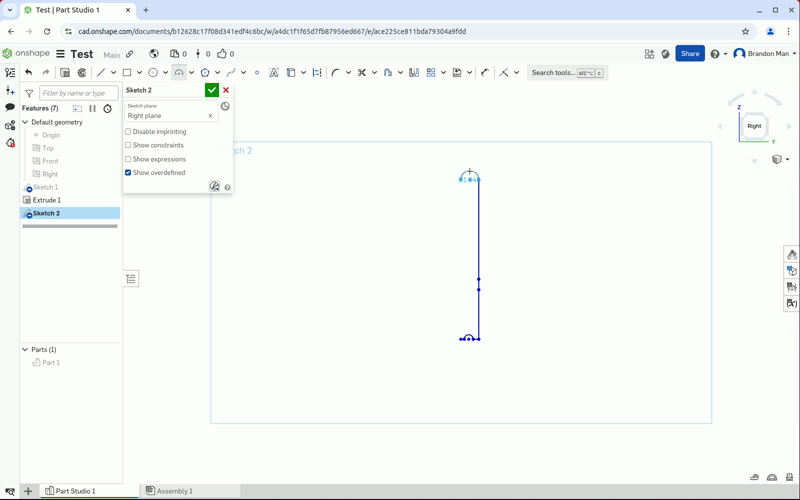
key_up(shift)
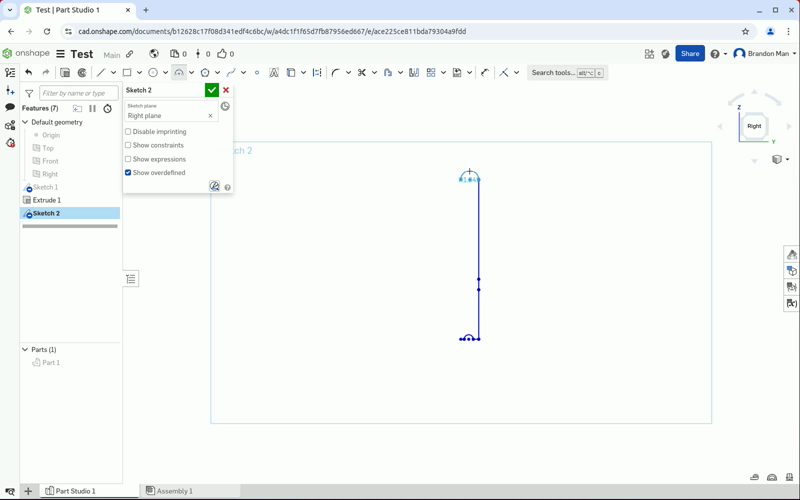
key(esc)
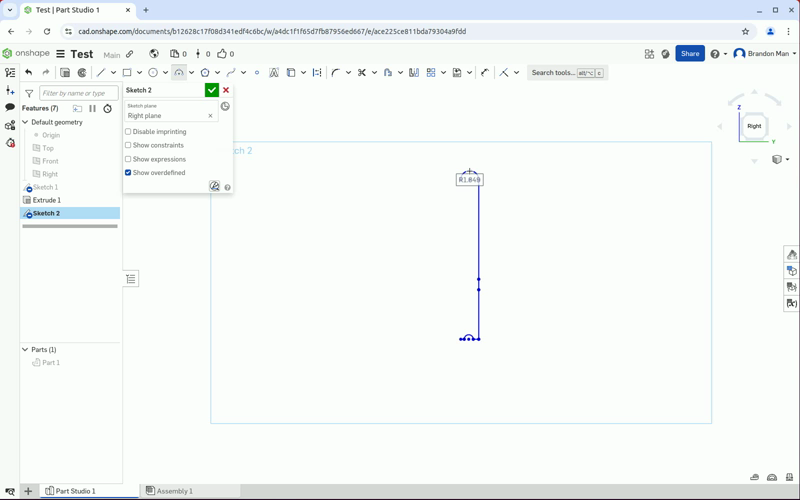
key(l)
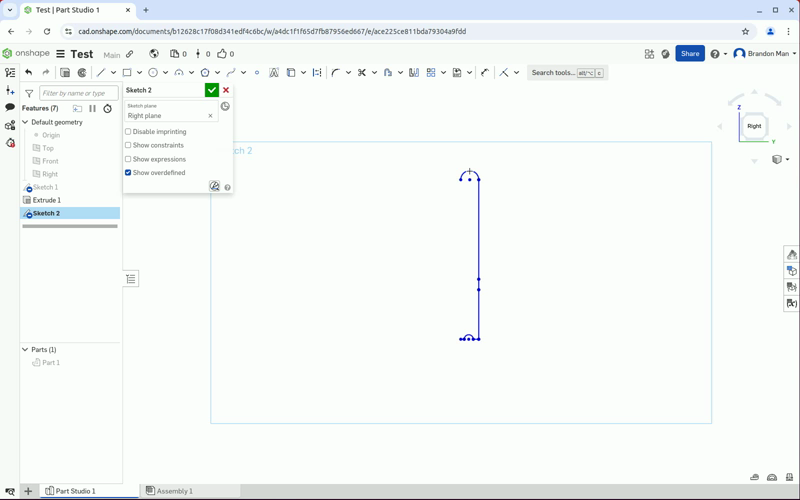
mouse_move(460, 179)
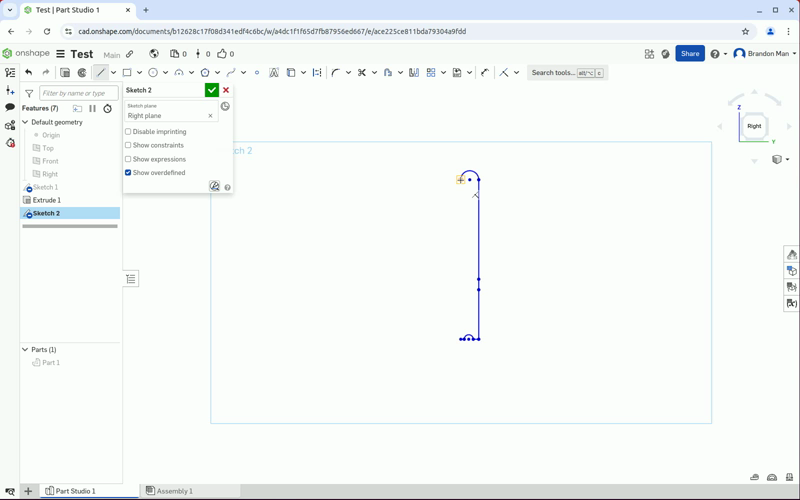
click(460, 179)
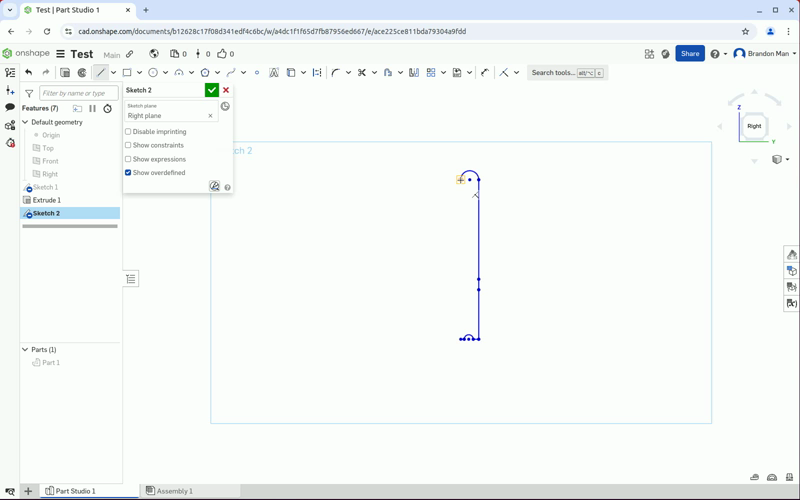
key_down(shift)
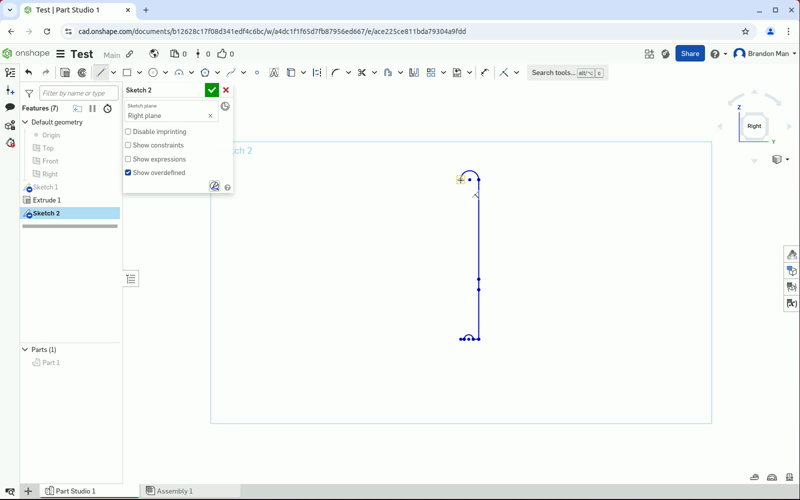
mouse_move(460, 282)
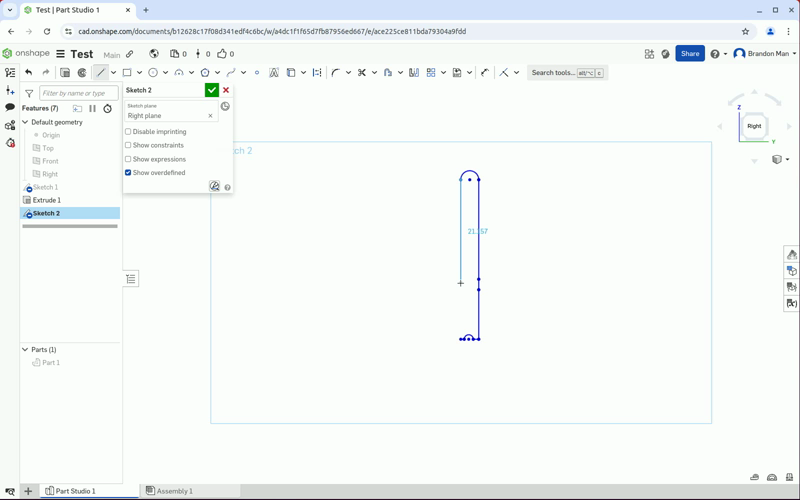
click(460, 282)
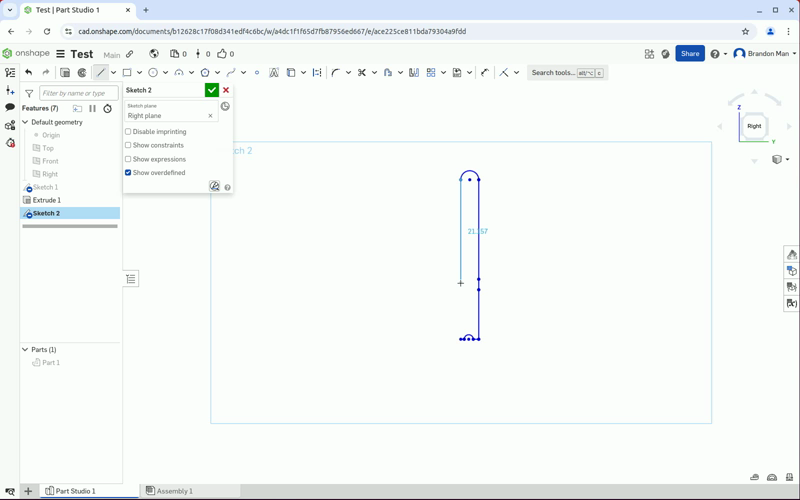
key_up(shift)
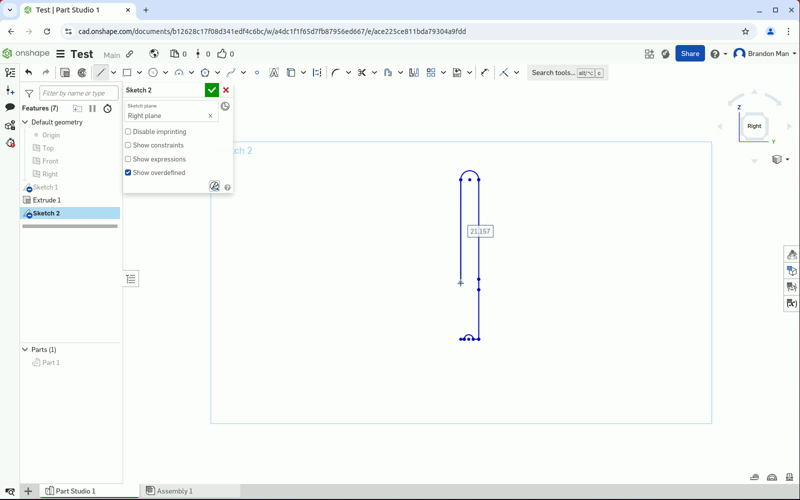
mouse_move(490, 282)
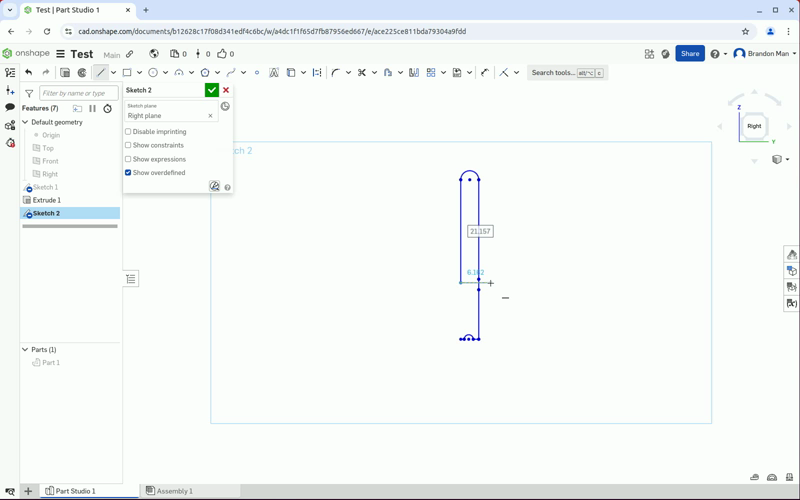
key_down(shift)
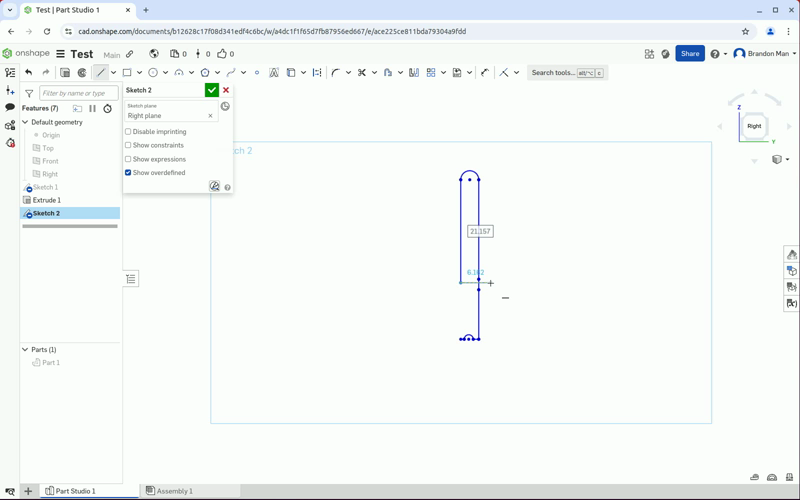
mouse_move(460, 339)
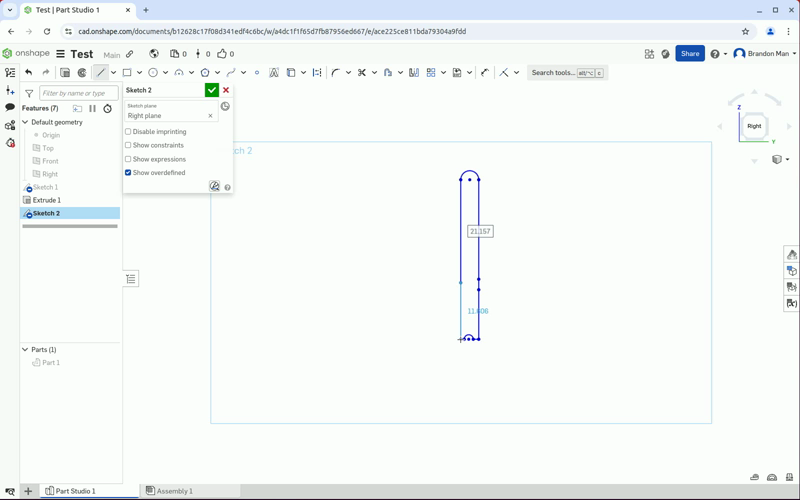
scroll(6)
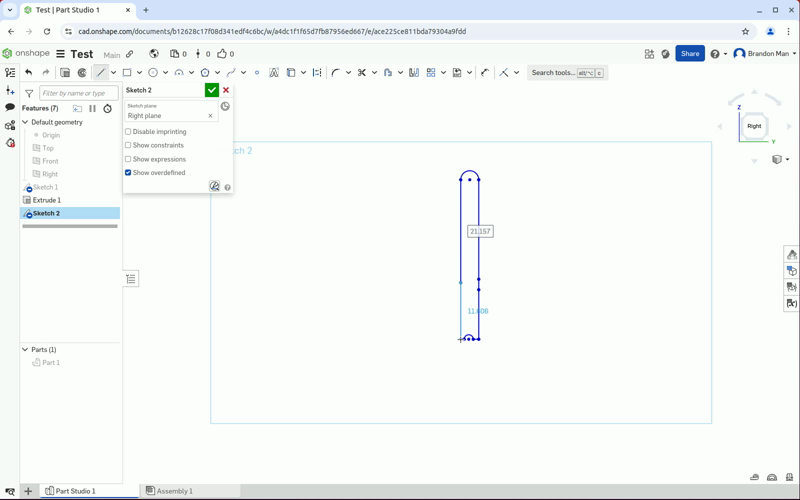
scroll(6)
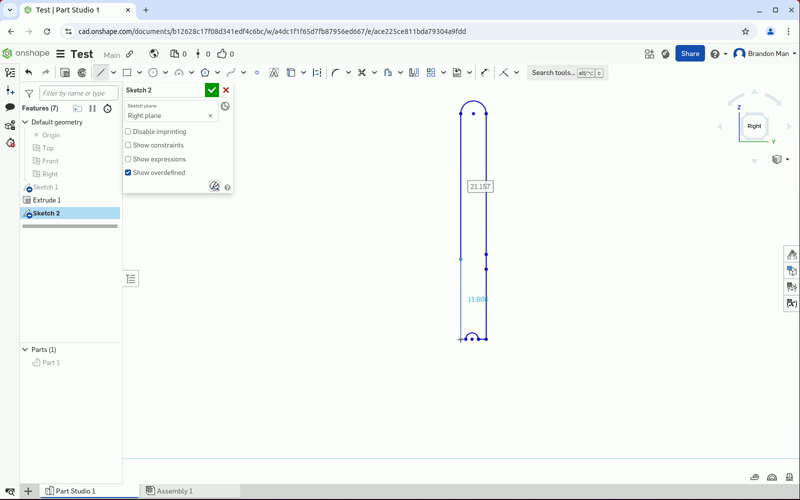
scroll(6)
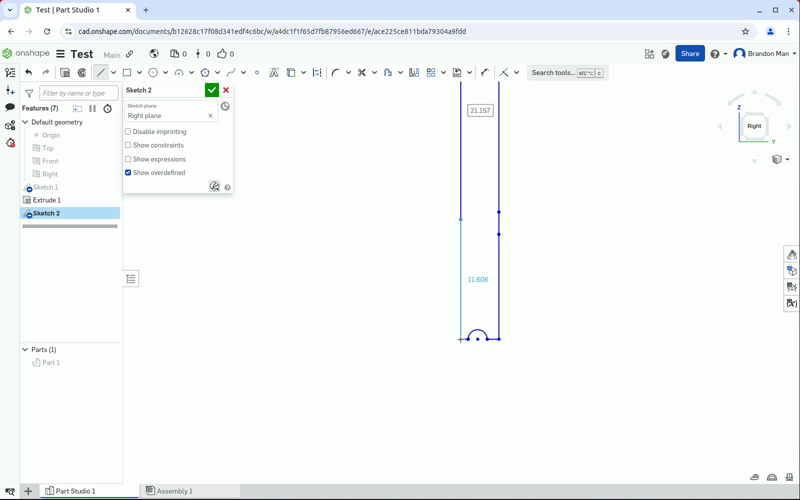
scroll(6)
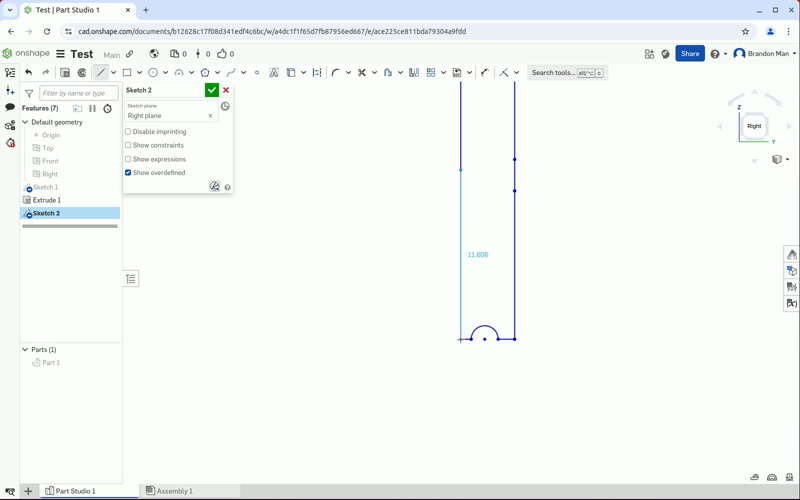
scroll(6)
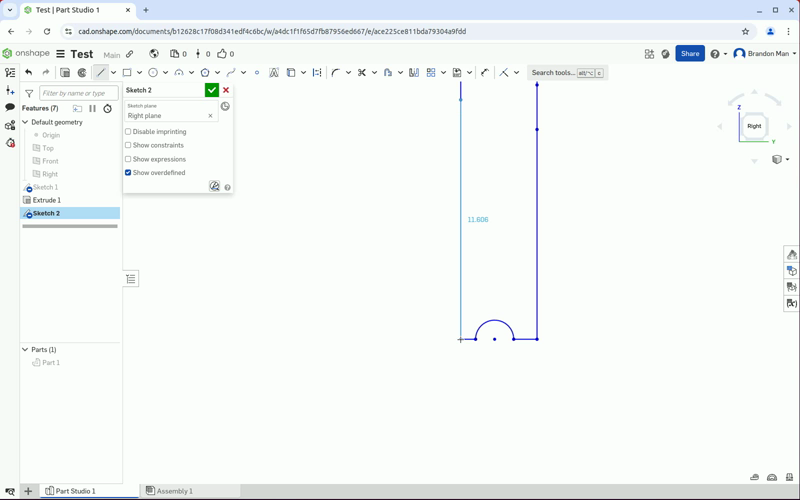
scroll(6)
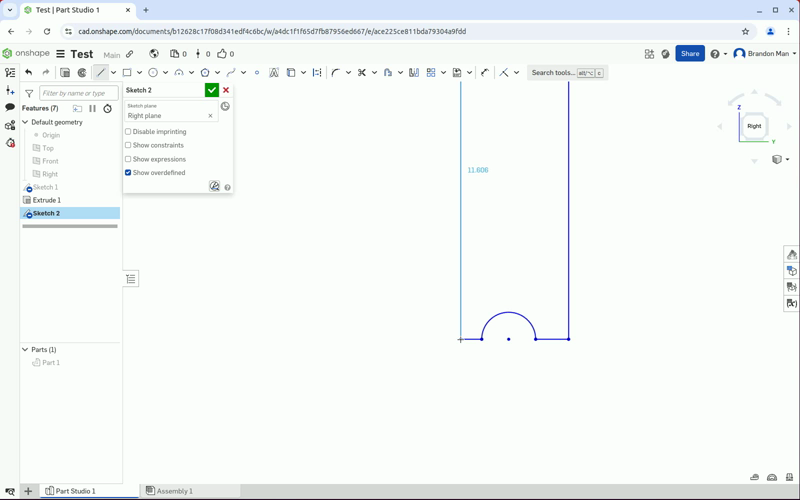
scroll(6)
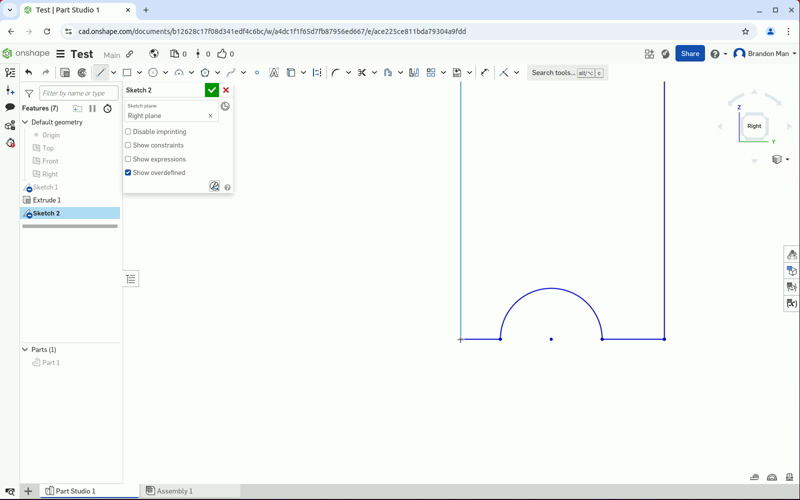
key_up(shift)
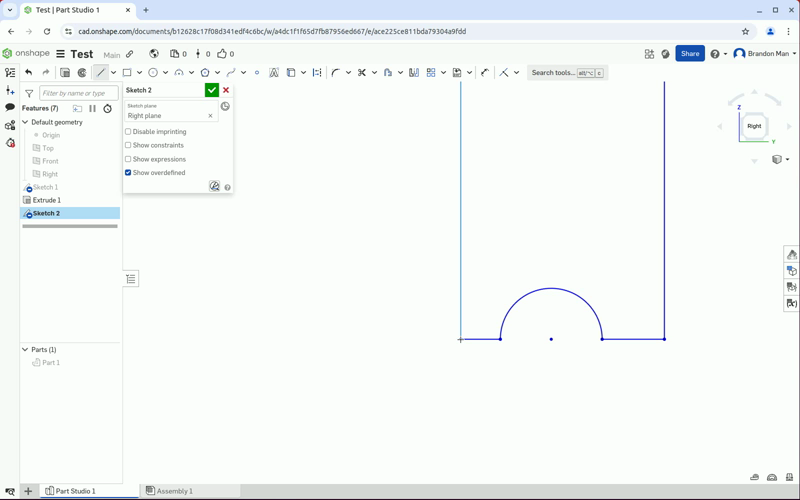
click(460, 339)
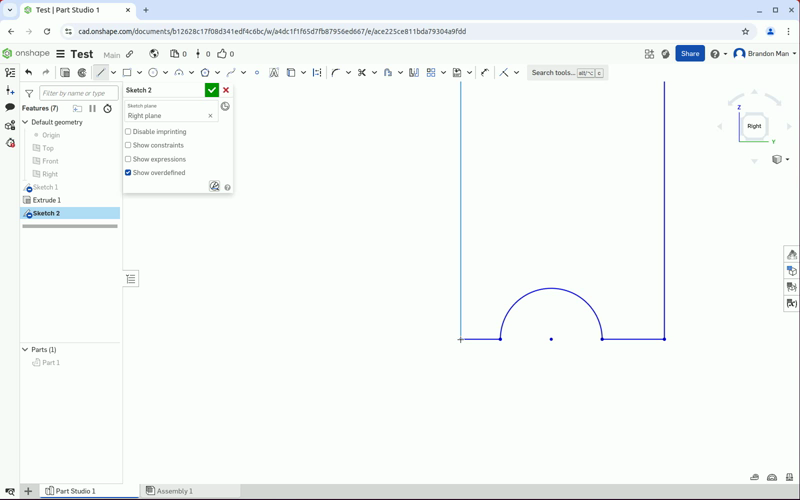
scroll(-6)
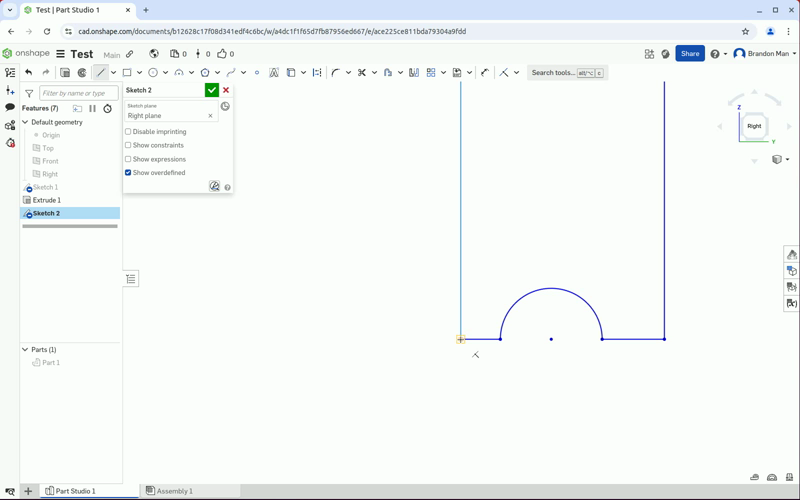
scroll(-6)
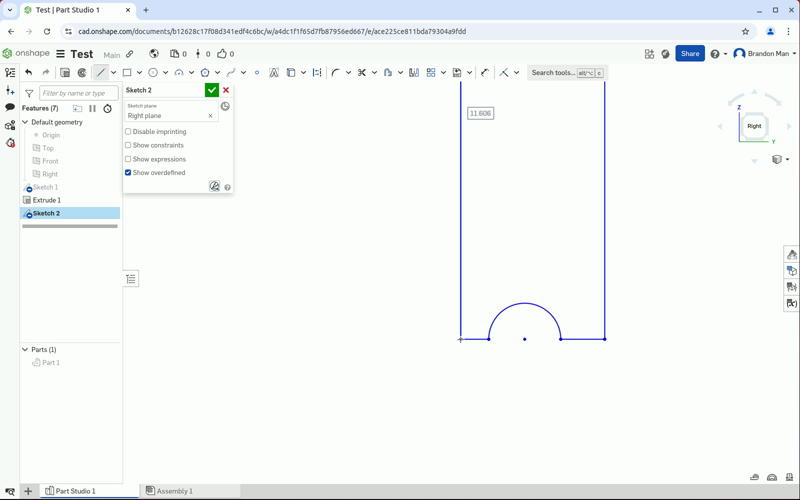
scroll(-6)
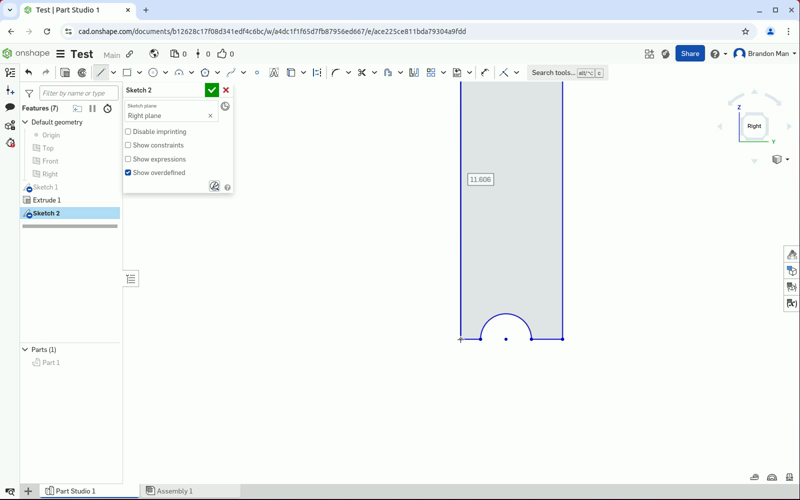
scroll(-6)
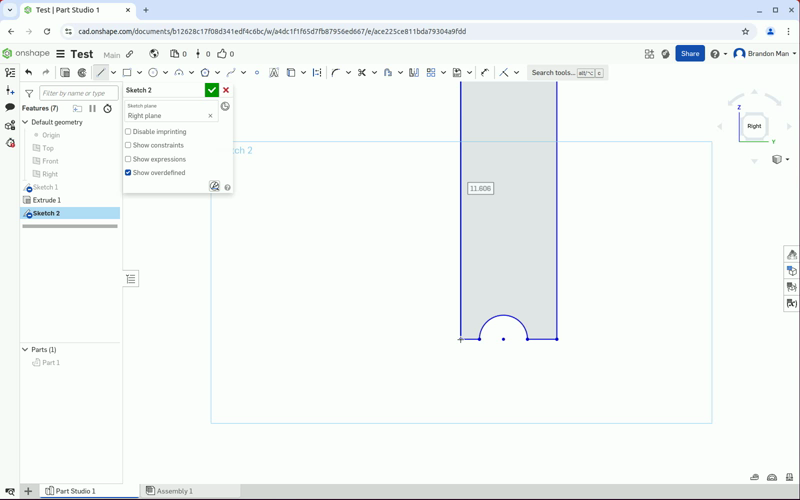
scroll(-6)
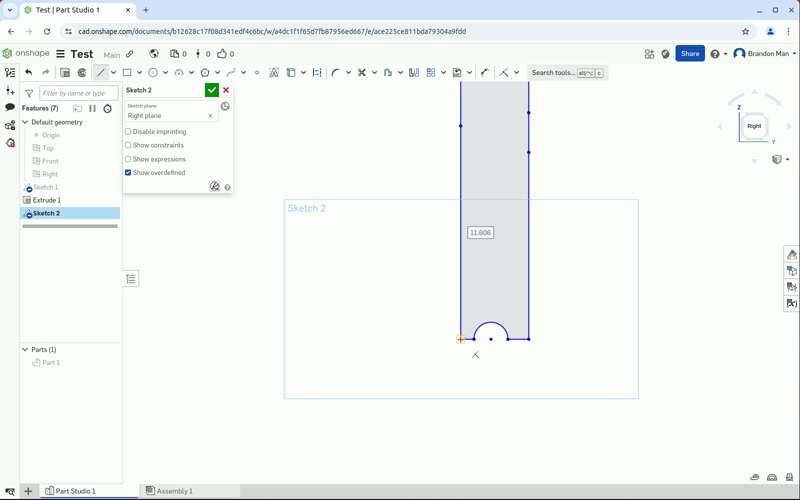
scroll(-6)
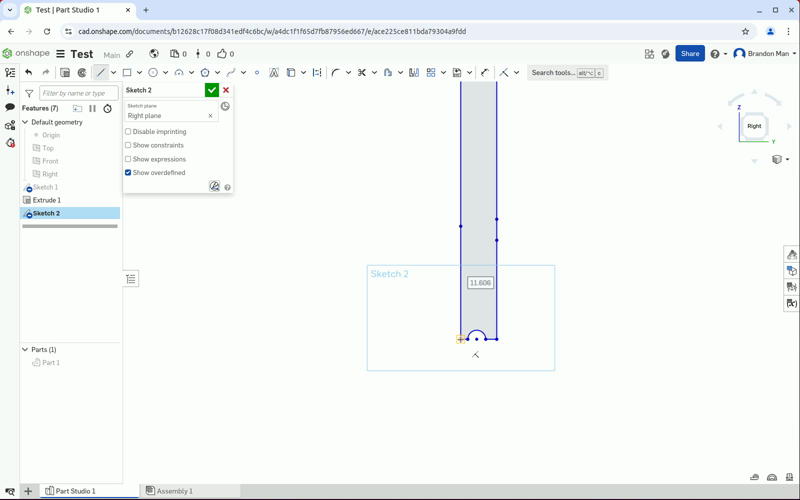
scroll(-6)
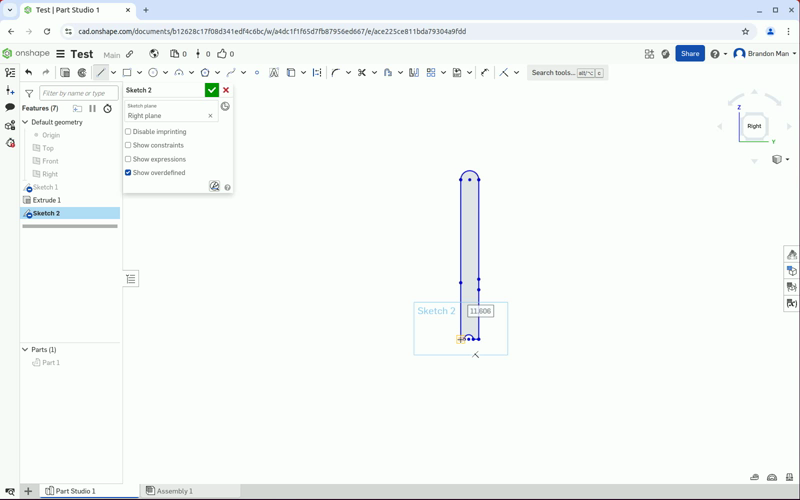
key(esc)
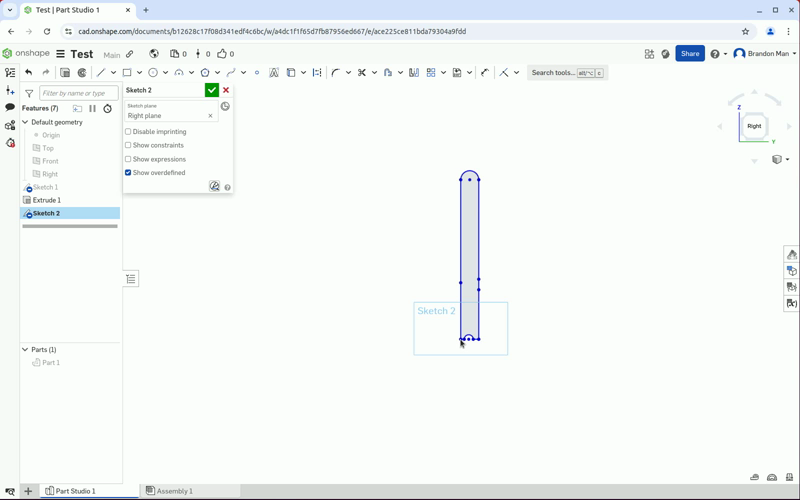
key(c)
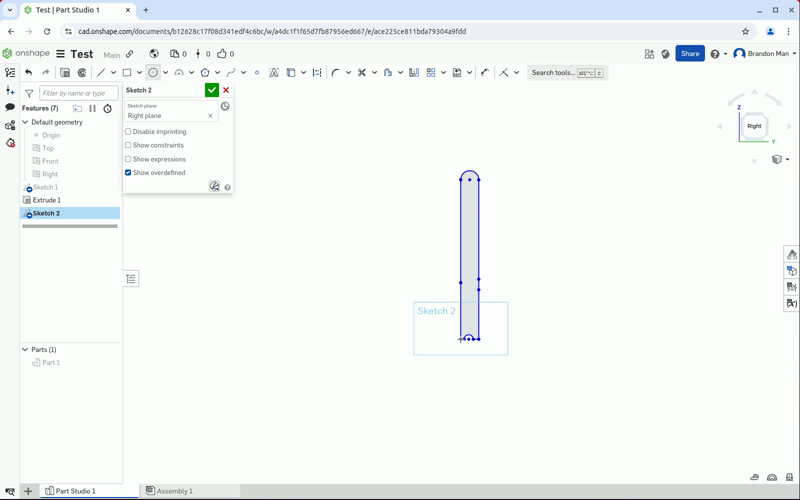
key_down(shift)
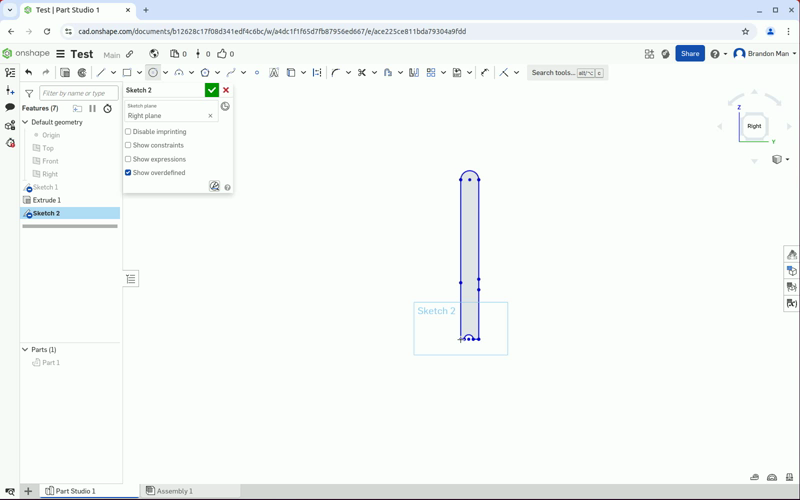
mouse_move(469, 287)
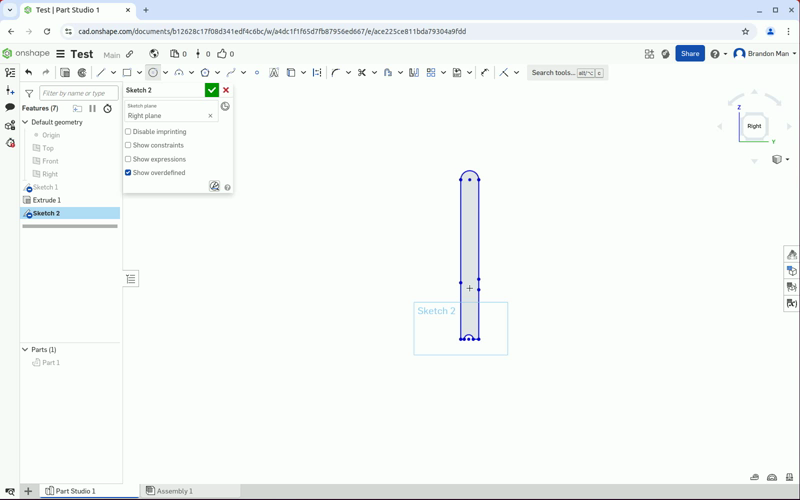
click(469, 287)
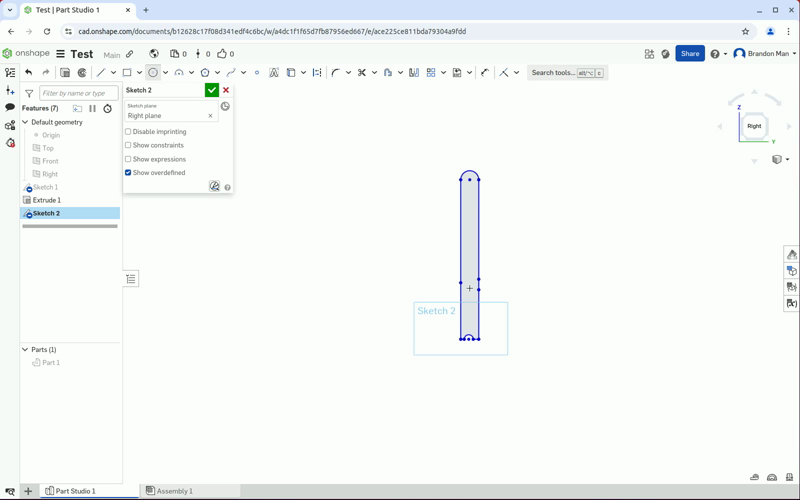
key_up(shift)
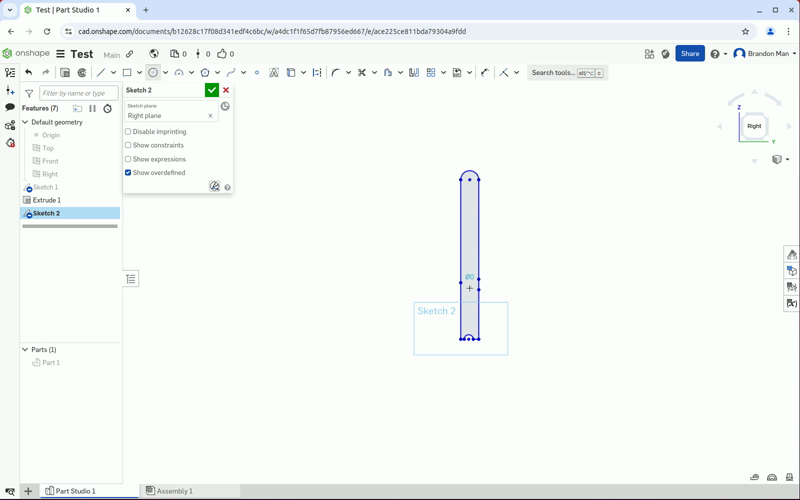
mouse_move(473, 287)
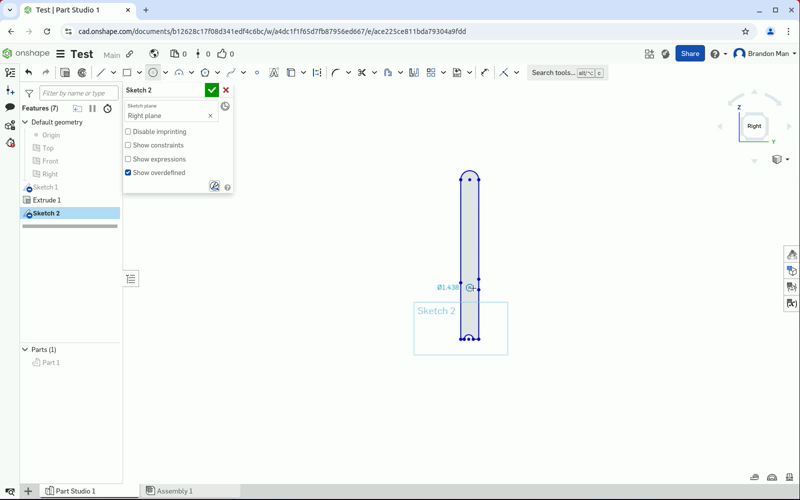
click(473, 287)
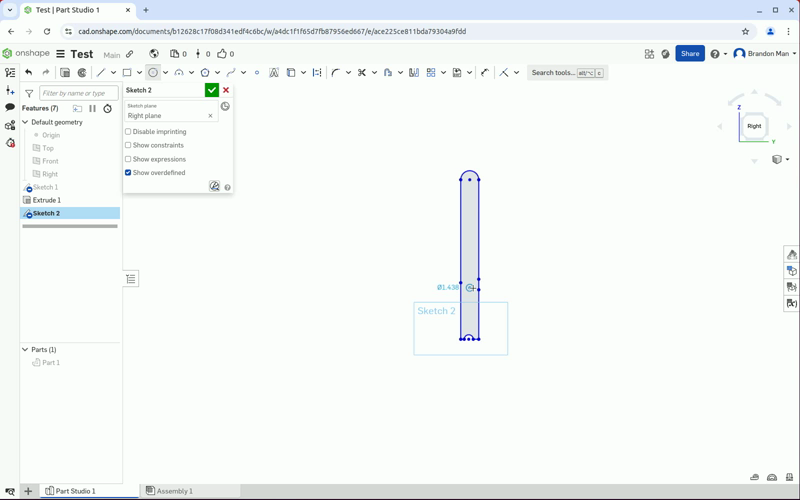
key(esc)
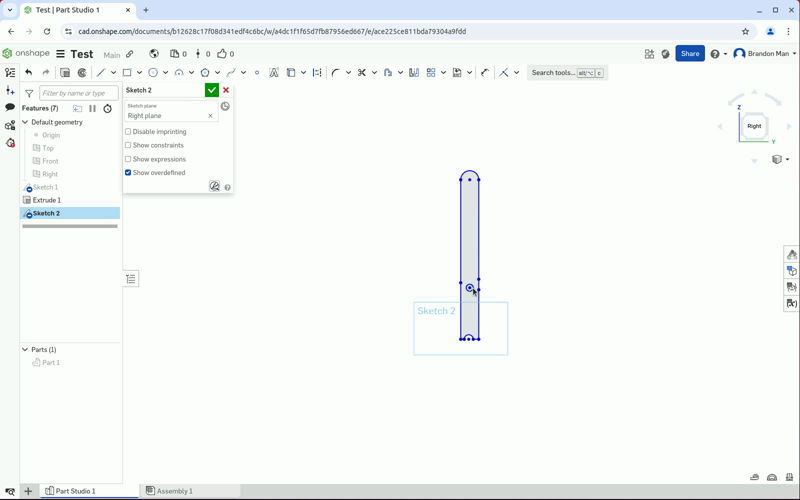
key(c)
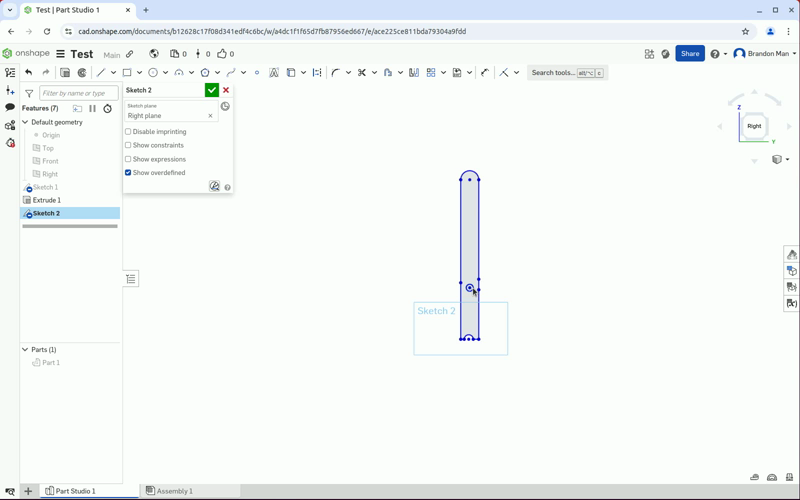
key_down(shift)
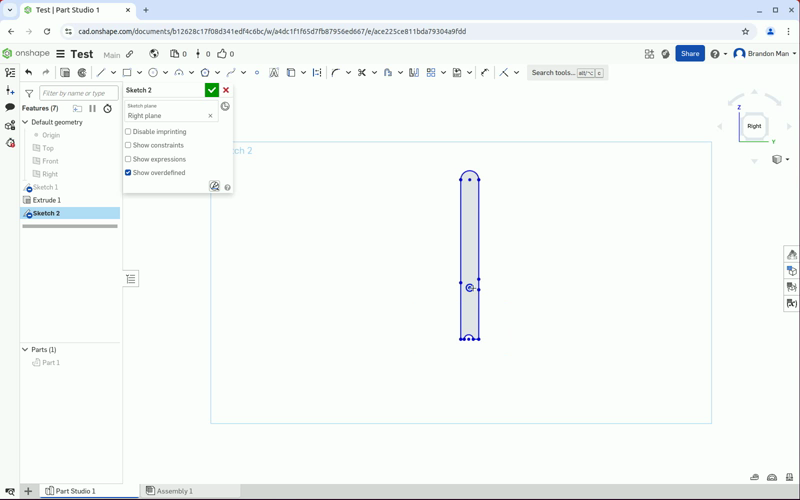
mouse_move(469, 179)
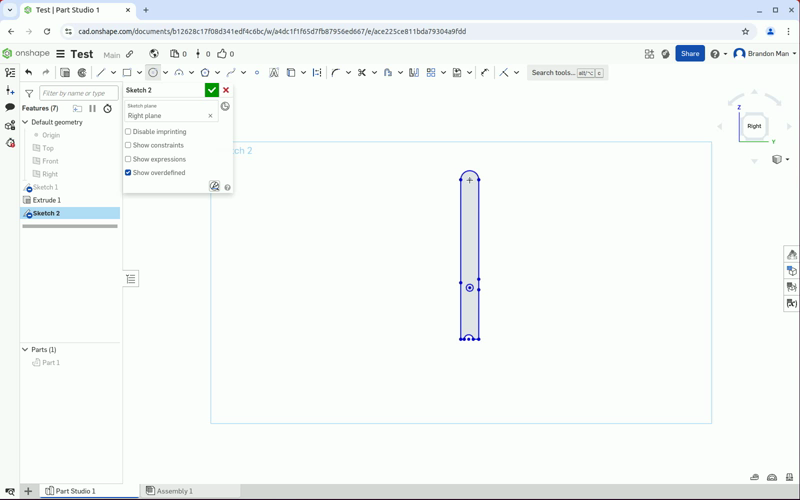
click(469, 179)
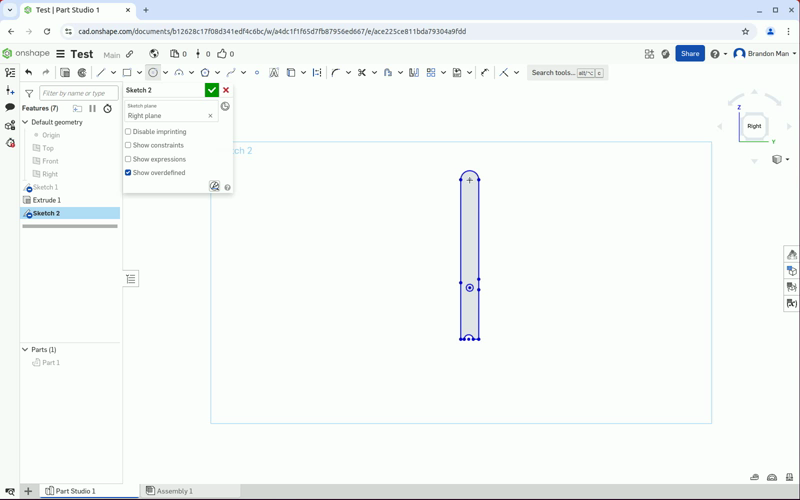
key_up(shift)
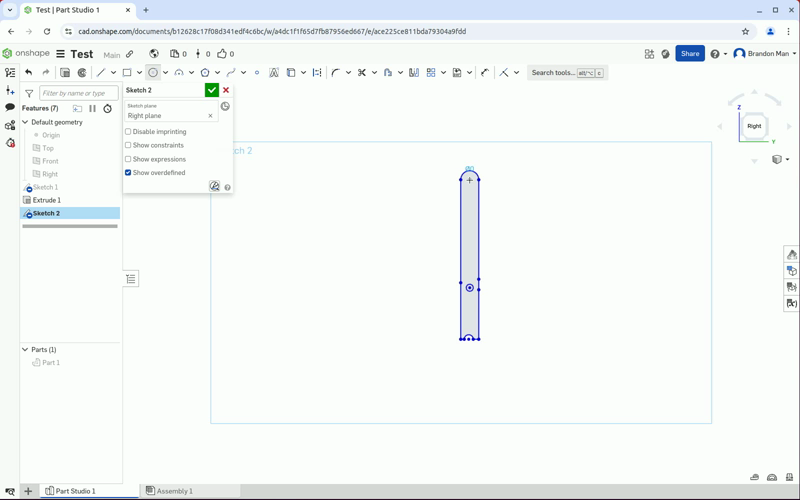
mouse_move(473, 179)
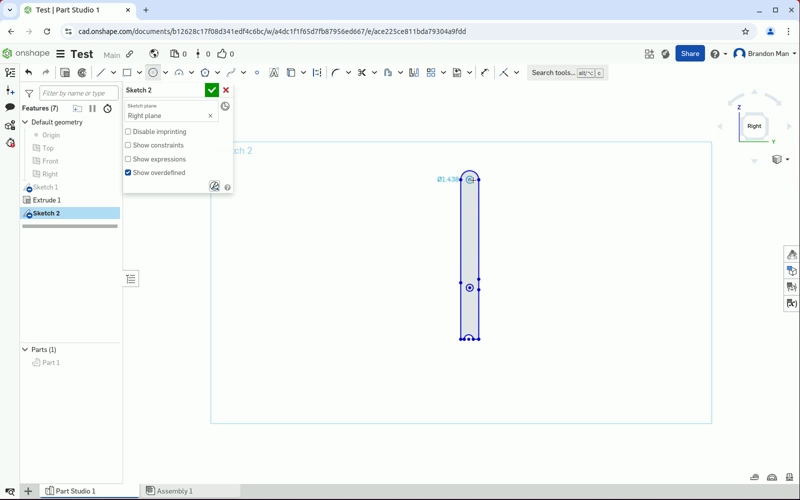
scroll(6)
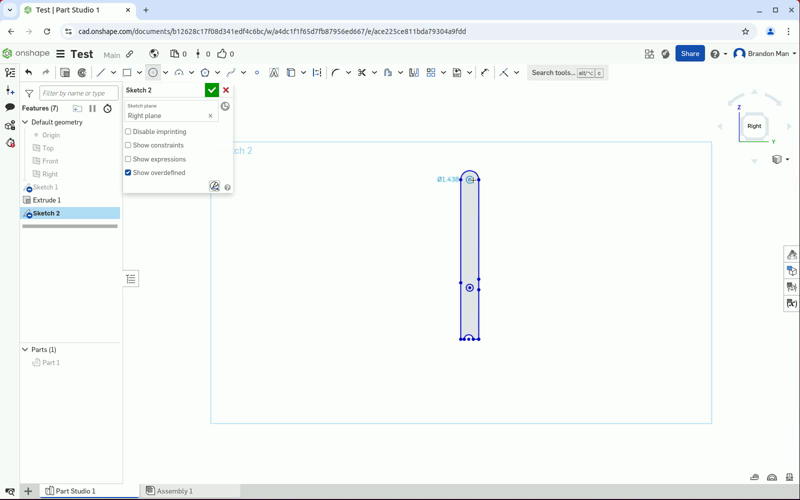
scroll(6)
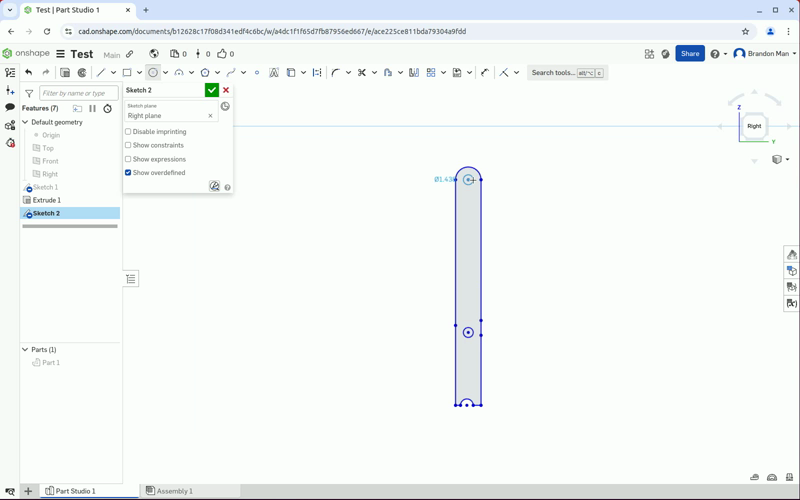
scroll(6)
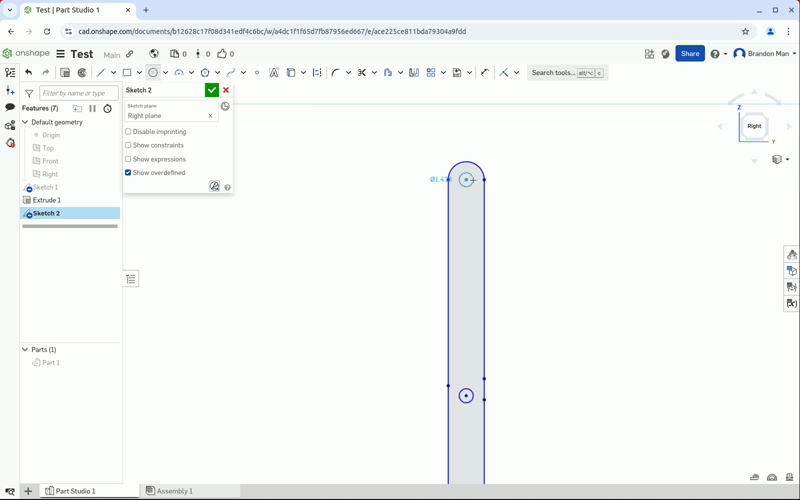
scroll(6)
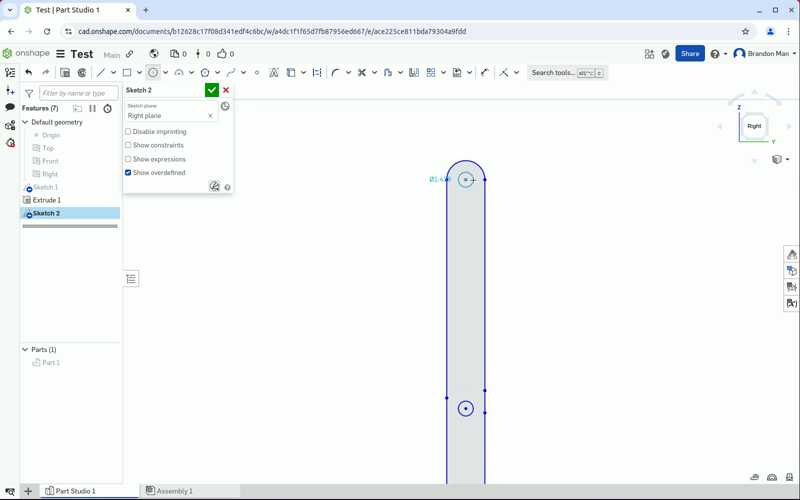
scroll(6)
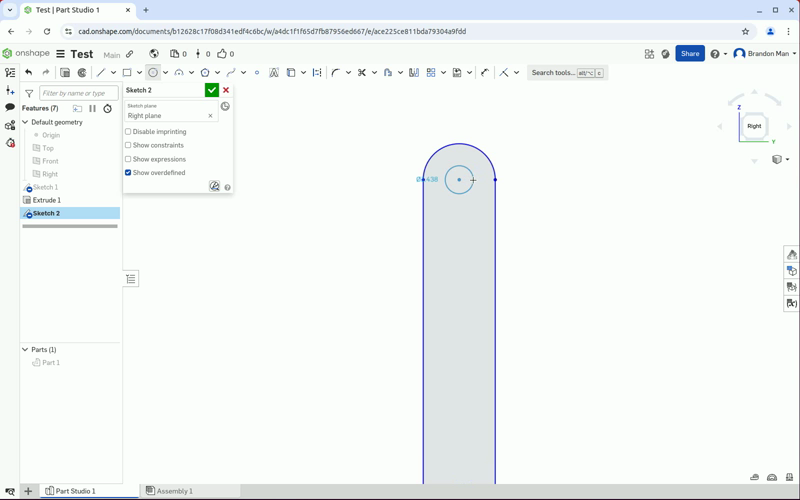
scroll(6)
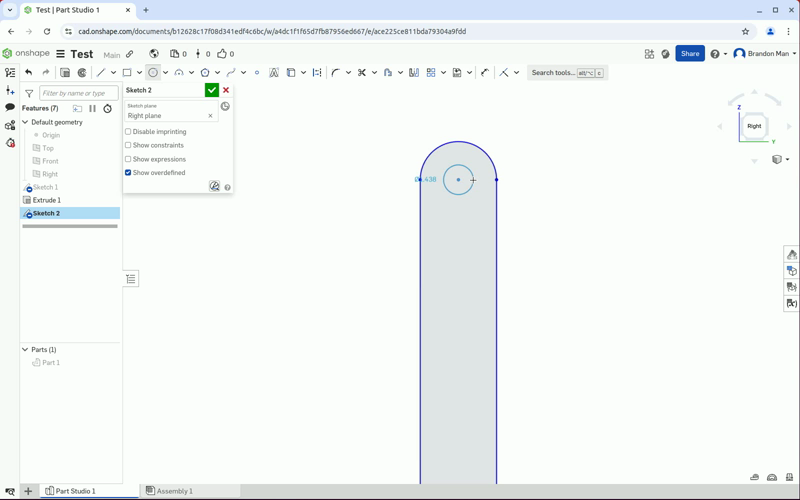
scroll(6)
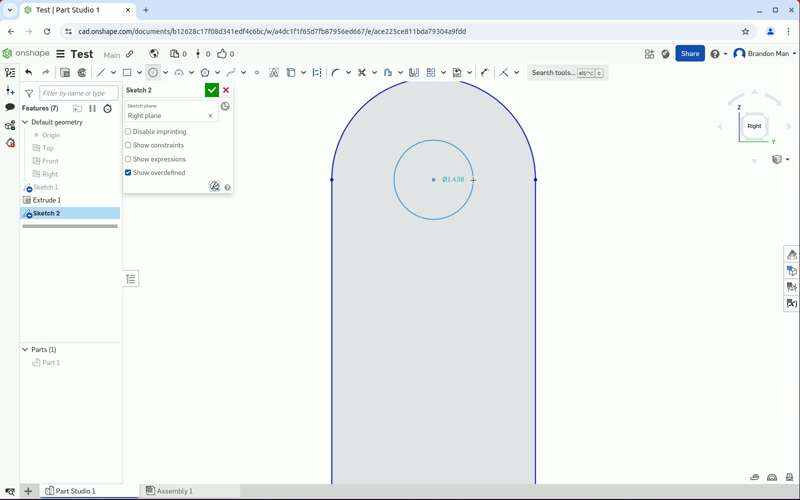
click(473, 179)
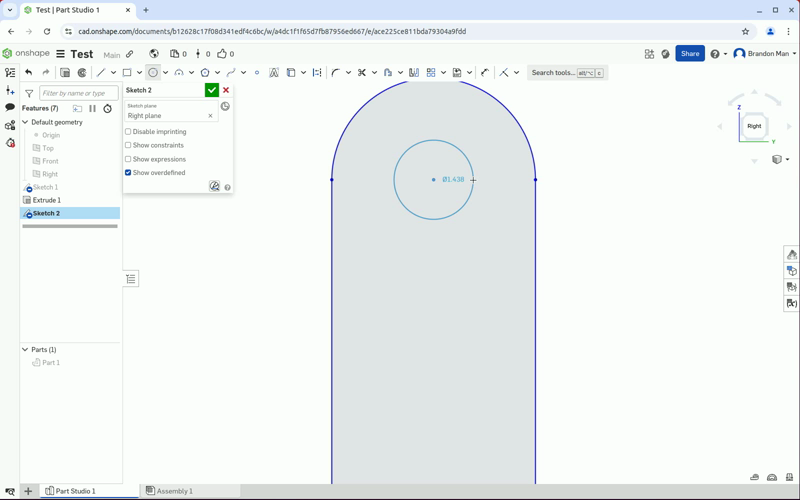
scroll(-6)
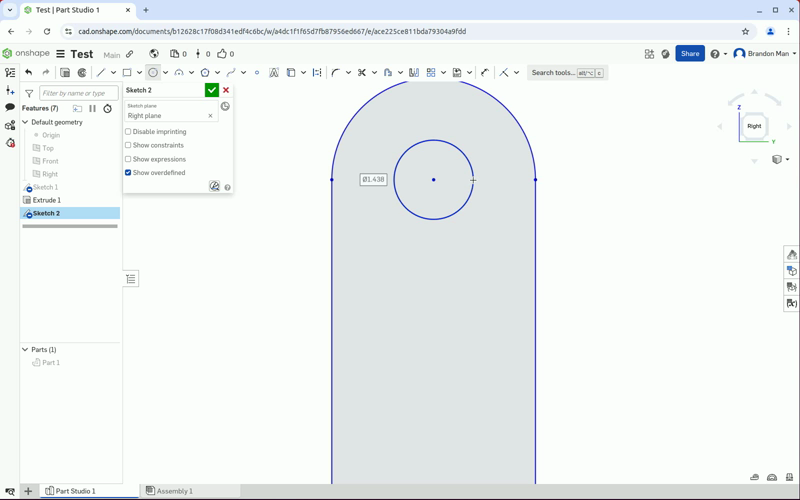
scroll(-6)
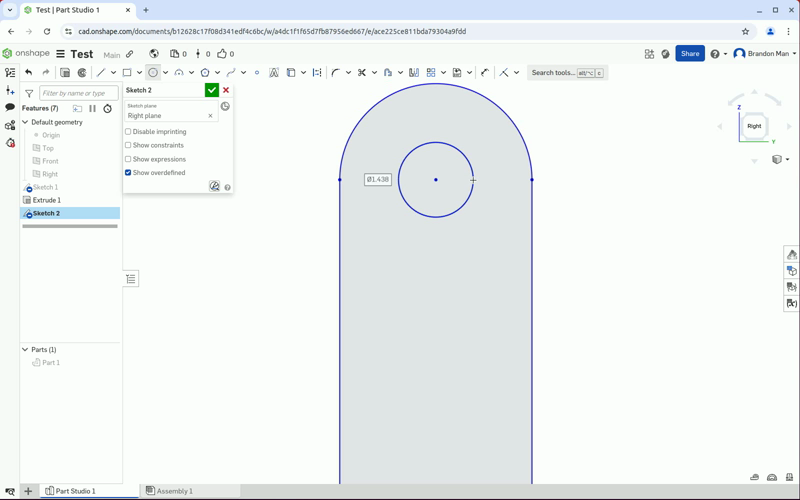
scroll(-6)
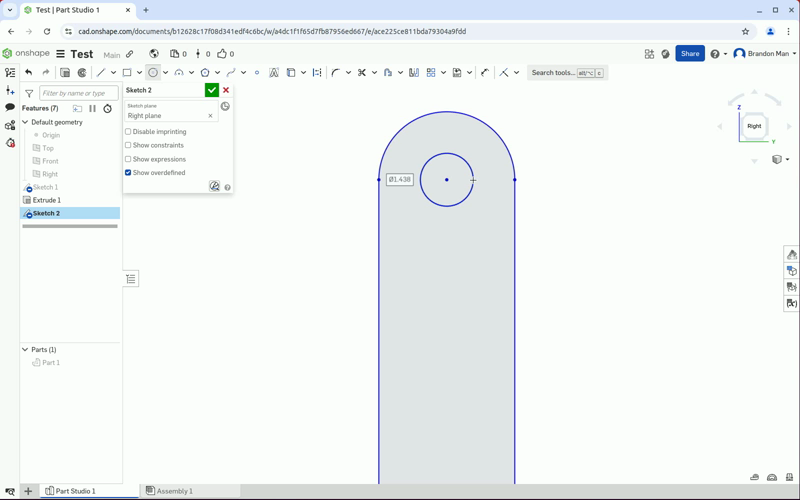
scroll(-6)
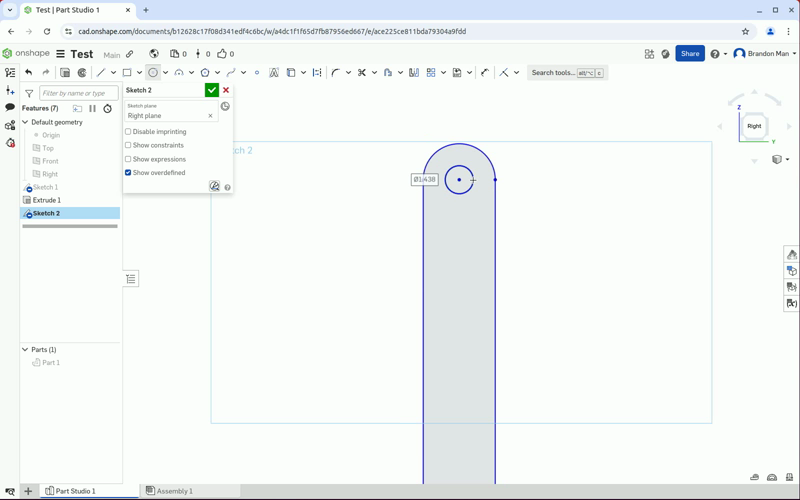
scroll(-6)
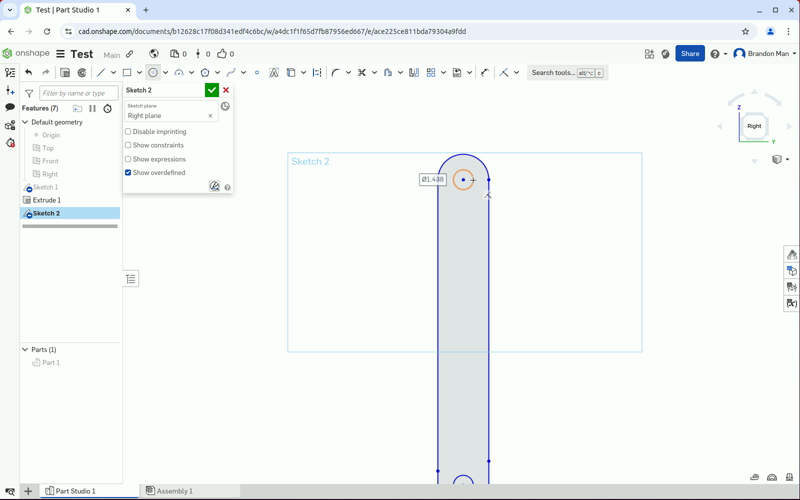
scroll(-6)
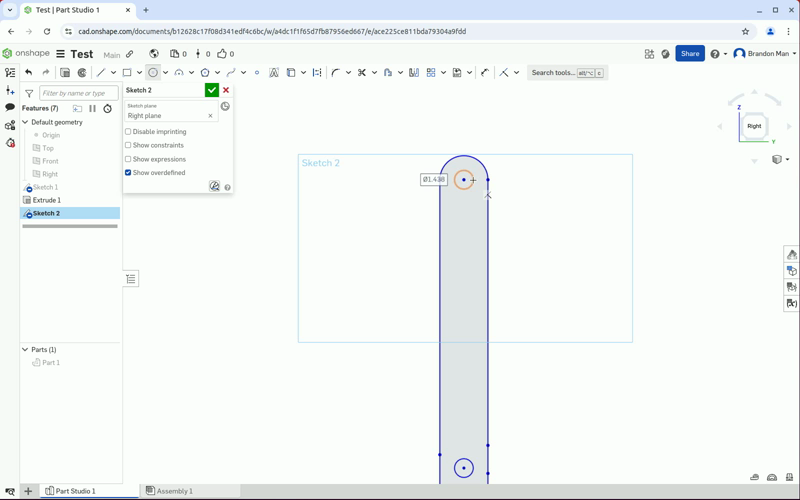
scroll(-6)
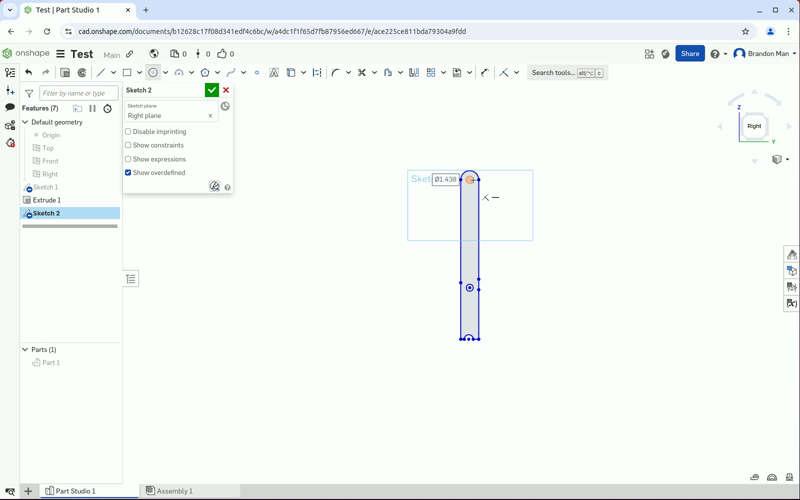
key(esc)
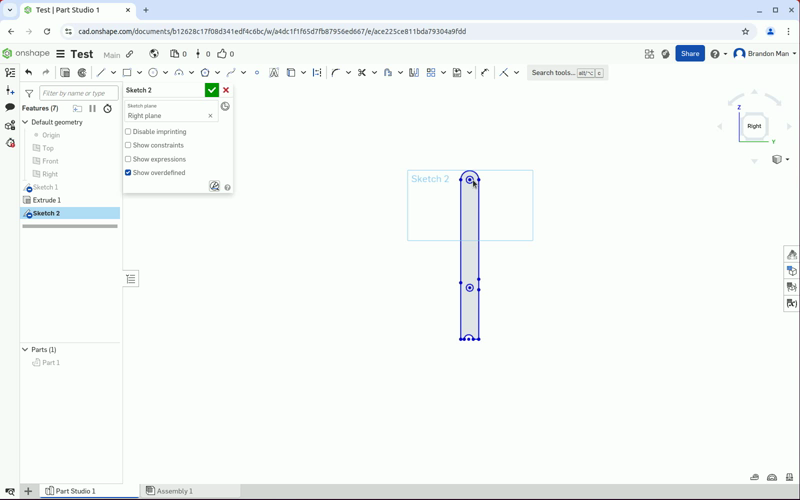
mouse_move(463, 192)
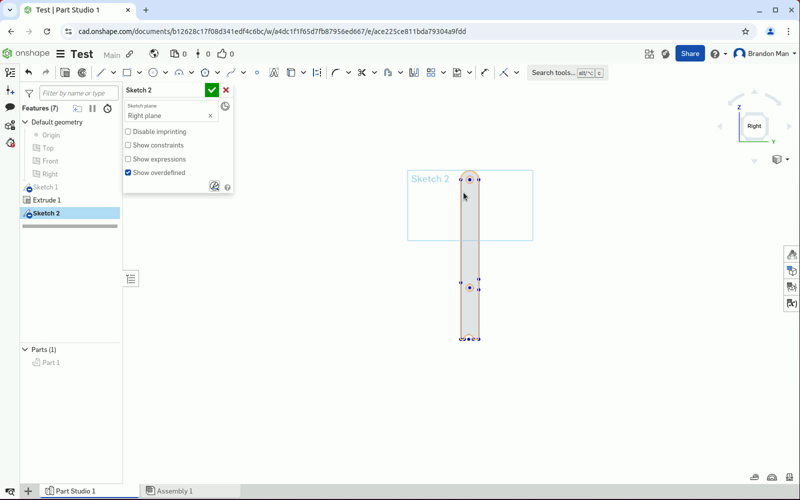
click(463, 192)
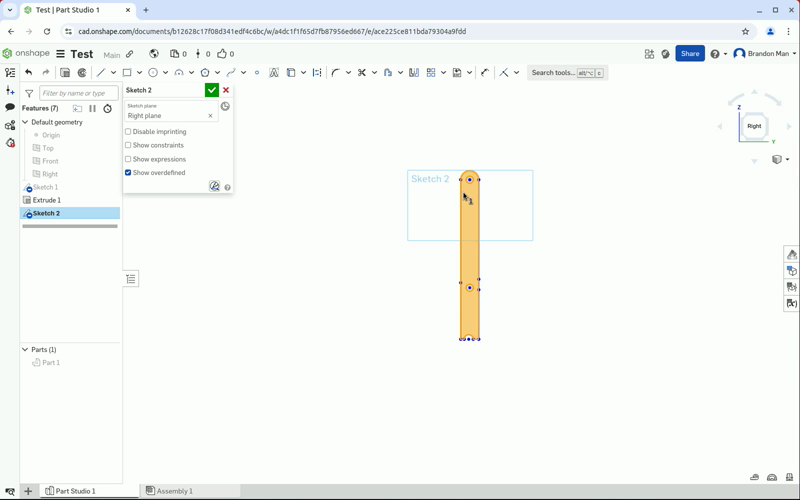
mouse_move(73, 352)
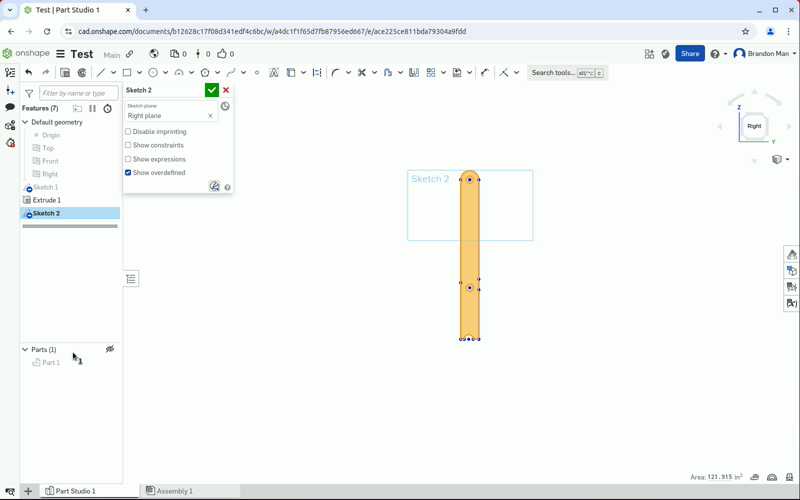
key(shift+y)
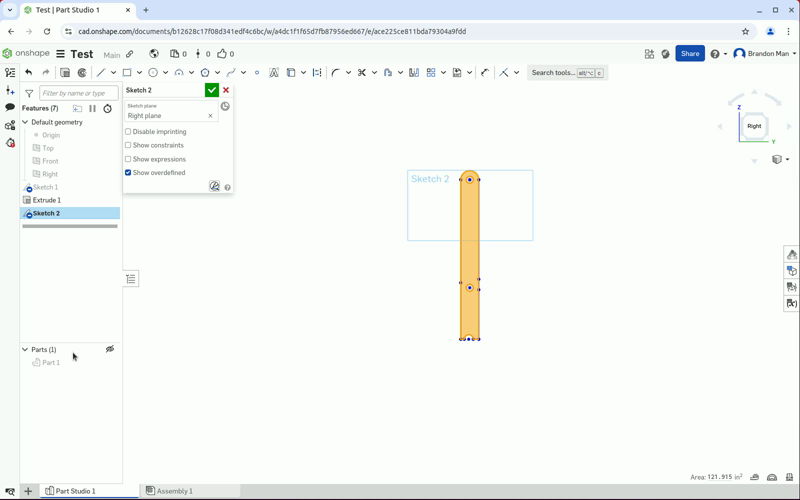
key(shift+e)
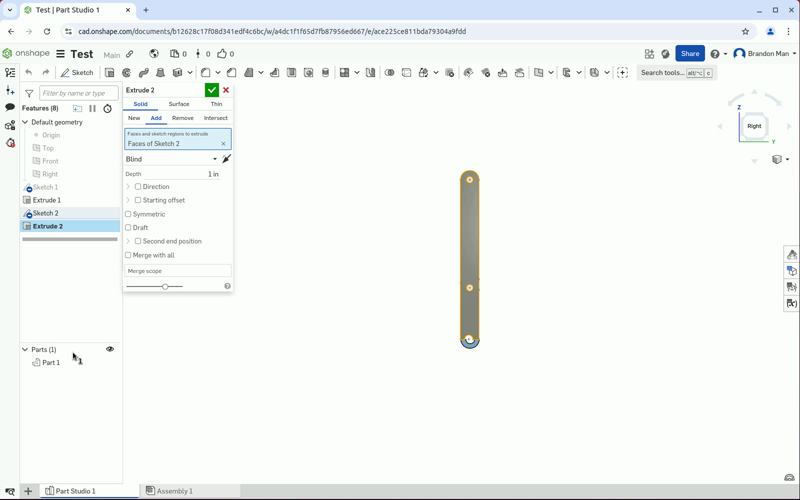
mouse_move(143, 106)
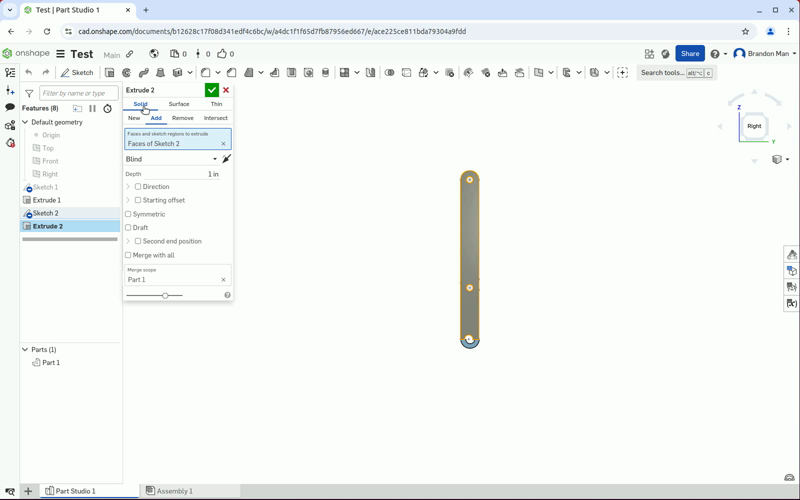
click(143, 106)
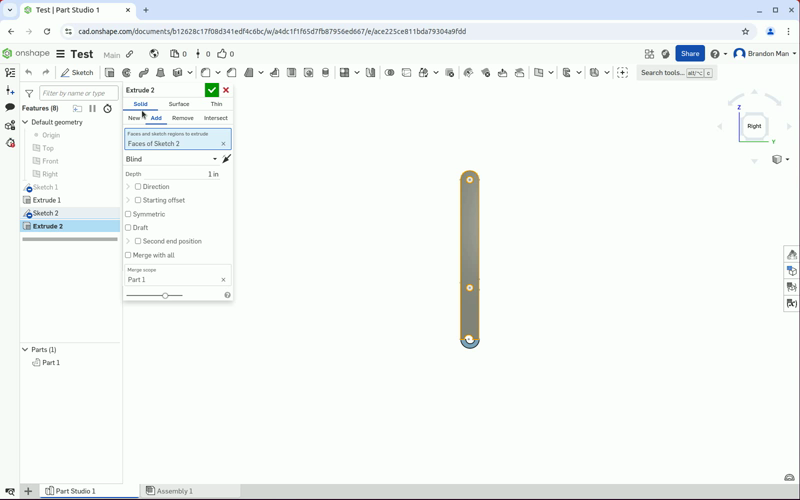
mouse_move(137, 120)
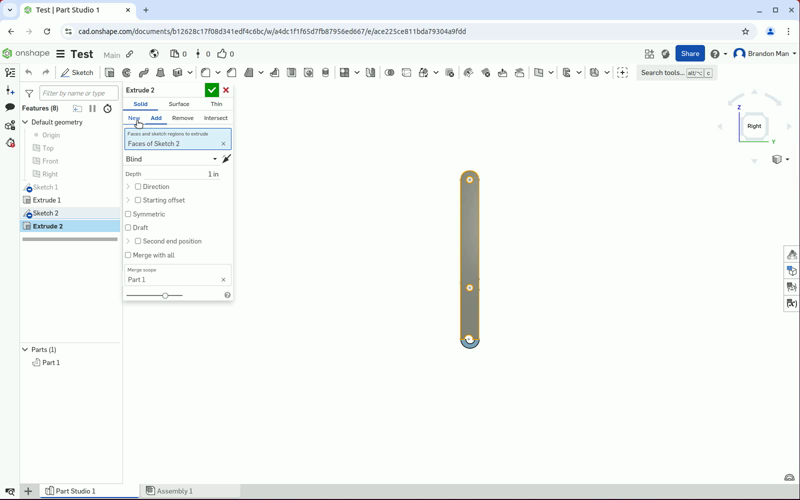
click(137, 120)
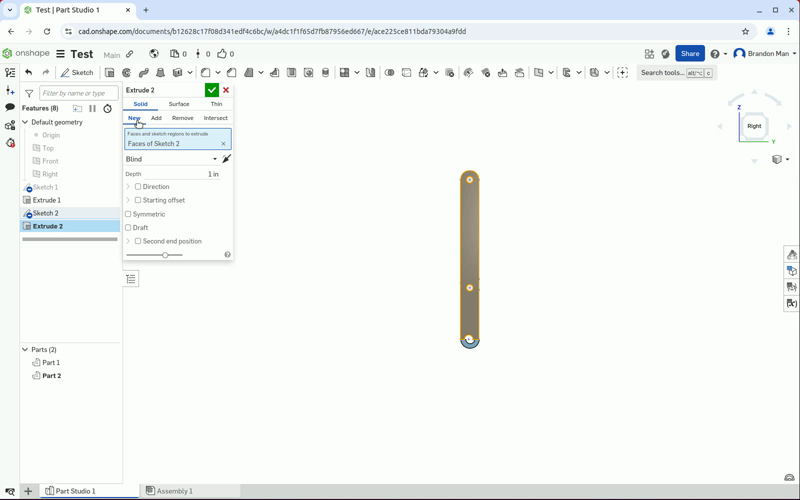
key(tab, 4)
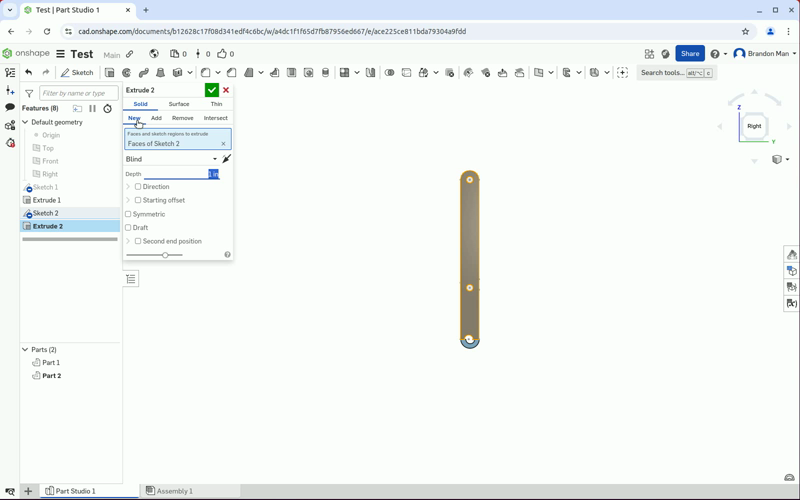
text(0.481)
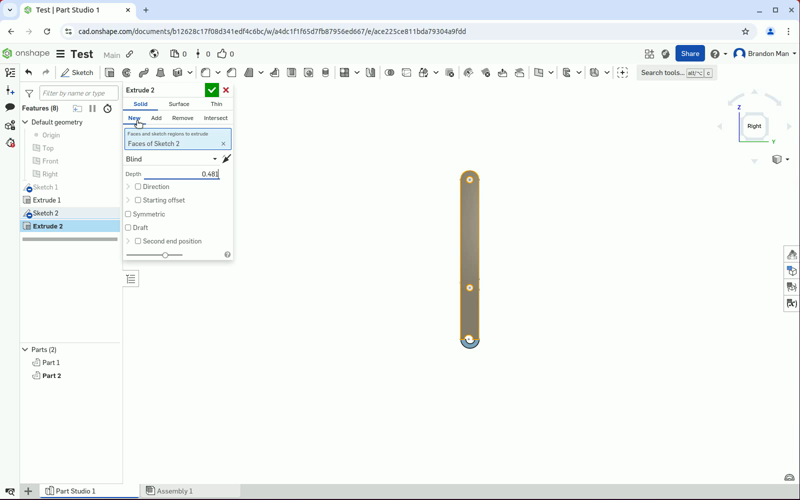
key(enter)
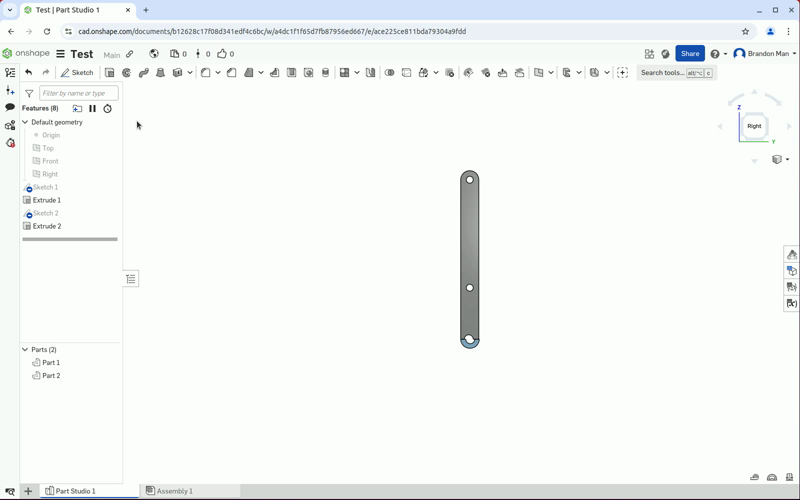
key(shift+h)
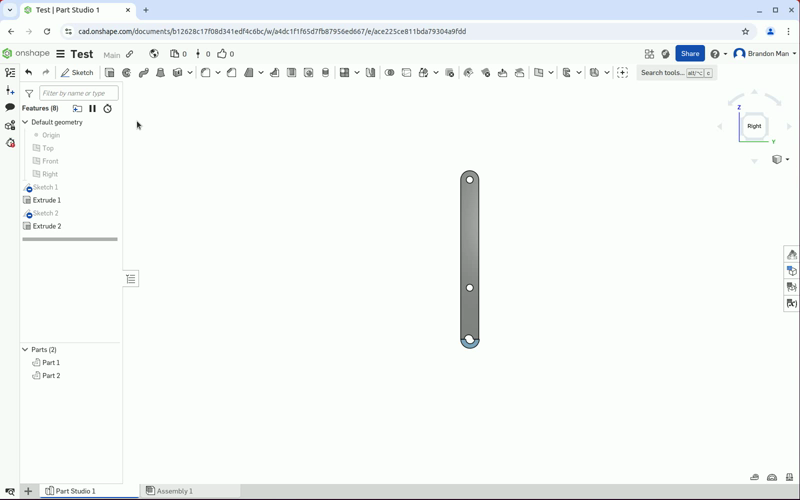
key(shift+h)
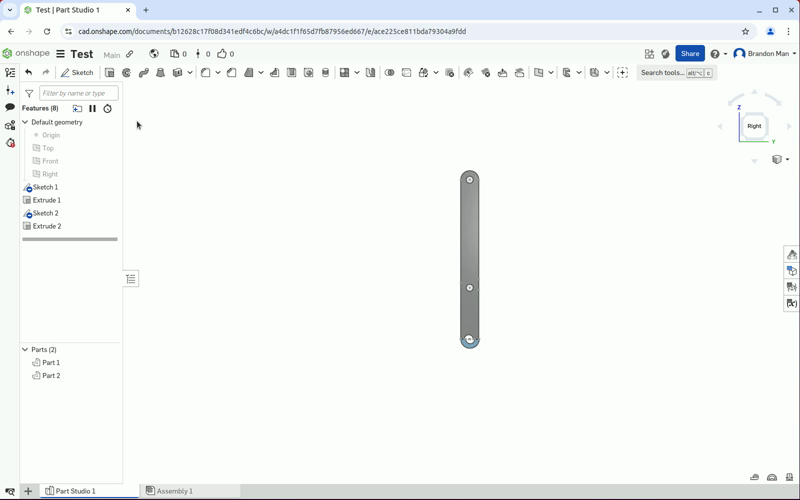
key(shift+7)
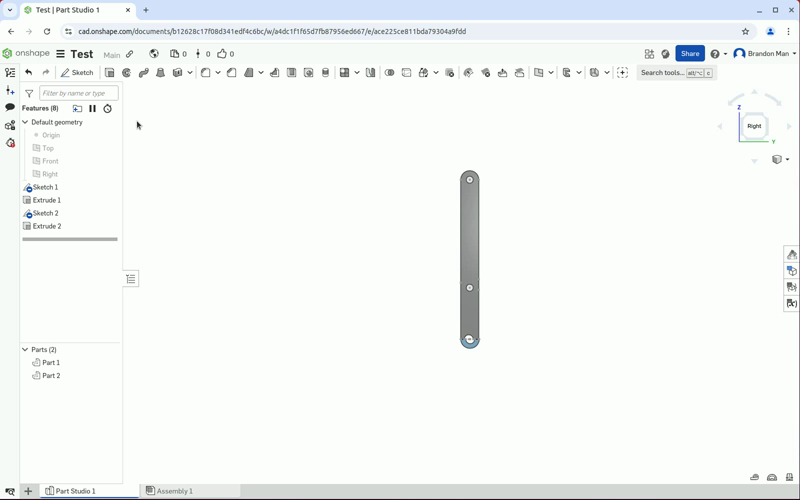
key(right, 2)
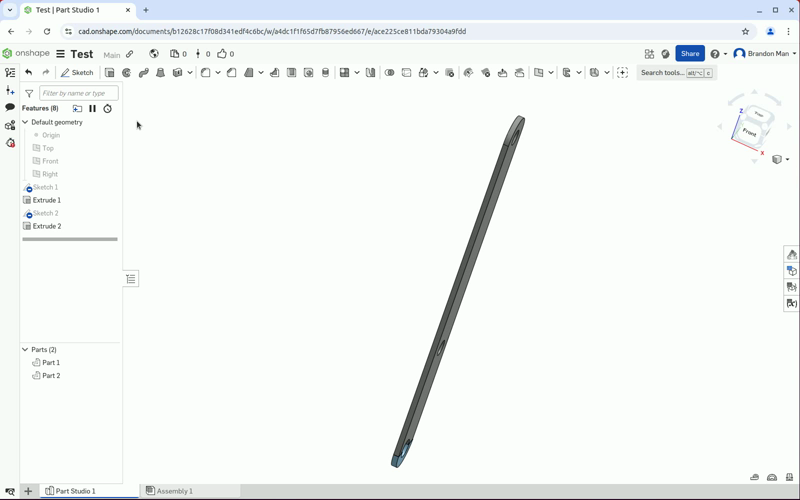
key(down, 2)
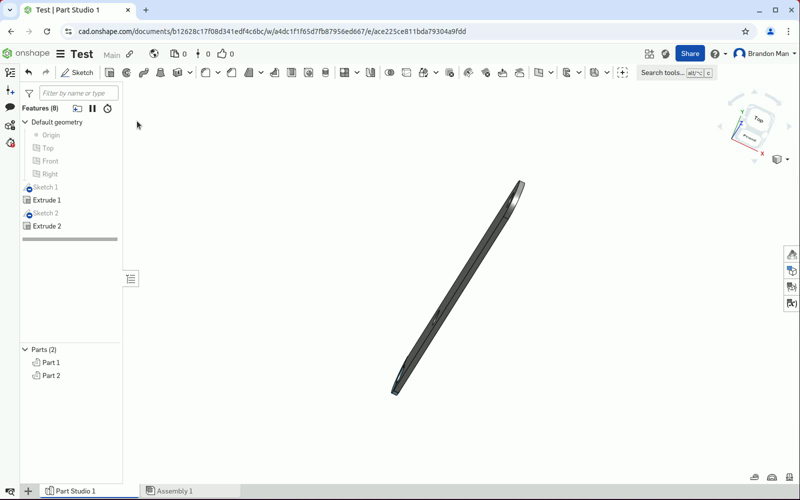
key(up, 2)
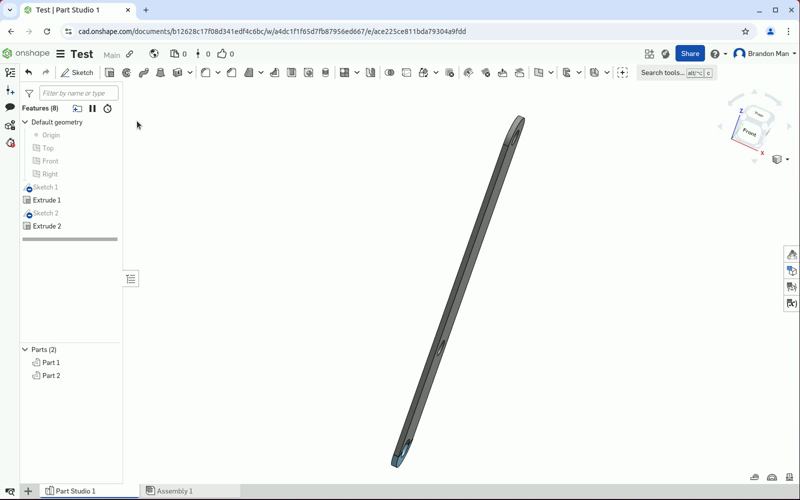
key(left, 2)
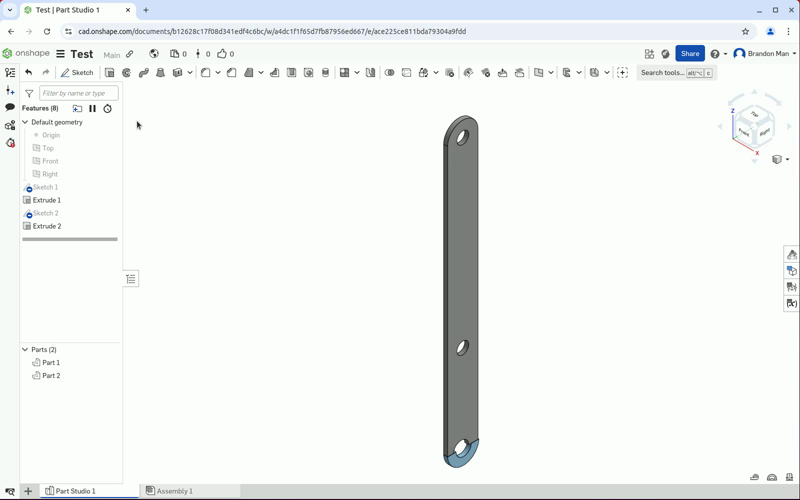
mouse_move(73, 189)
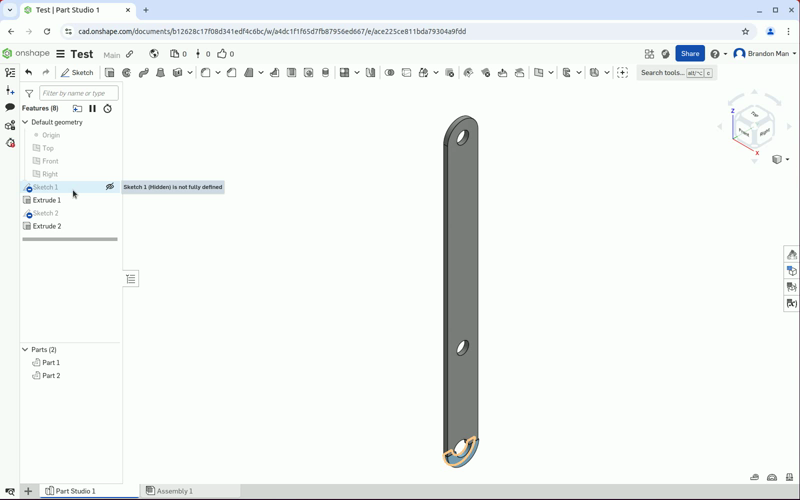
click(73, 189)